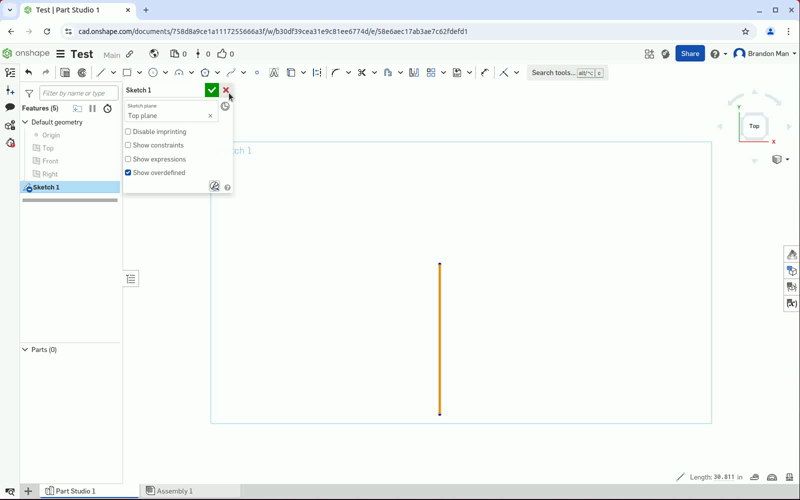
key(shift+h)
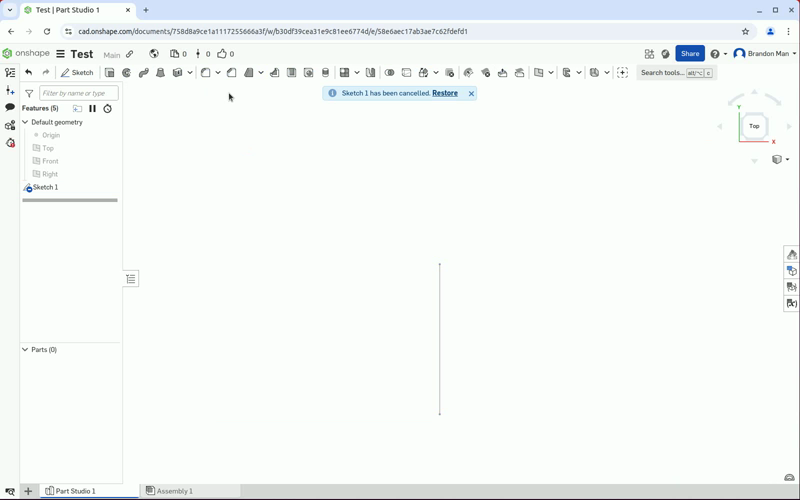
key(shift+s)
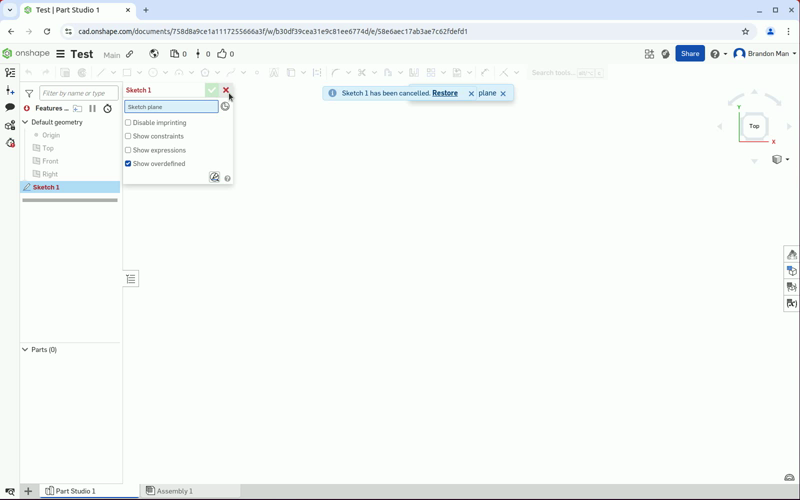
mouse_move(73, 150)
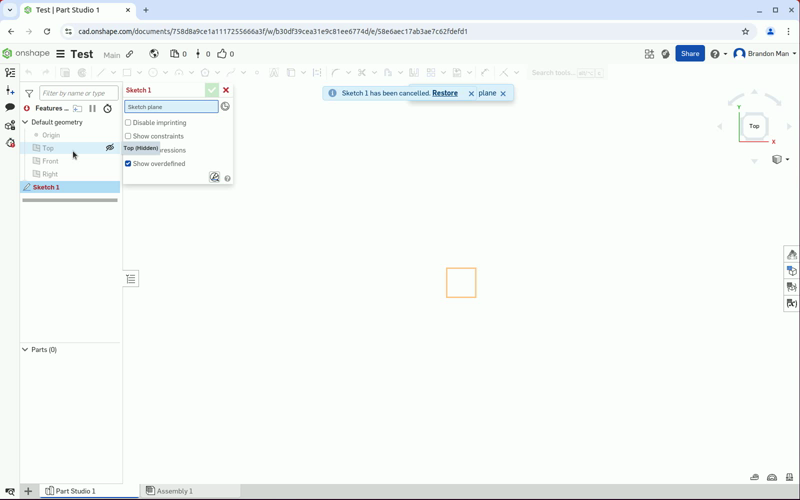
click(73, 150)
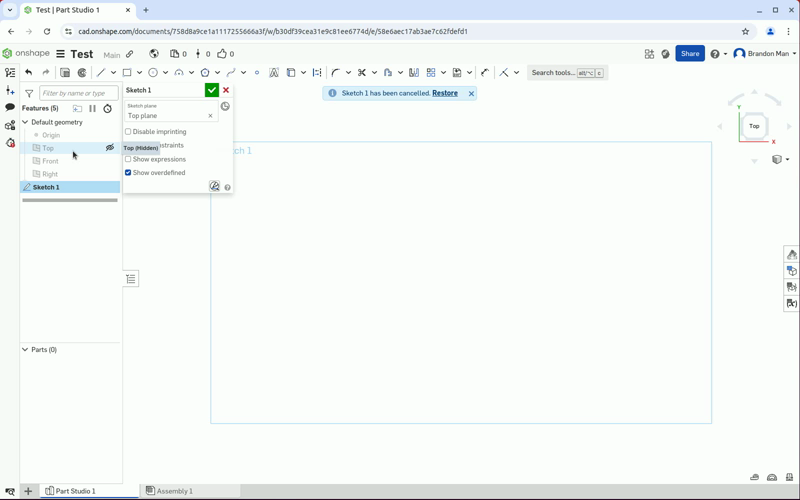
mouse_move(73, 352)
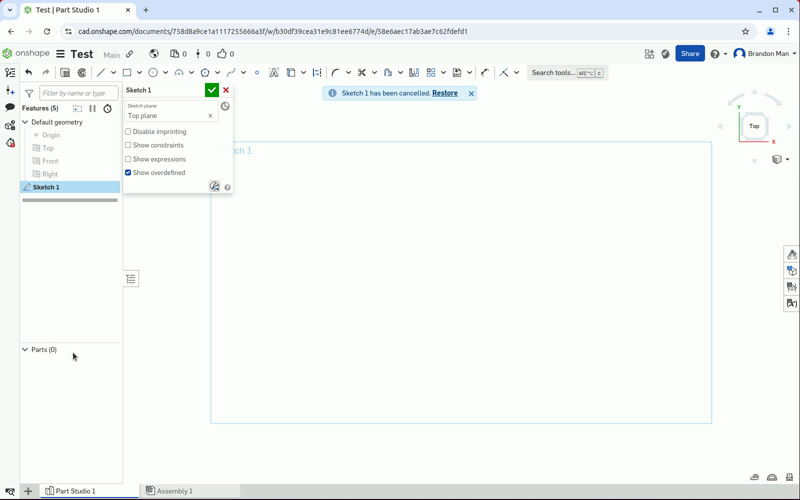
key(y)
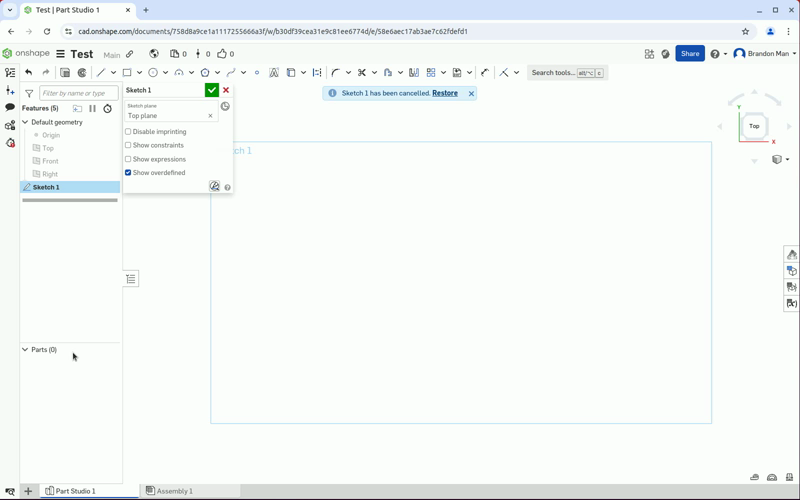
key(c)
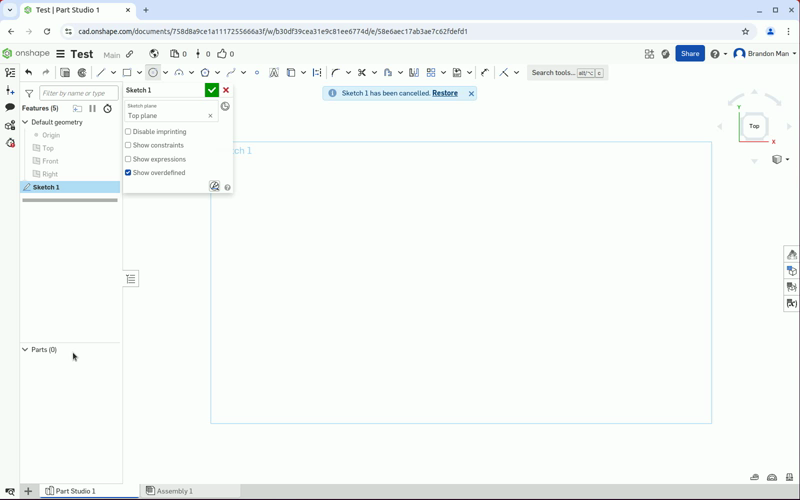
key_down(shift)
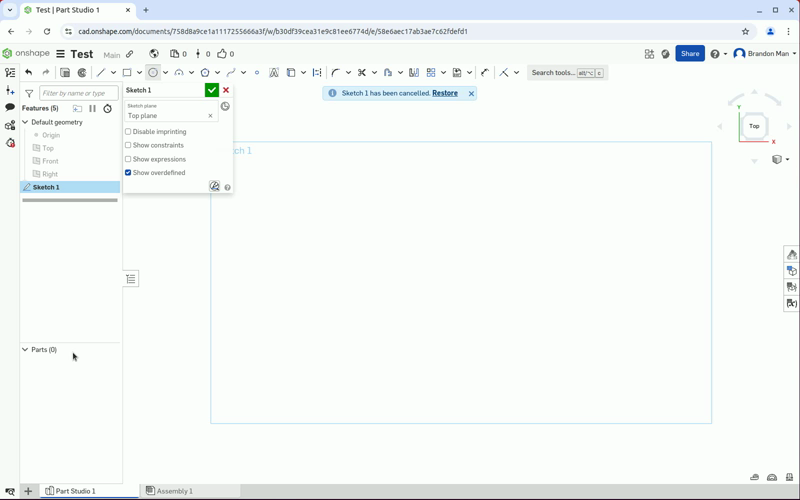
mouse_move(461, 282)
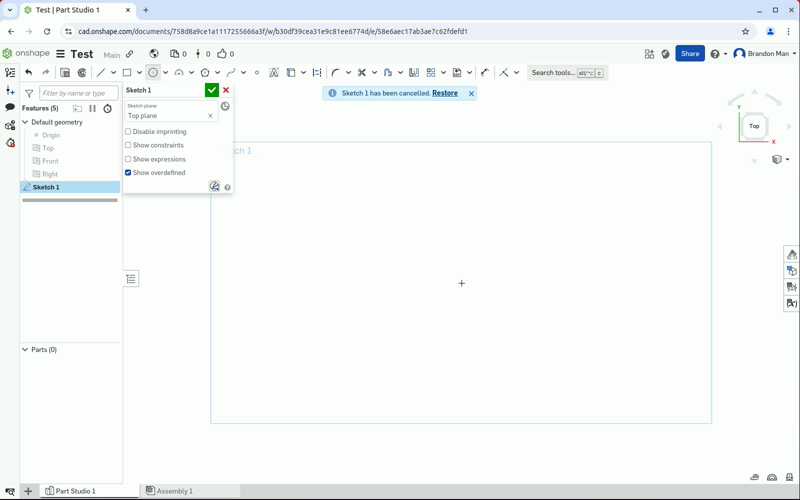
click(461, 282)
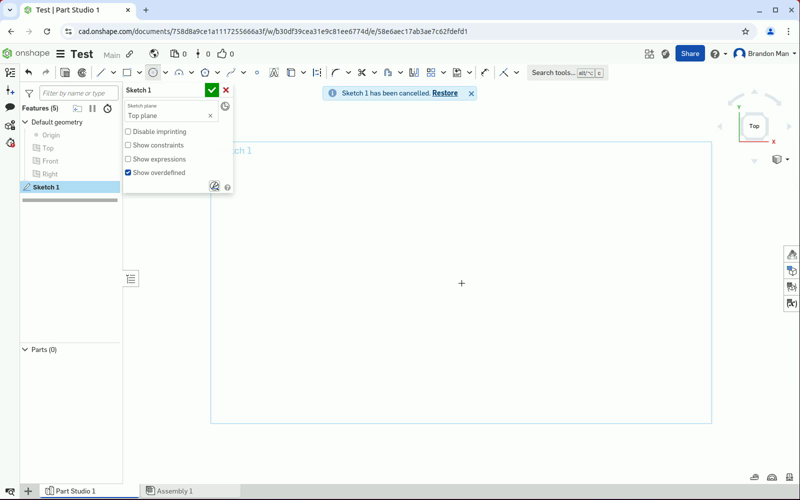
key_up(shift)
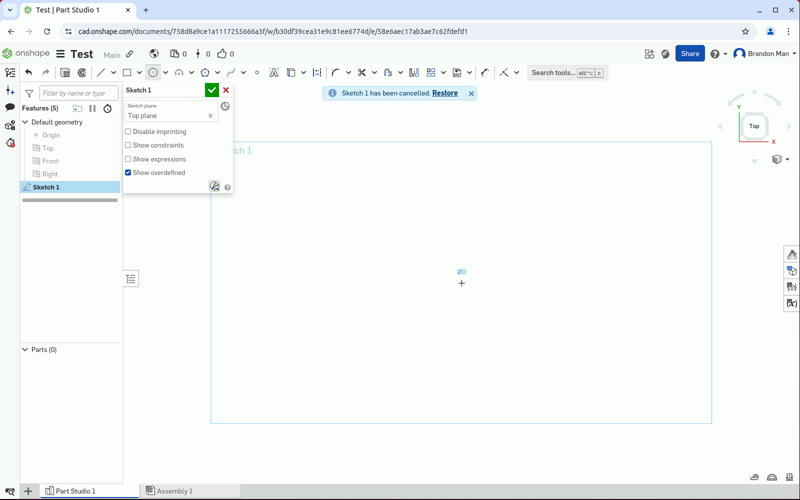
mouse_move(489, 282)
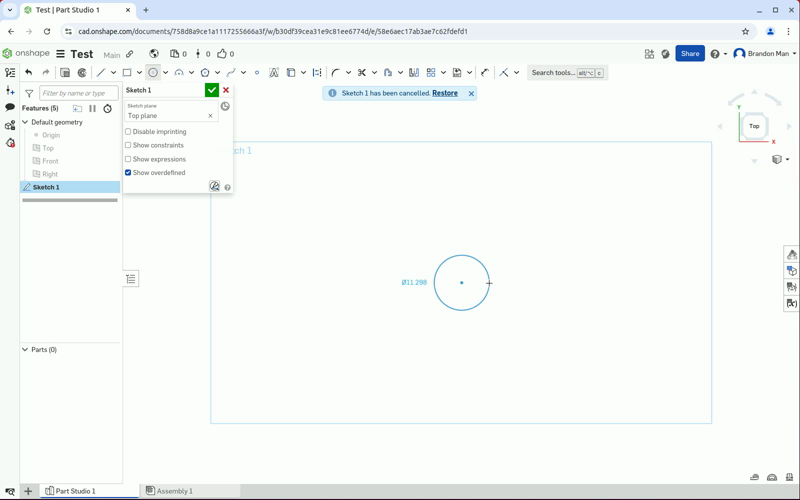
click(489, 282)
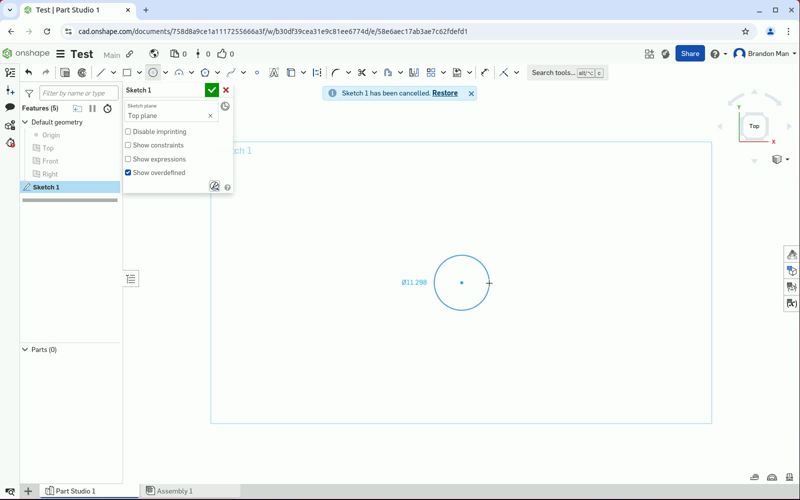
key(esc)
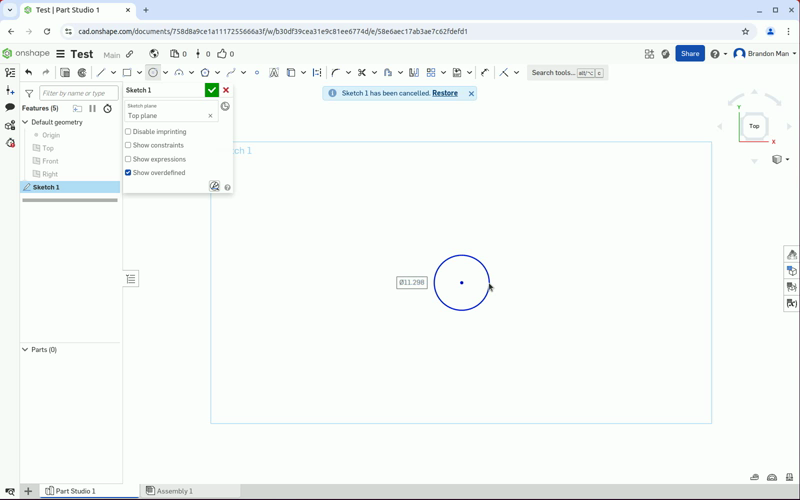
key(c)
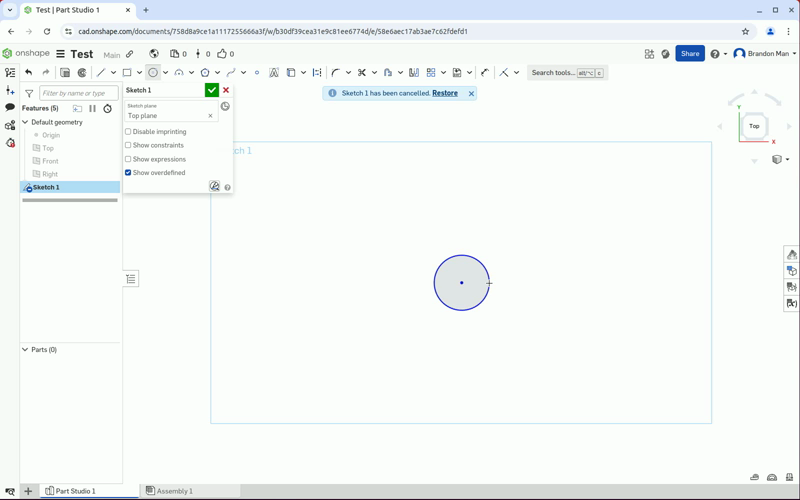
key_down(shift)
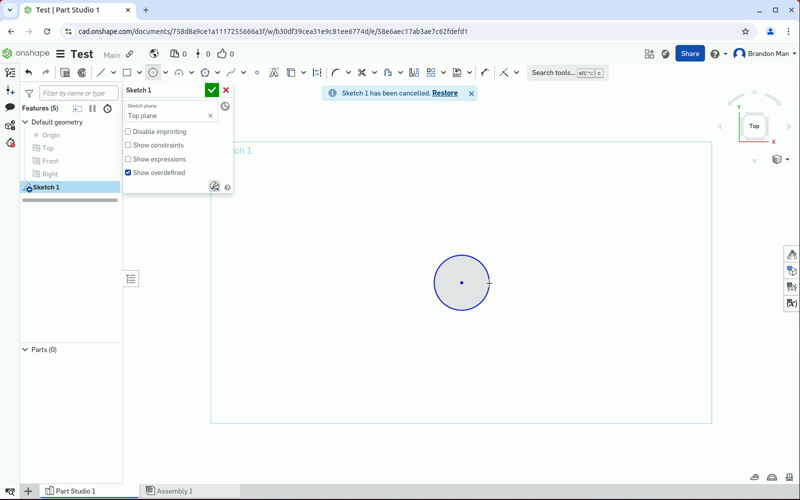
mouse_move(461, 282)
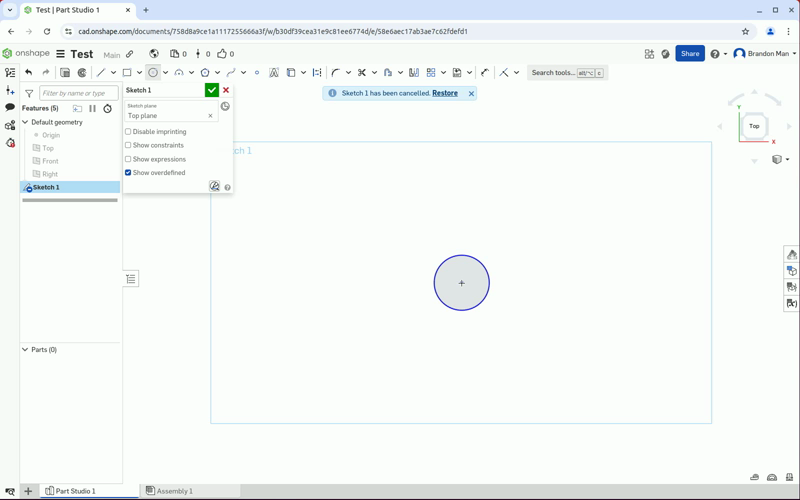
click(461, 282)
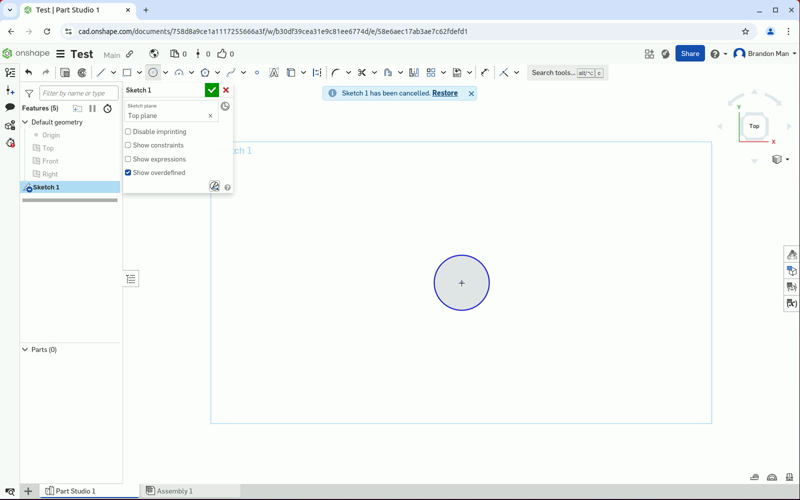
key_up(shift)
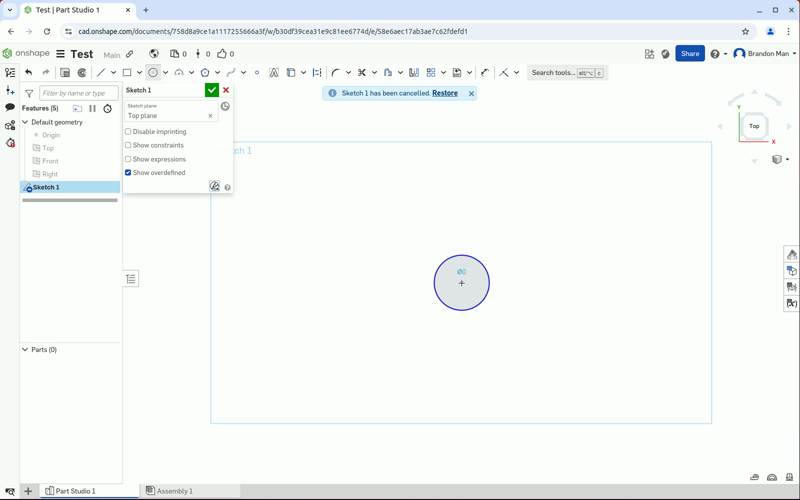
mouse_move(487, 282)
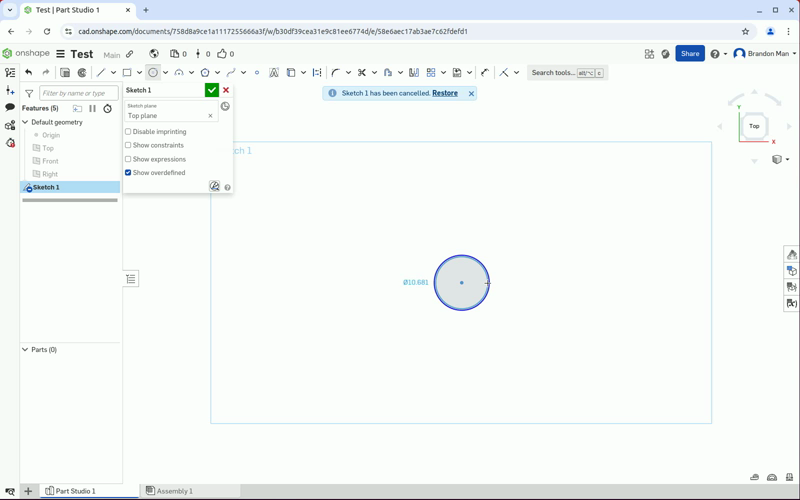
scroll(6)
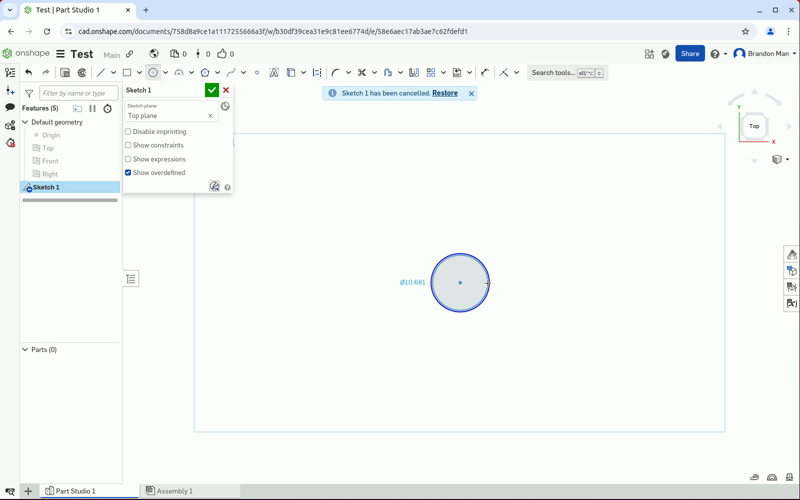
scroll(6)
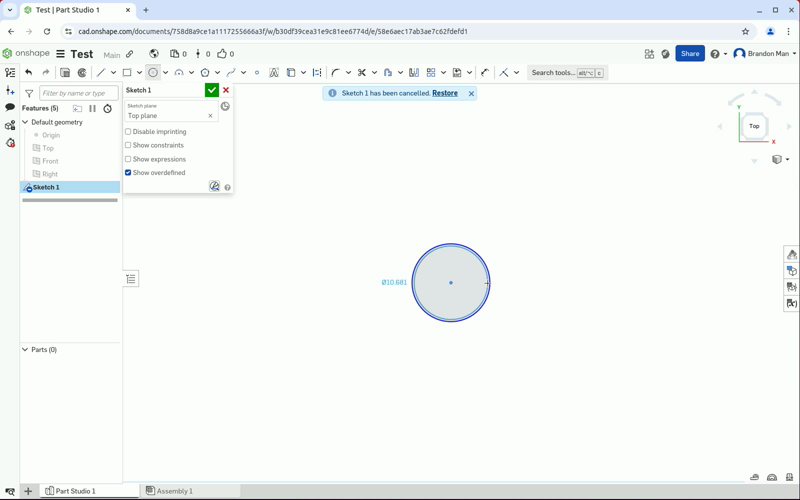
scroll(6)
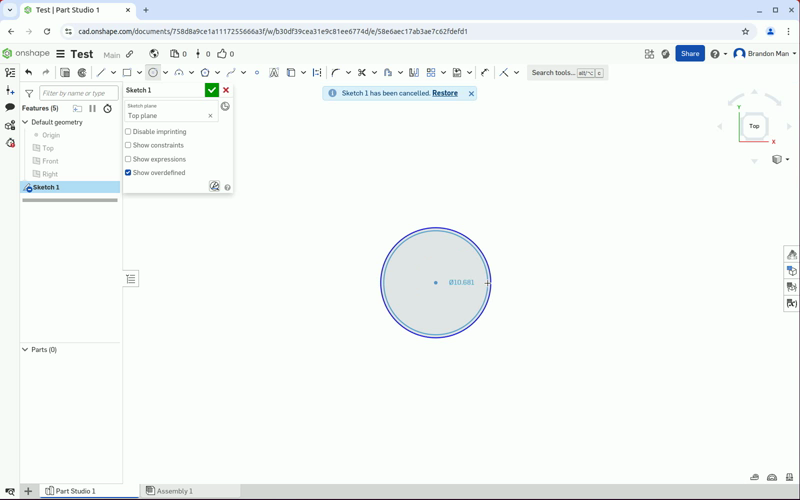
scroll(6)
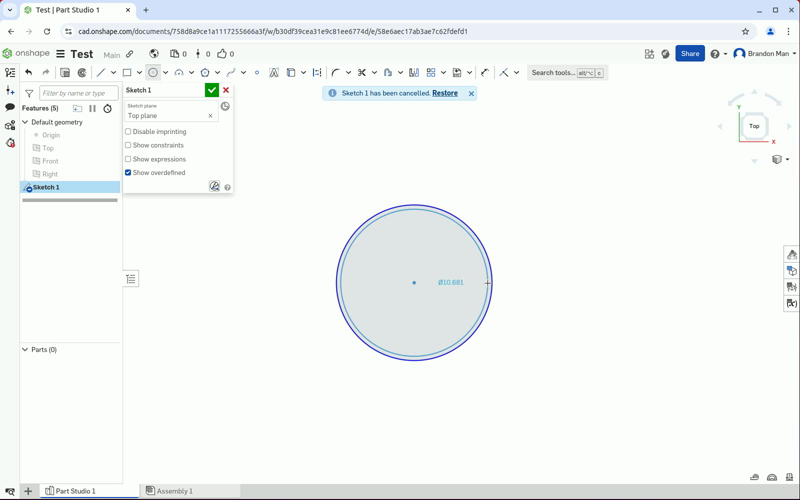
scroll(6)
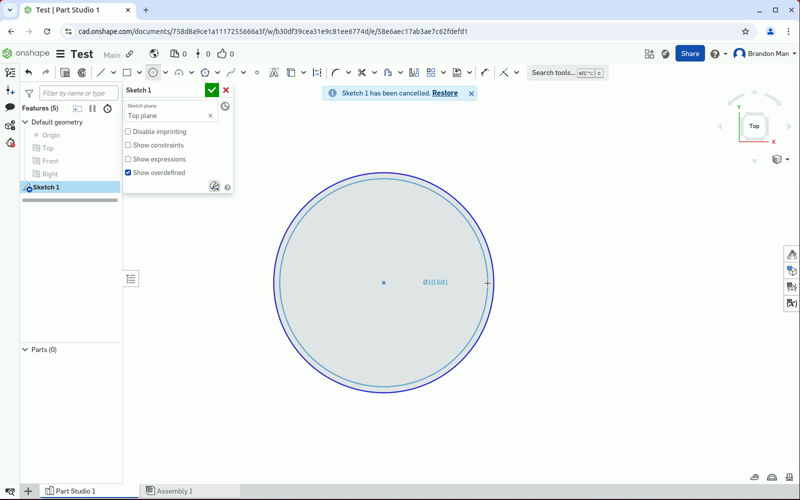
scroll(6)
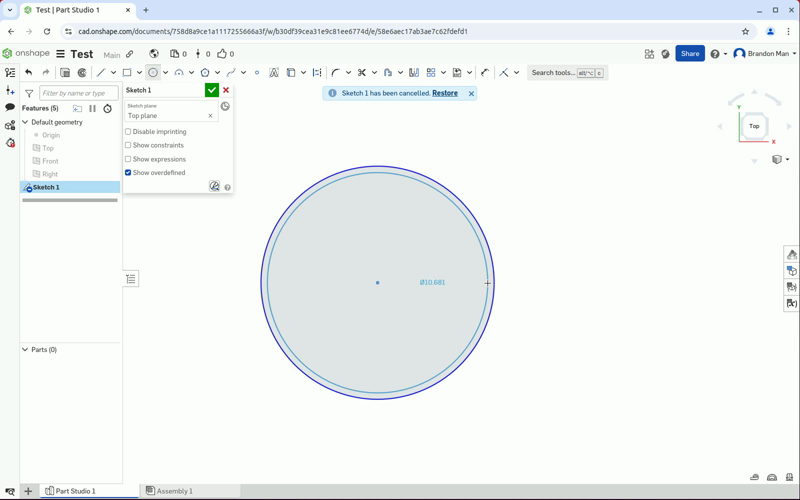
scroll(6)
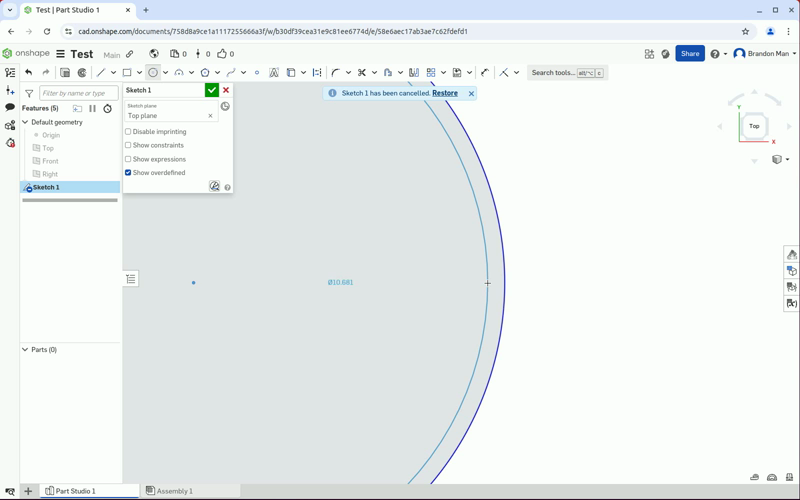
click(487, 282)
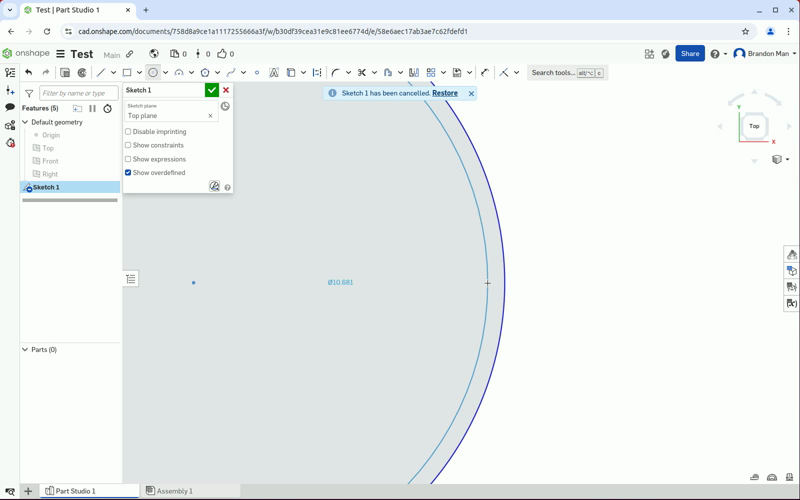
scroll(-6)
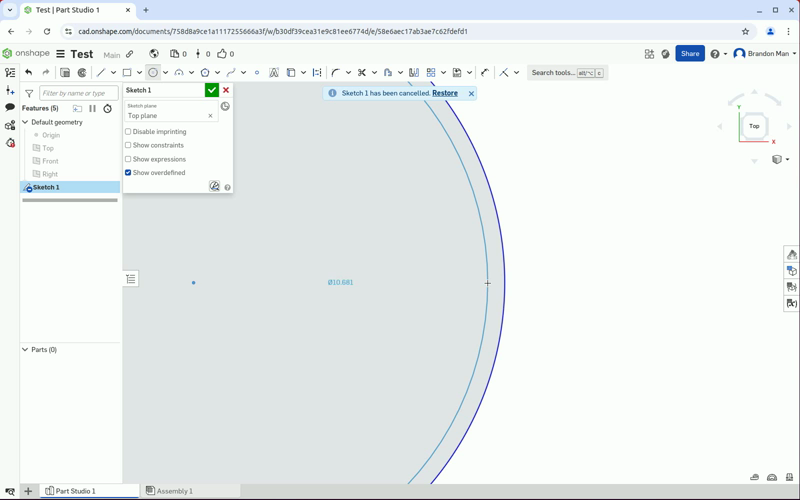
scroll(-6)
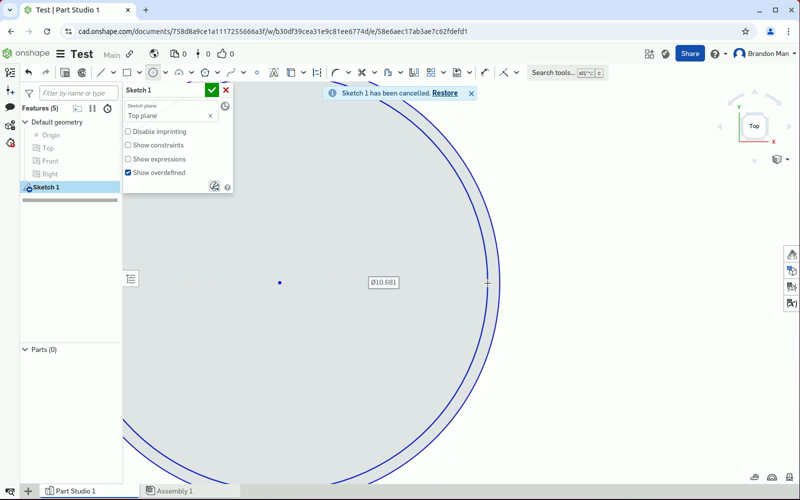
scroll(-6)
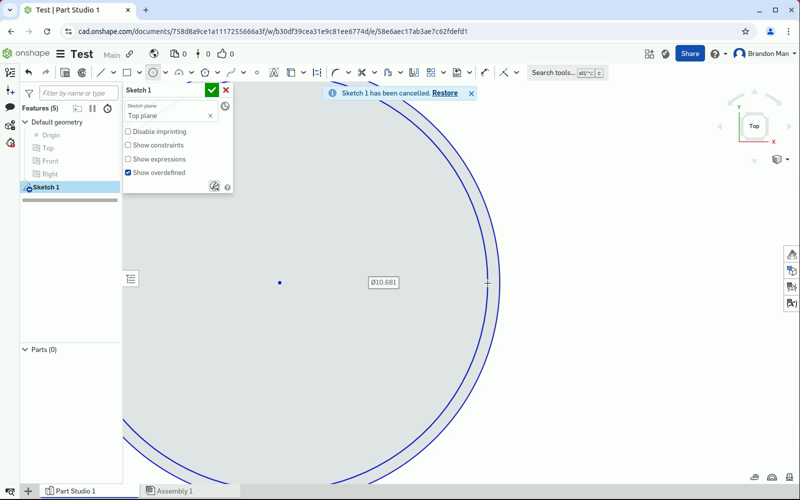
scroll(-6)
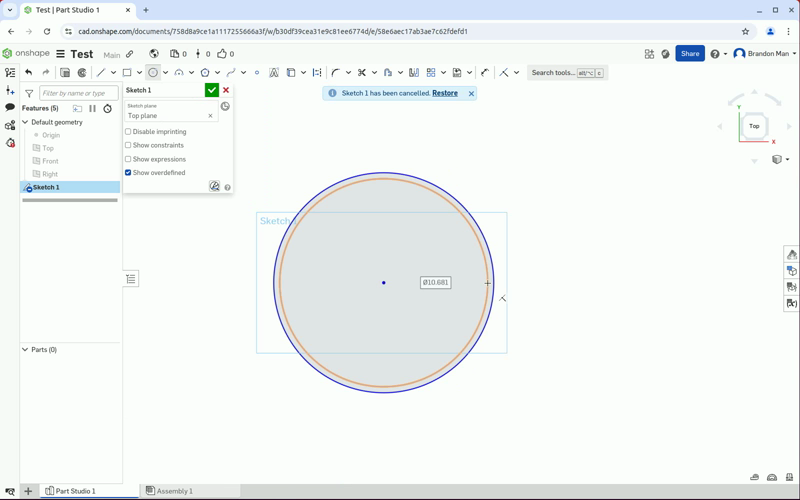
scroll(-6)
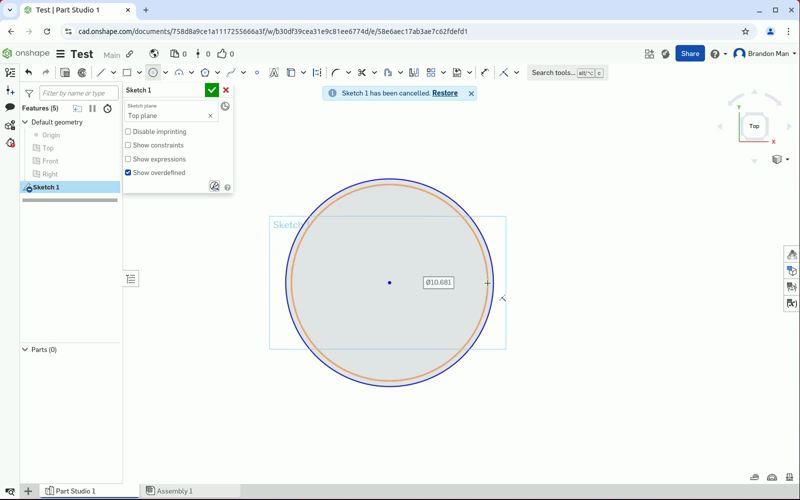
scroll(-6)
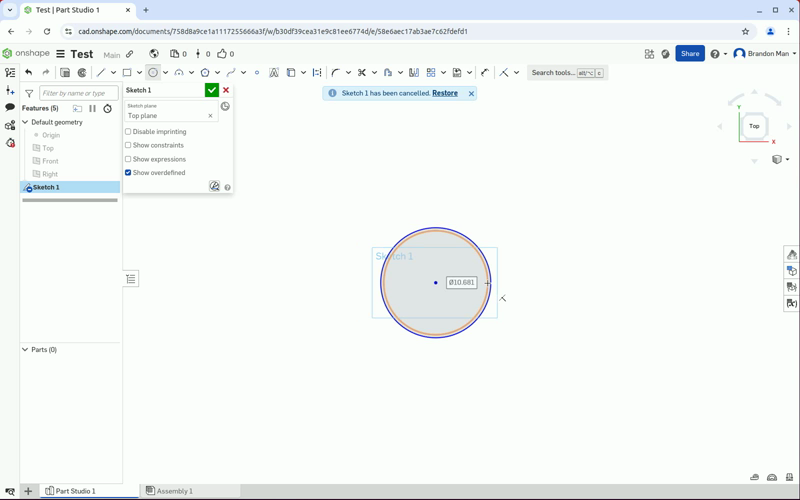
scroll(-6)
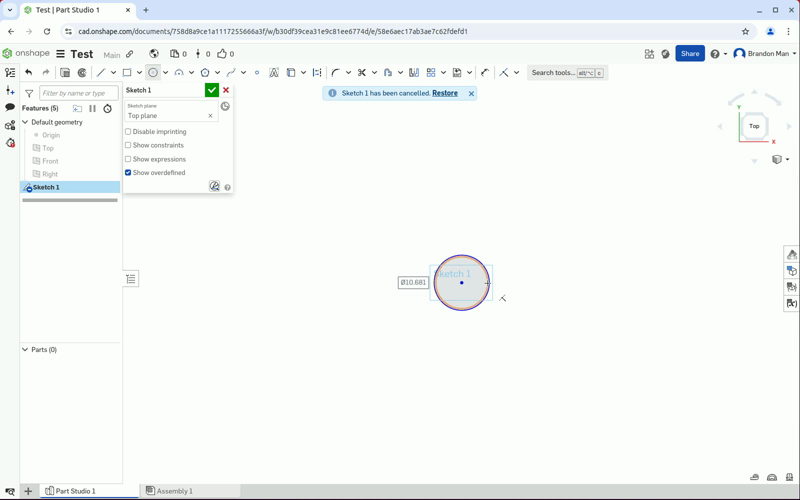
key(esc)
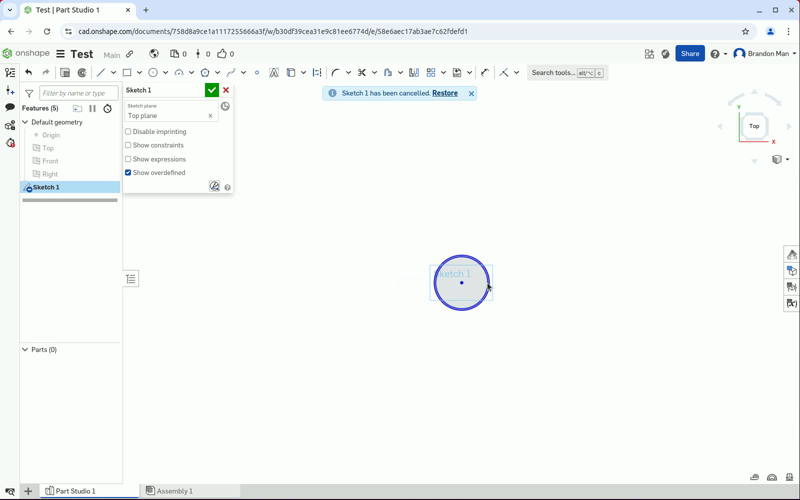
mouse_move(485, 271)
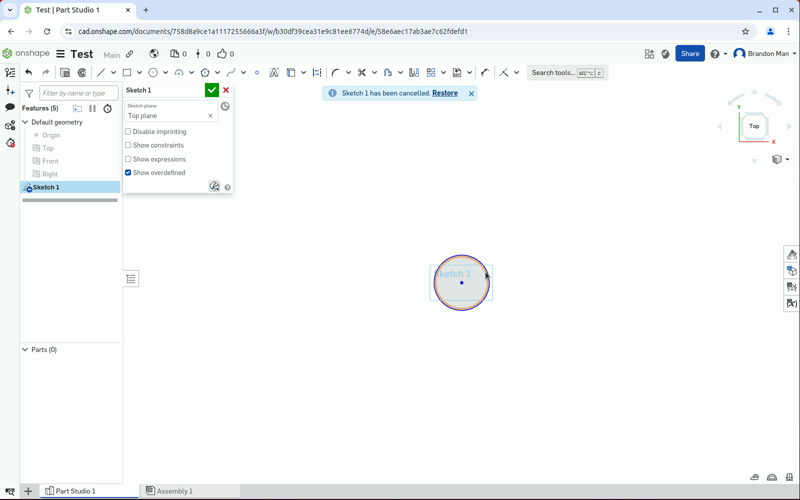
scroll(6)
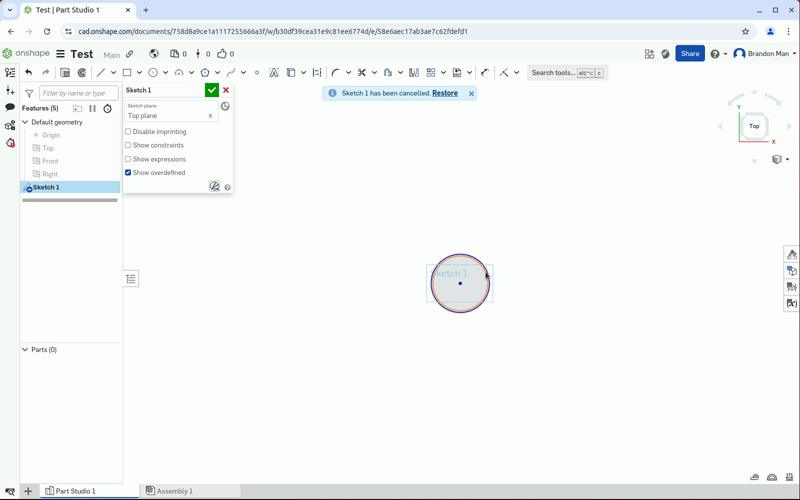
scroll(6)
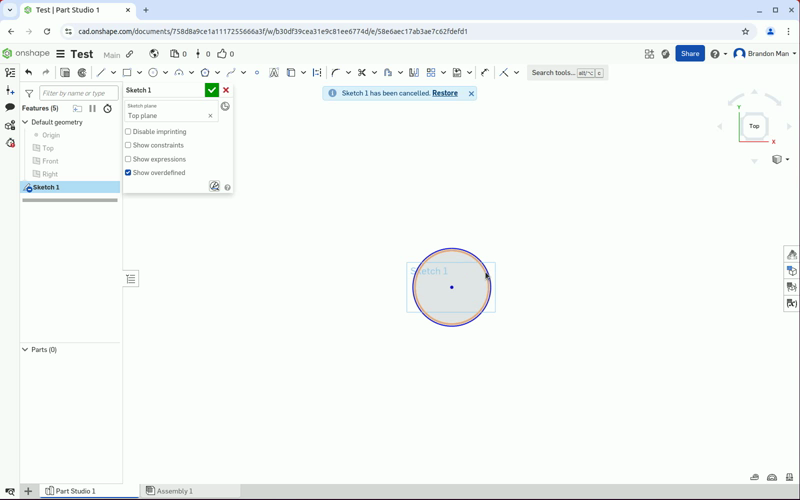
scroll(6)
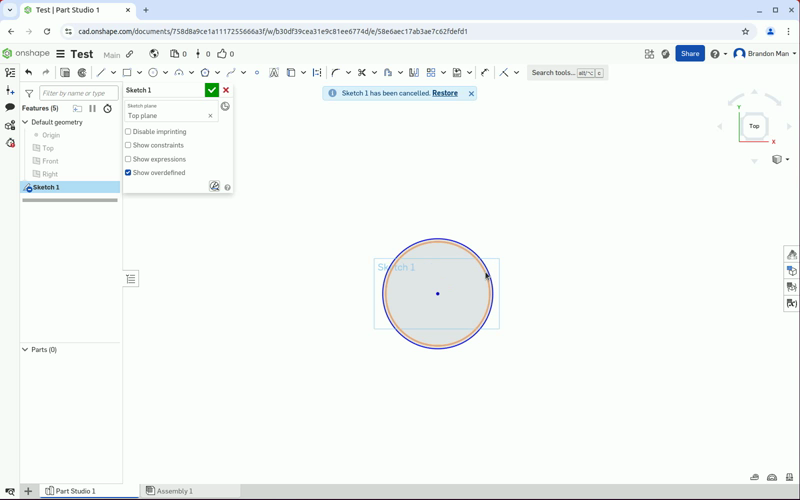
scroll(6)
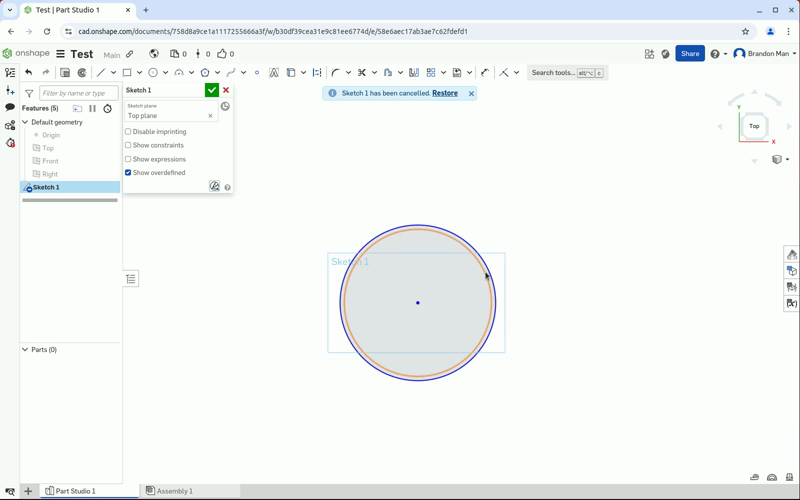
scroll(6)
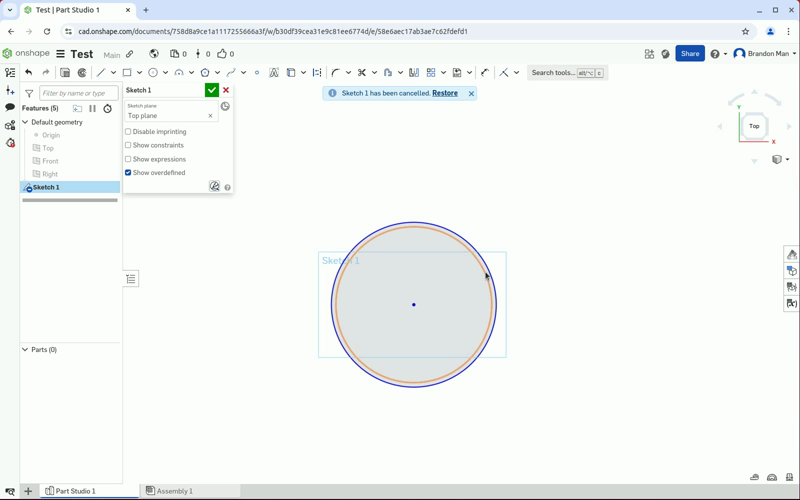
scroll(6)
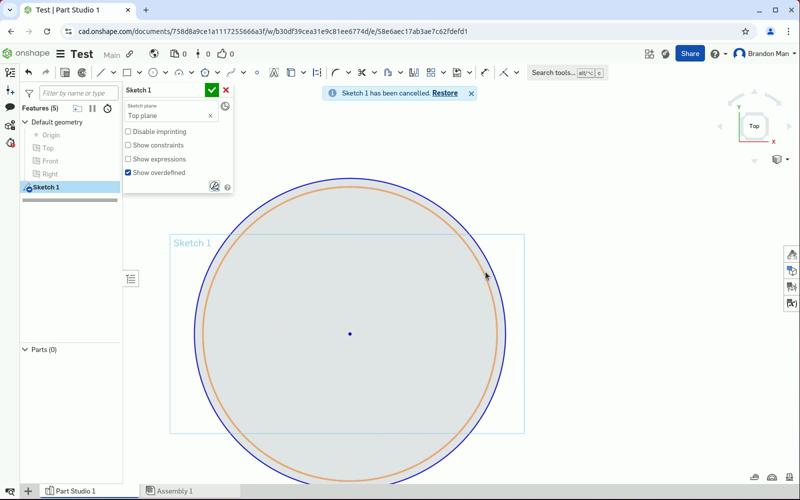
scroll(6)
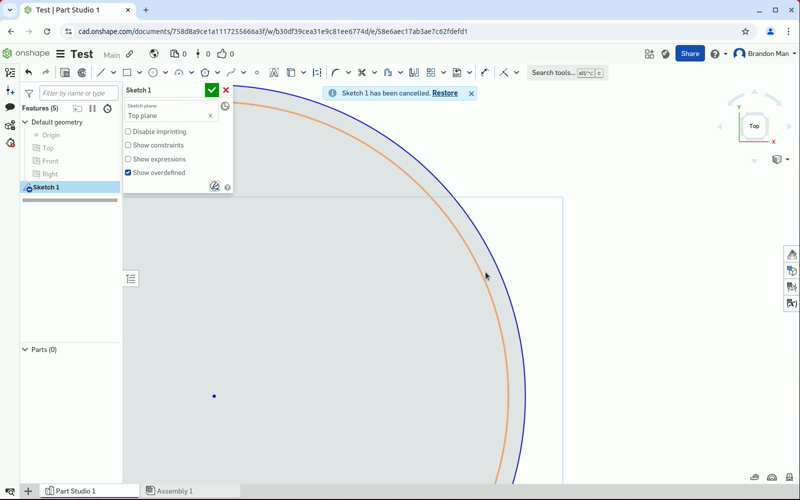
click(485, 271)
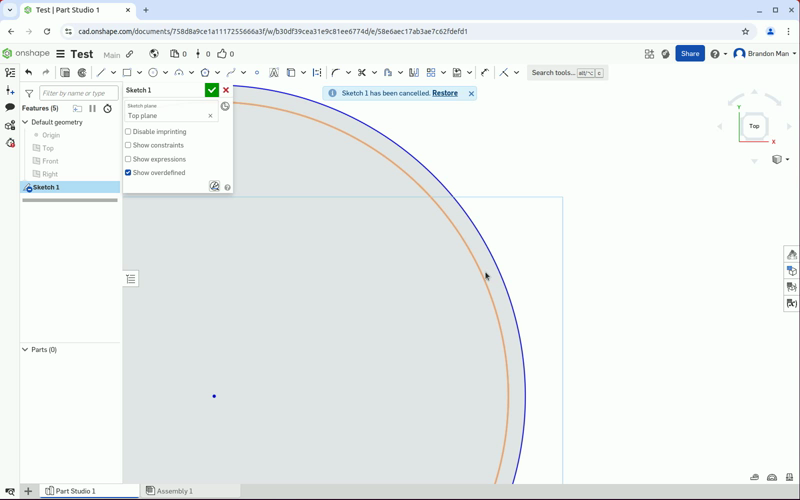
scroll(-6)
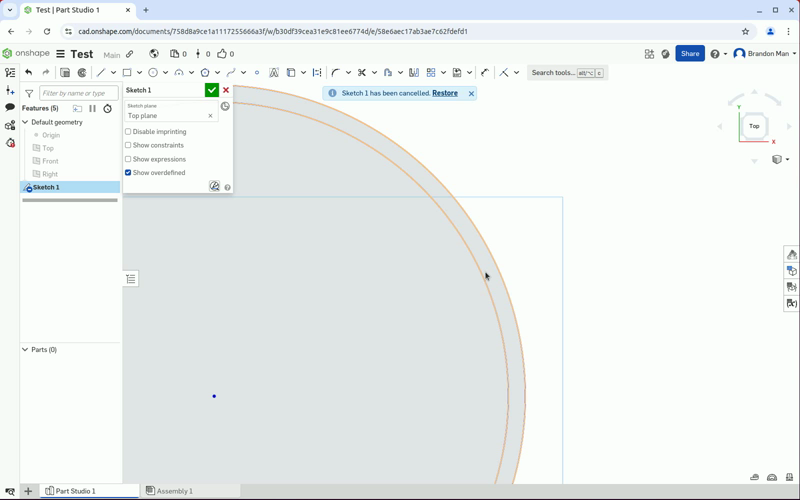
scroll(-6)
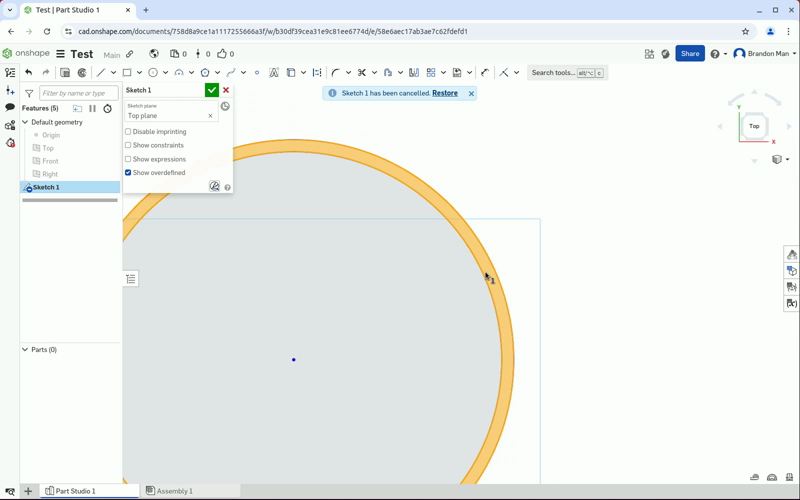
scroll(-6)
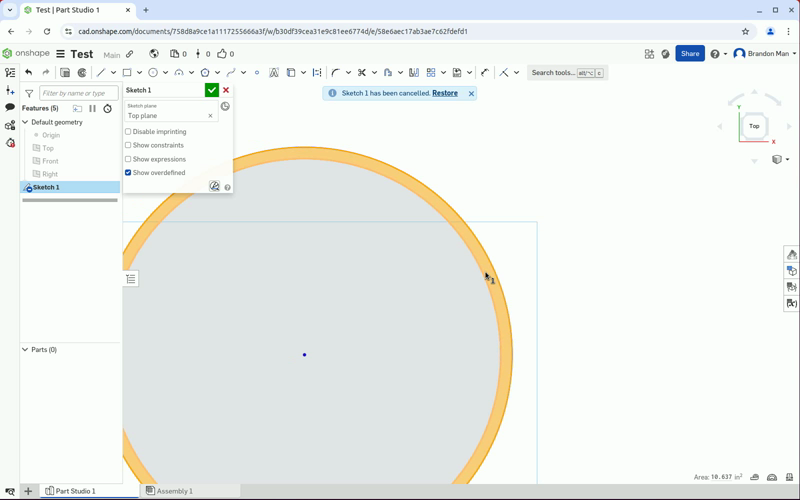
scroll(-6)
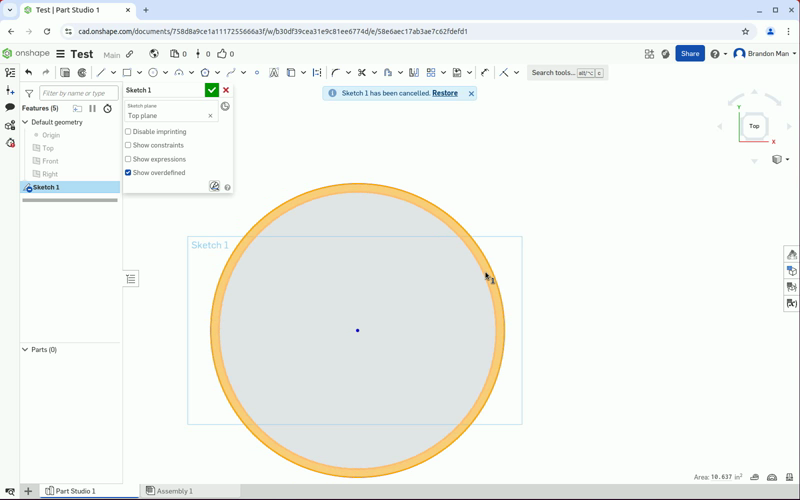
scroll(-6)
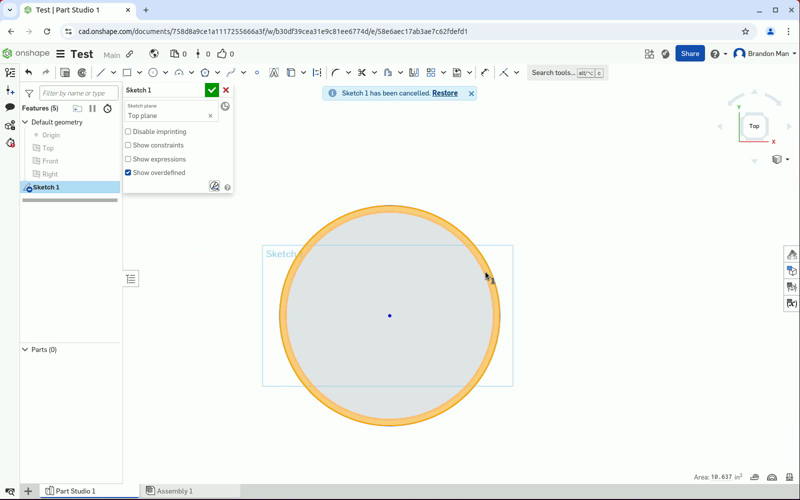
scroll(-6)
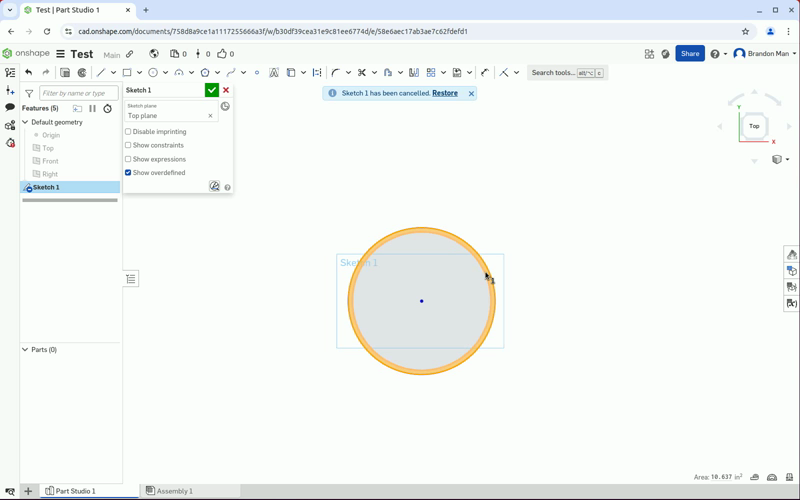
scroll(-6)
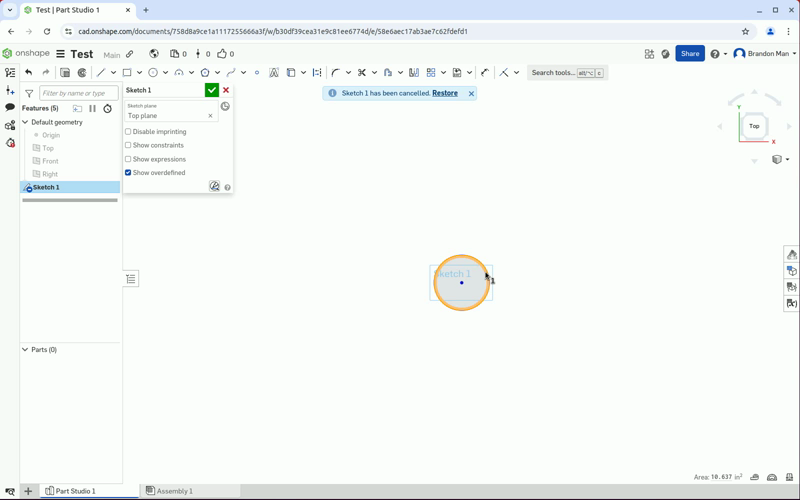
mouse_move(73, 352)
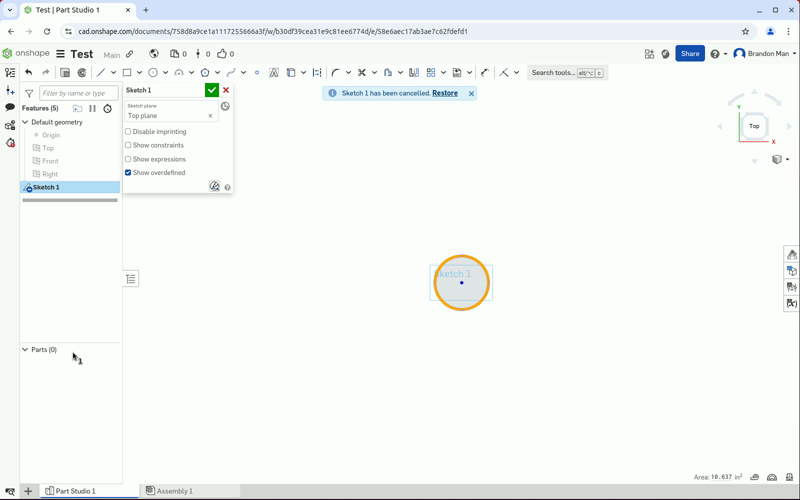
key(shift+y)
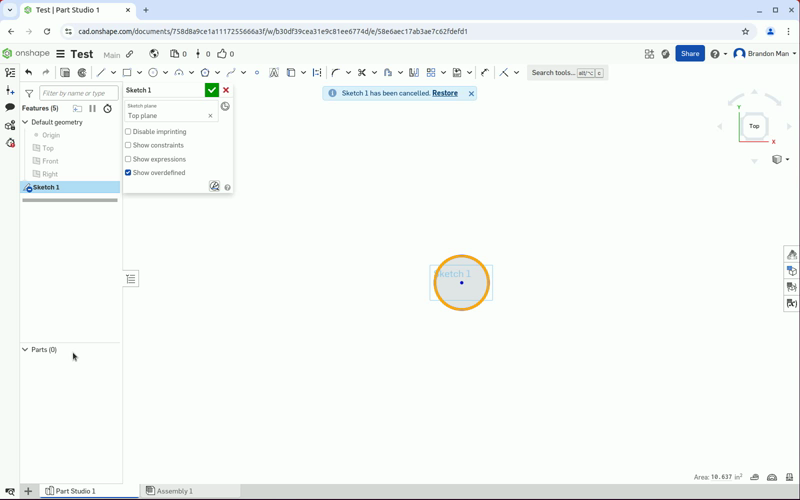
key(shift+e)
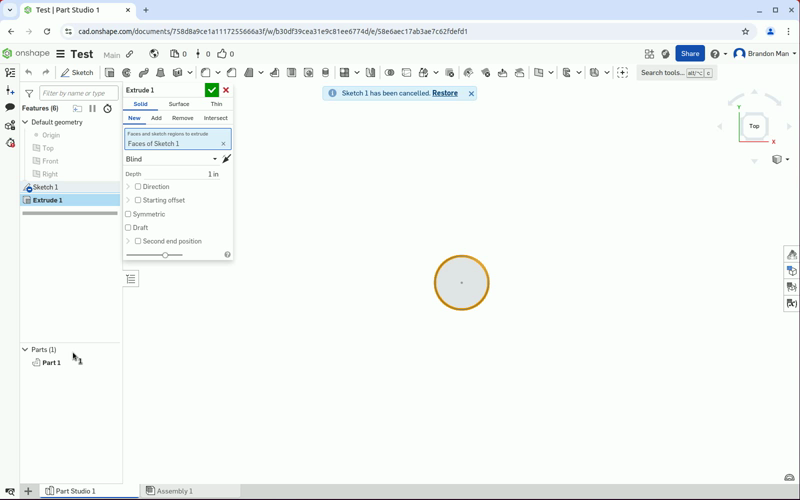
mouse_move(143, 106)
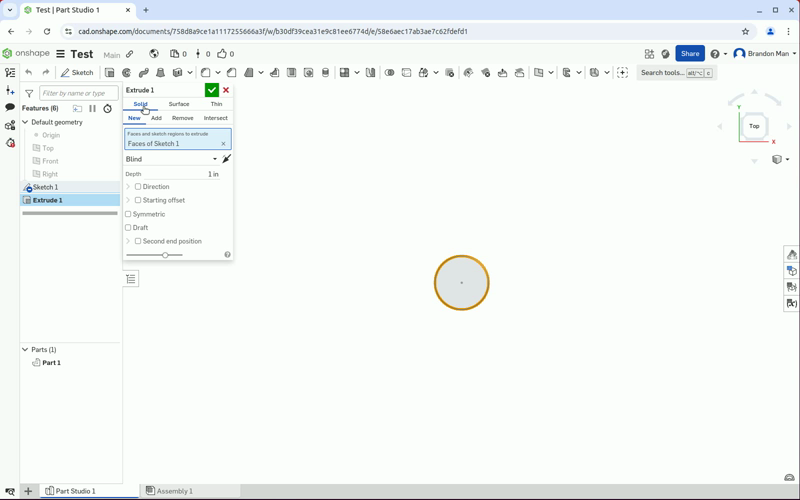
click(143, 106)
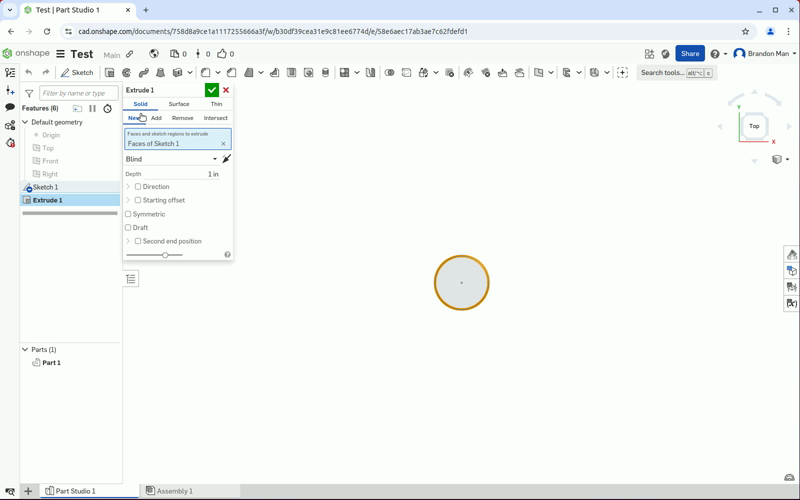
mouse_move(137, 120)
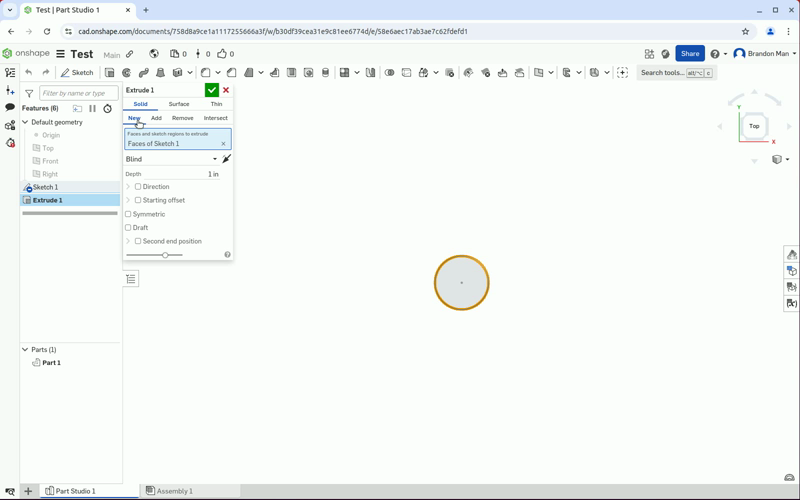
click(137, 120)
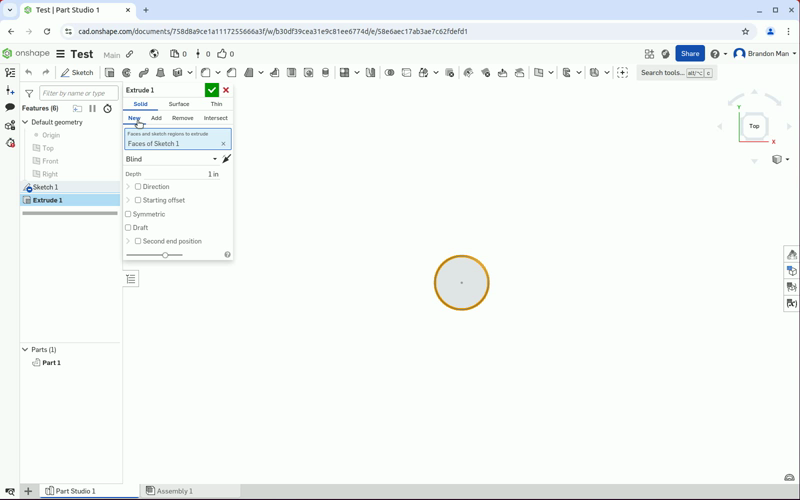
key(tab, 4)
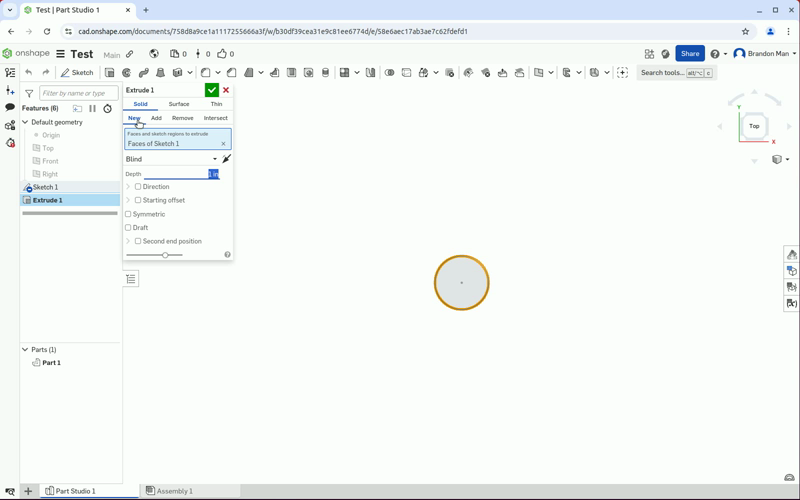
text(23.108)
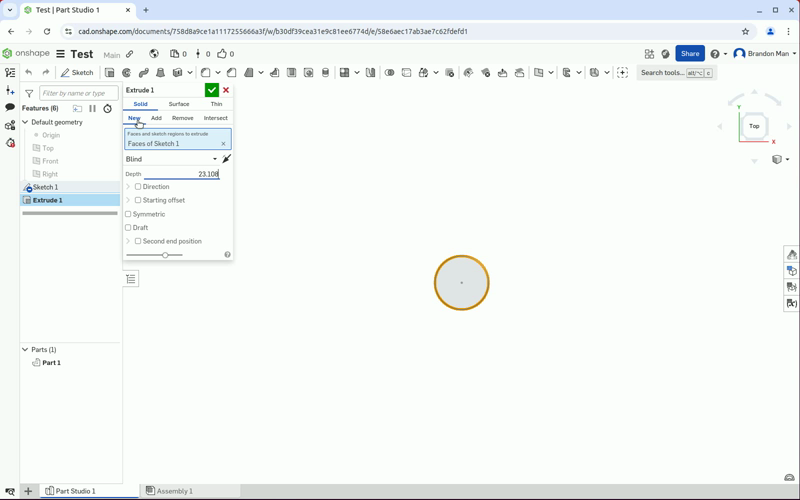
key(enter)
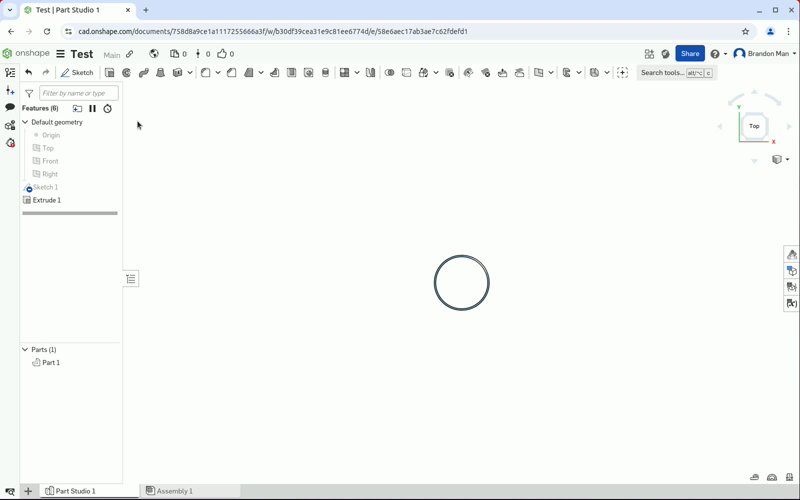
key(shift+h)
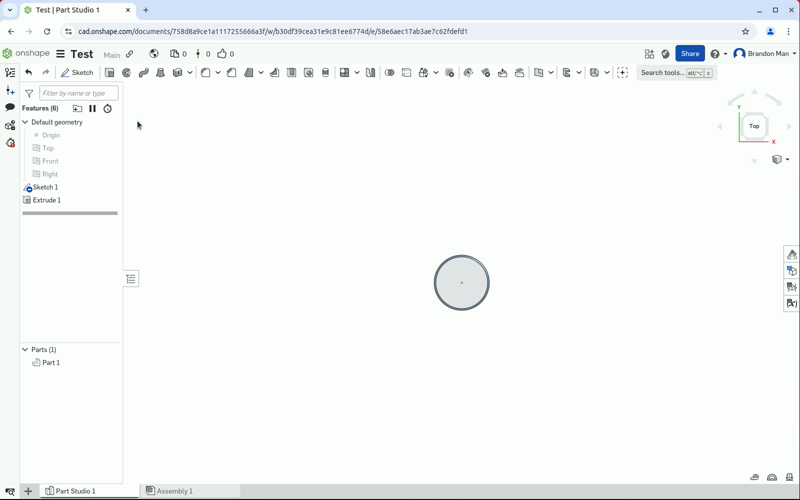
key(shift+h)
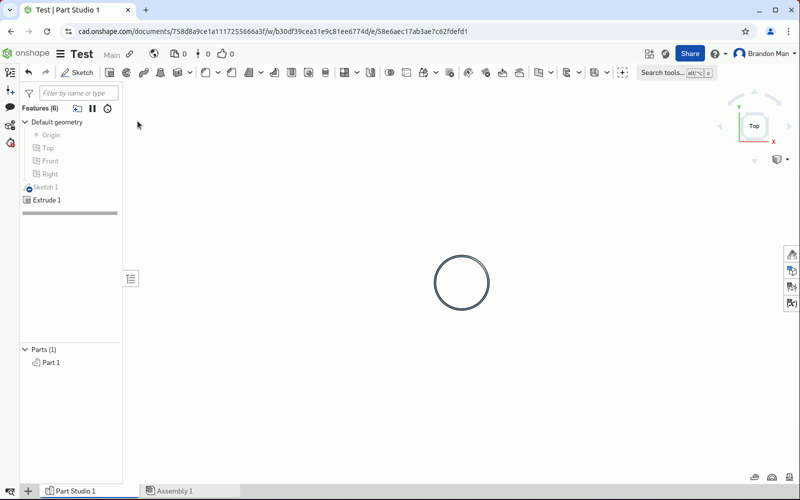
mouse_move(73, 189)
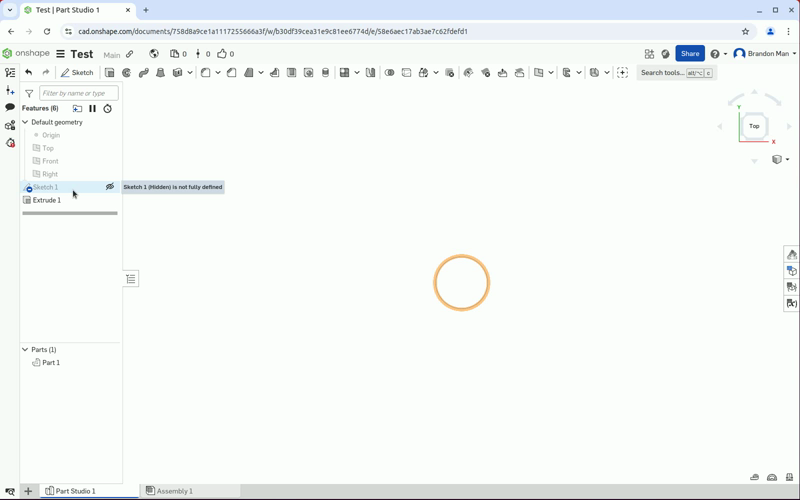
click(73, 189)
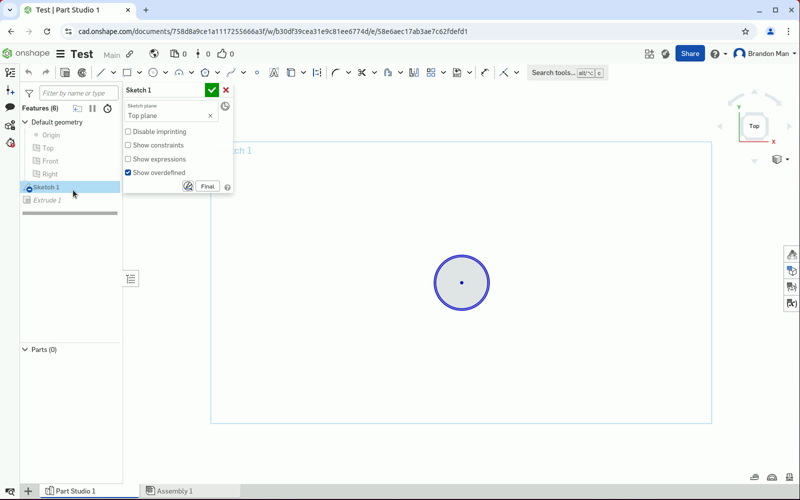
mouse_move(229, 92)
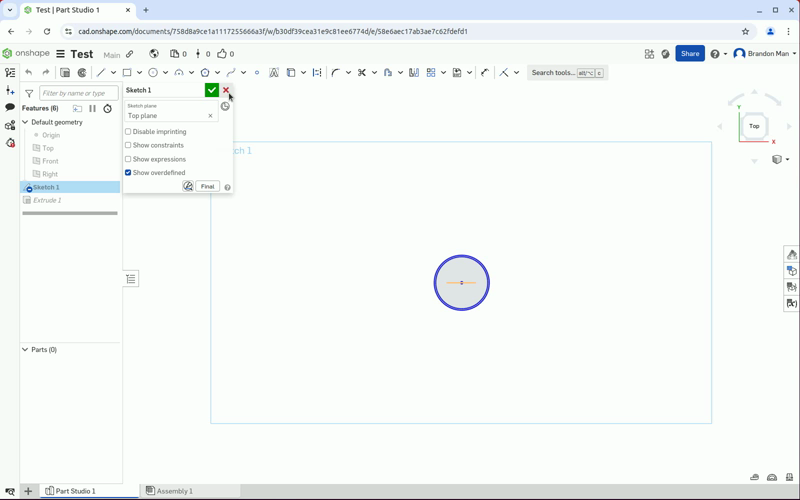
click(229, 92)
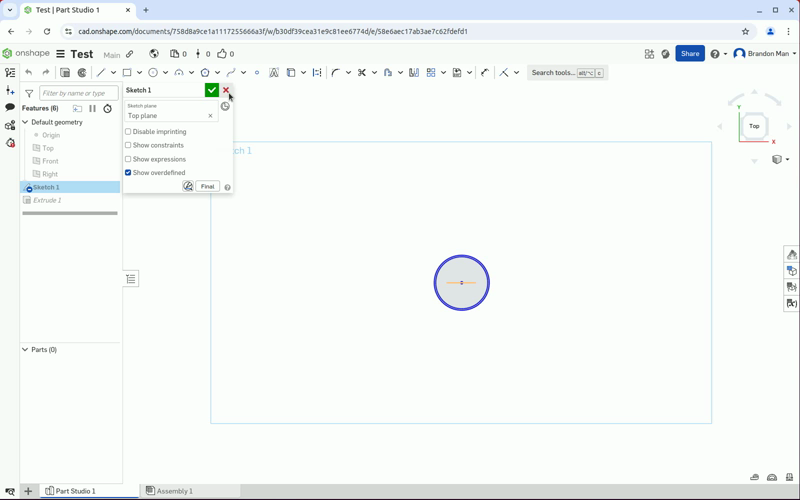
key(shift+s)
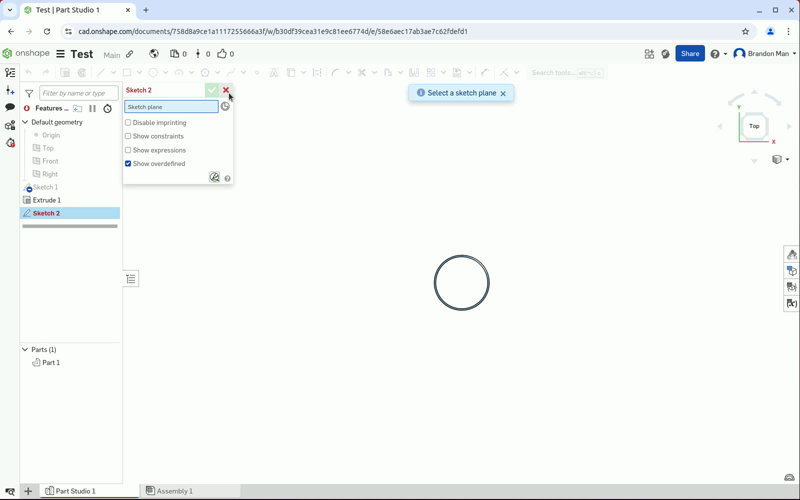
mouse_move(73, 150)
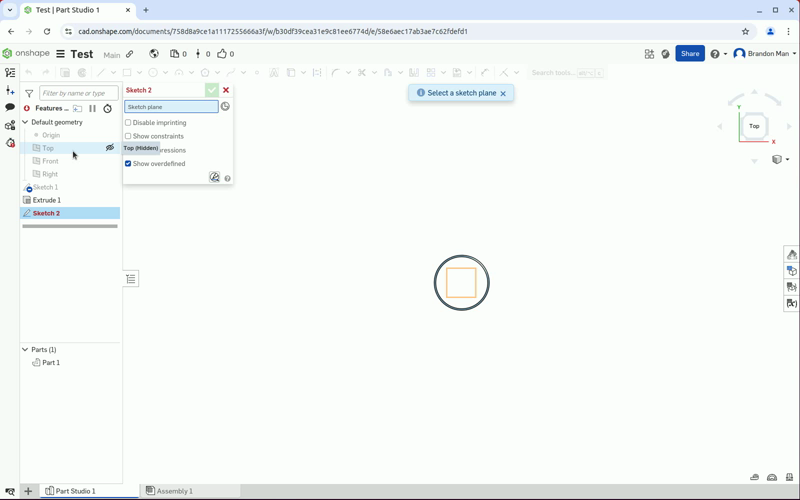
click(73, 150)
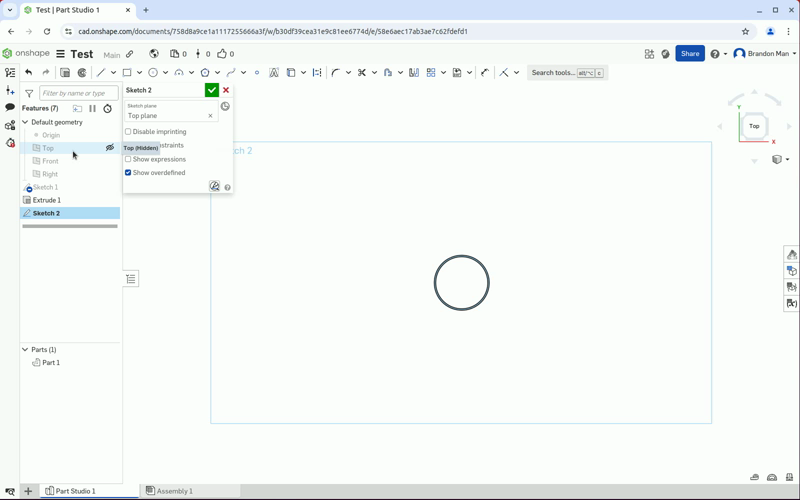
mouse_move(73, 352)
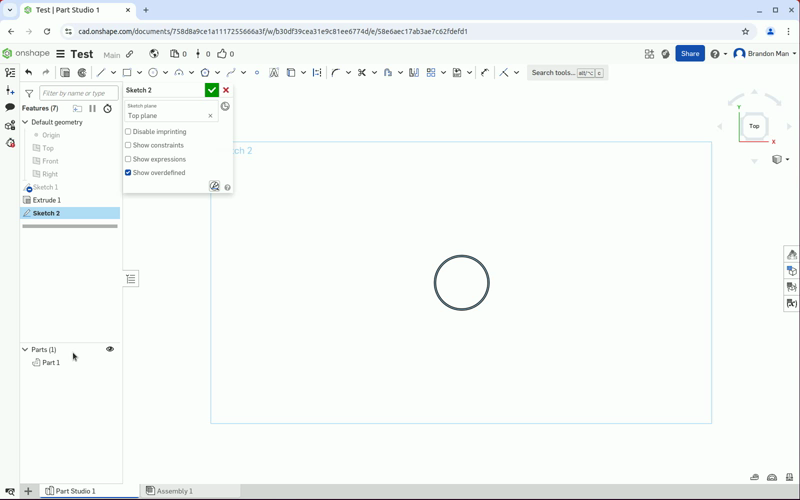
key(y)
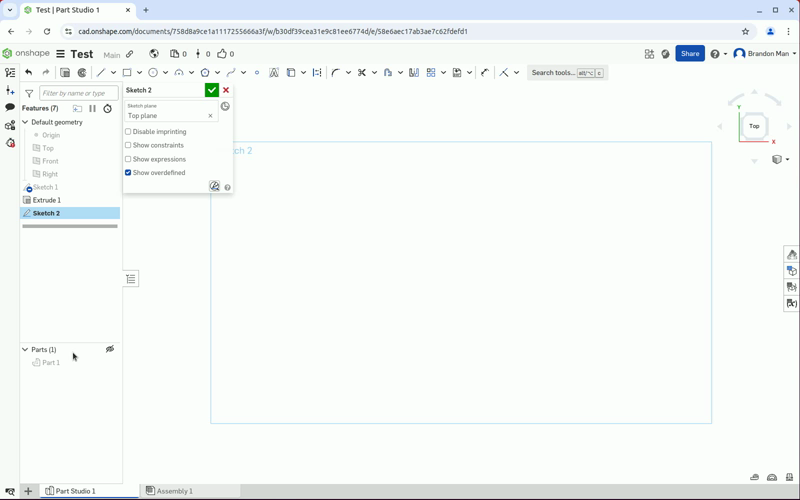
key(l)
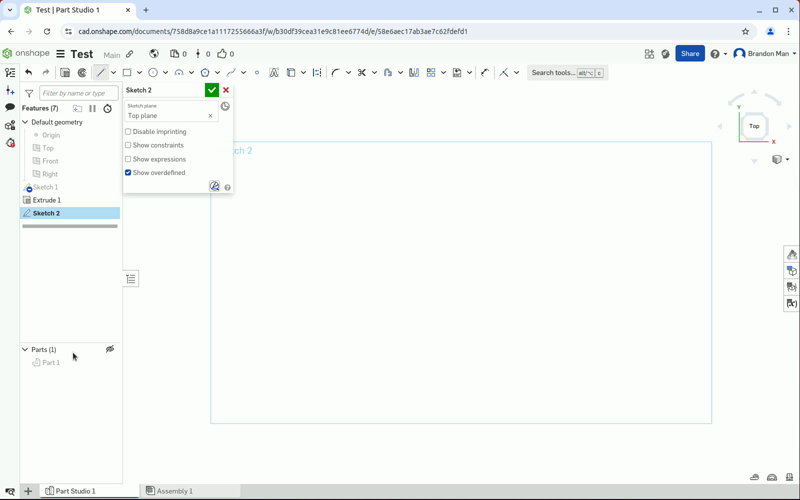
key_down(shift)
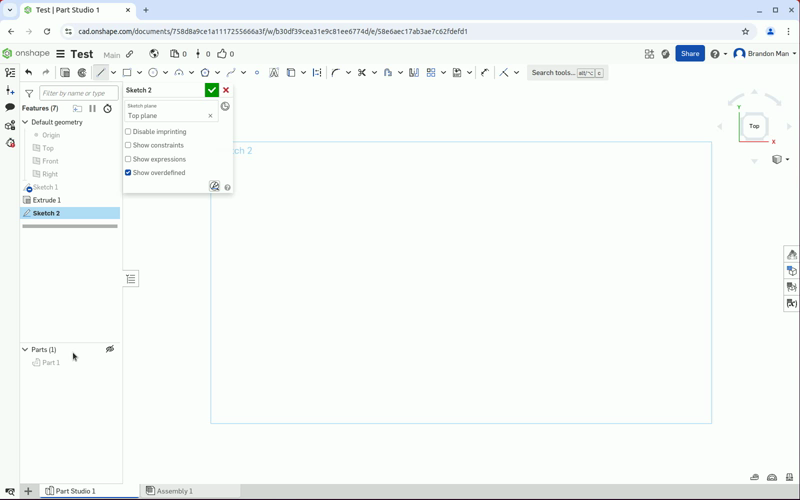
mouse_move(430, 313)
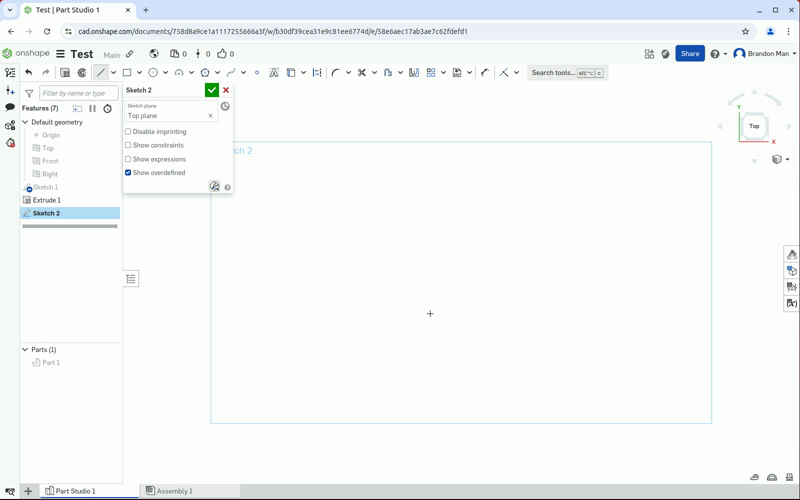
click(430, 313)
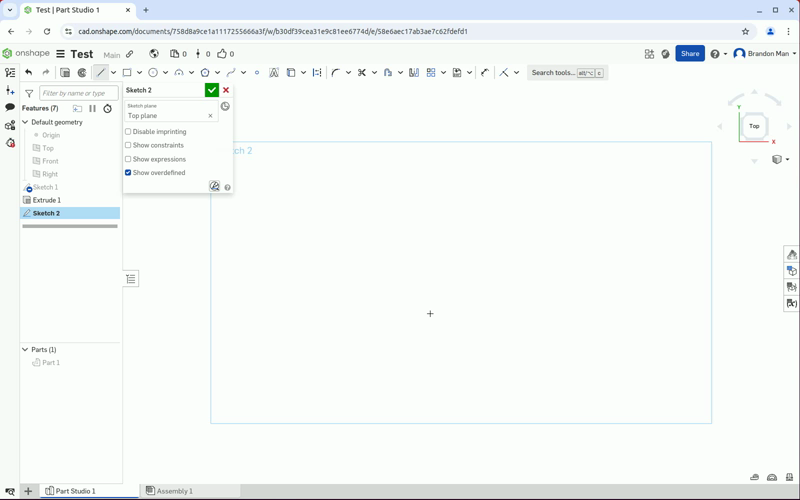
key_up(shift)
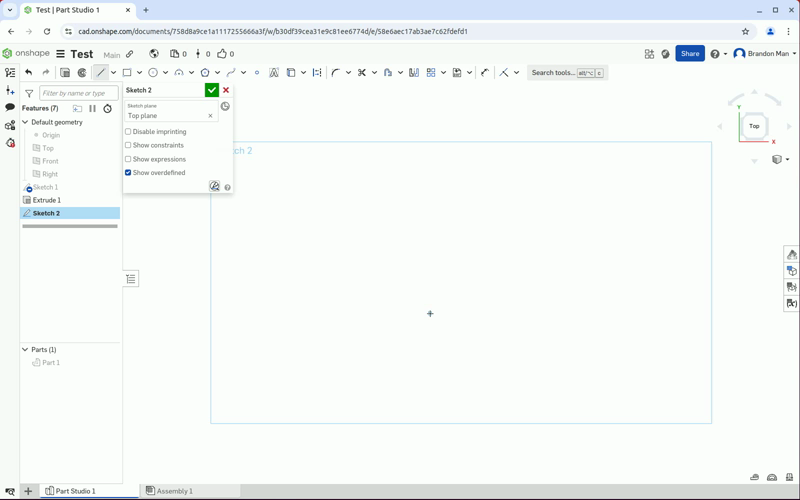
key_down(shift)
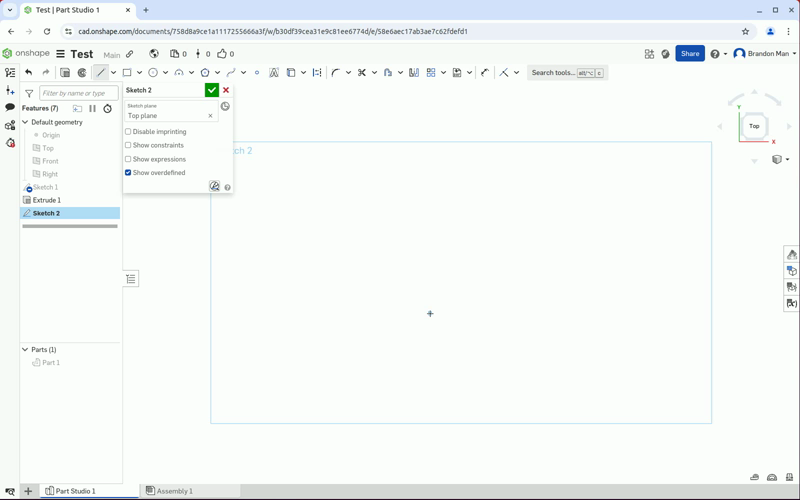
mouse_move(491, 313)
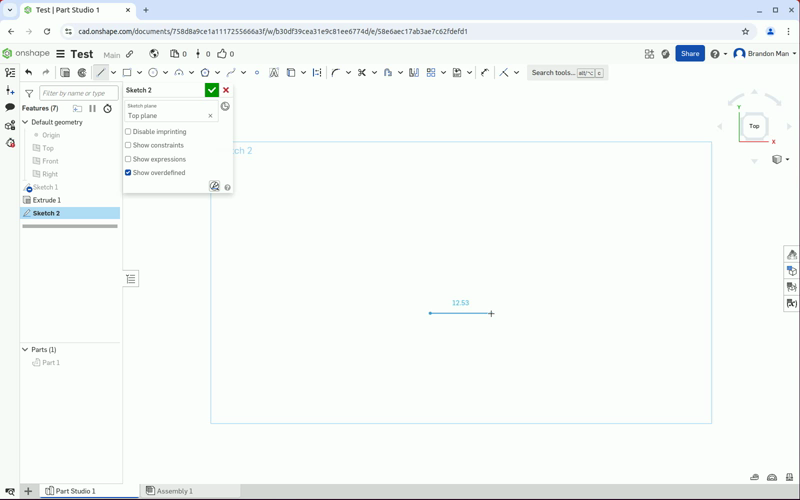
click(491, 313)
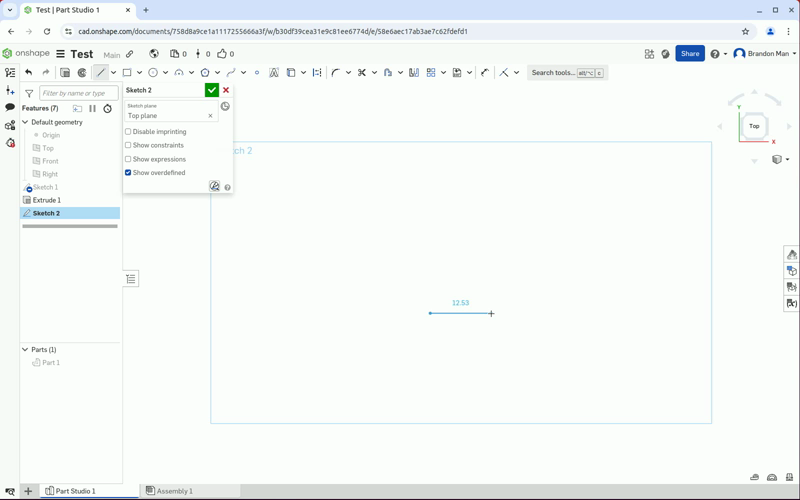
key_up(shift)
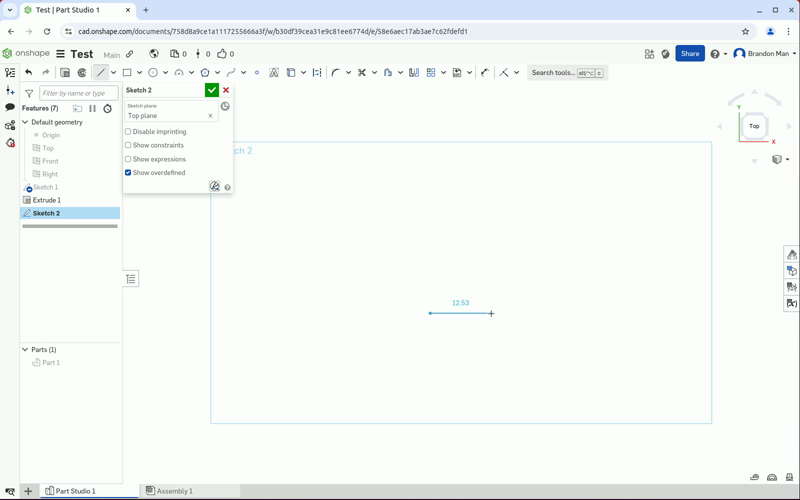
key_down(shift)
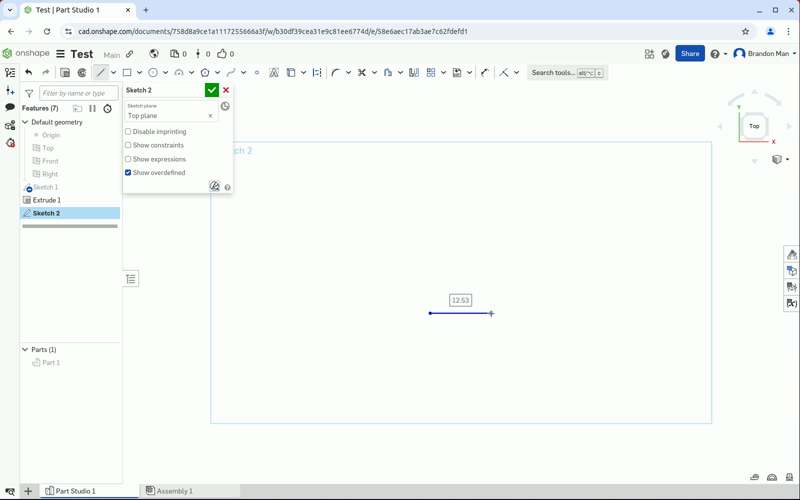
mouse_move(491, 250)
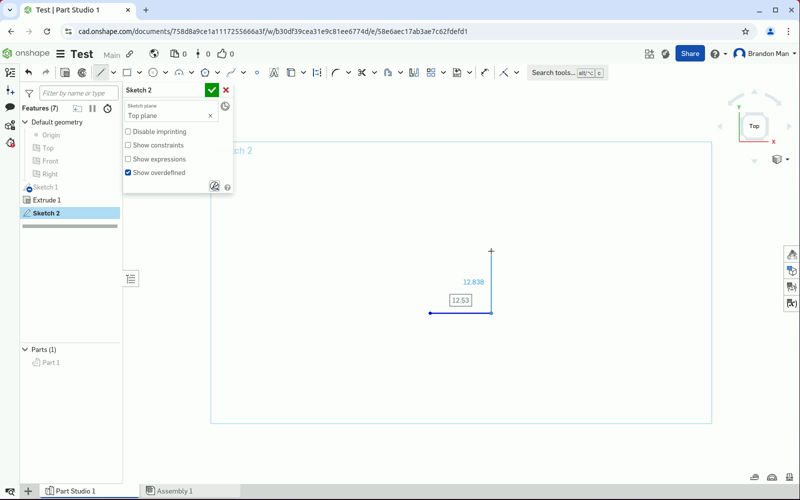
click(491, 250)
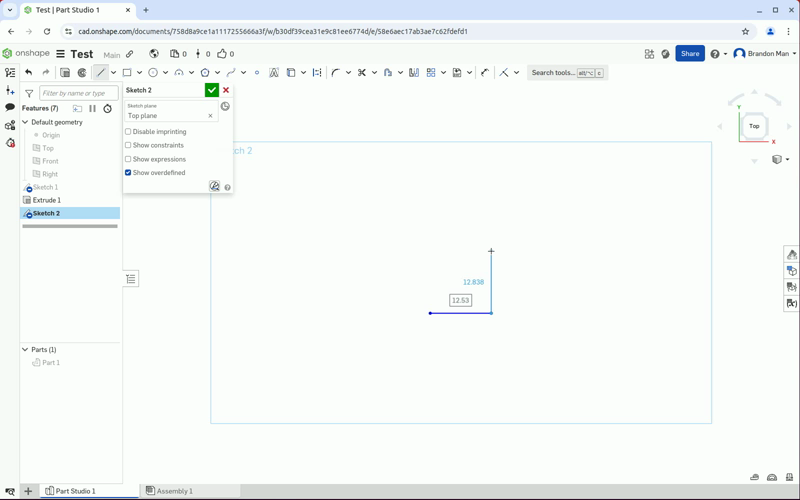
key_up(shift)
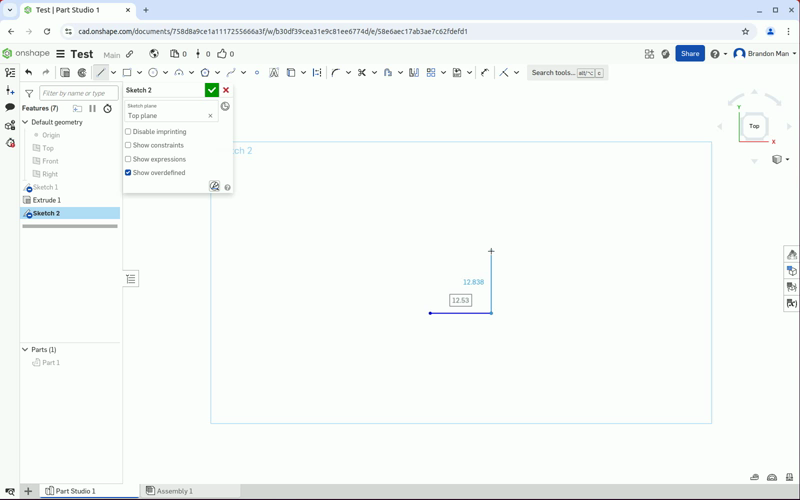
key_down(shift)
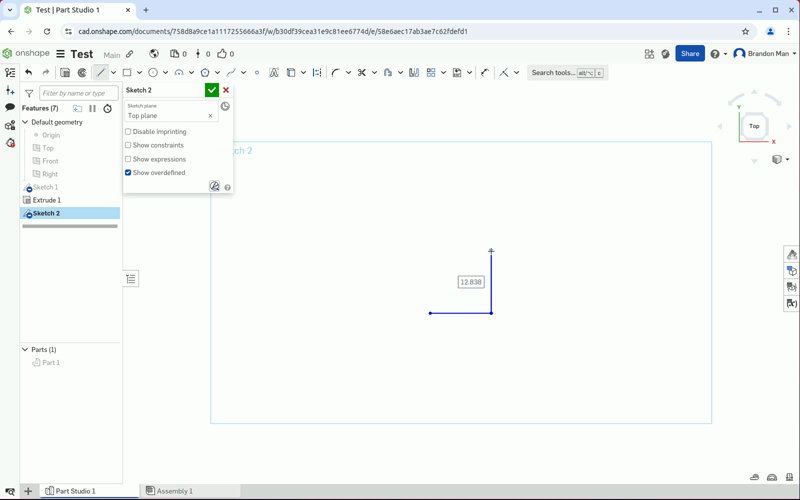
mouse_move(430, 250)
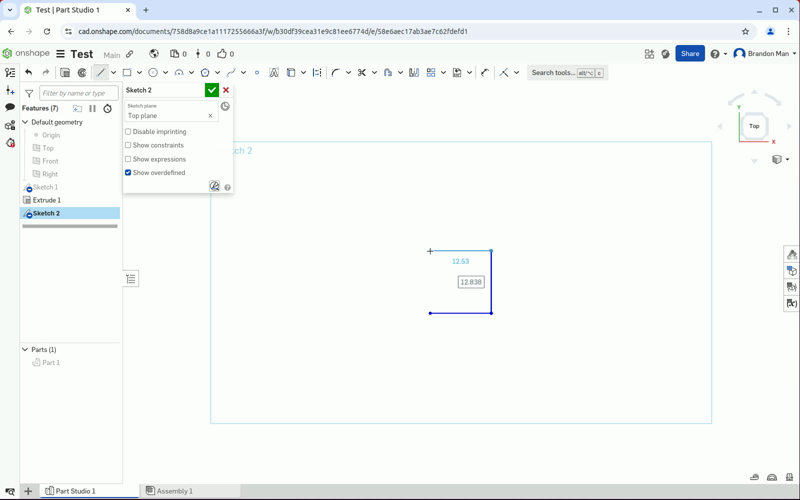
click(430, 250)
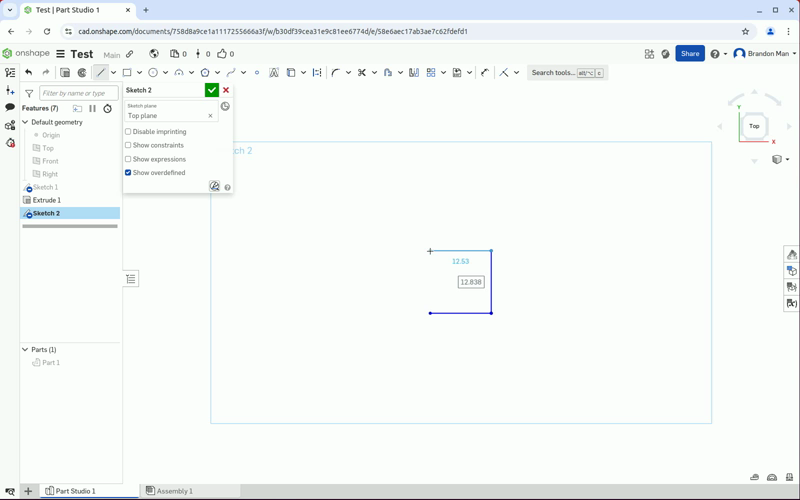
key_up(shift)
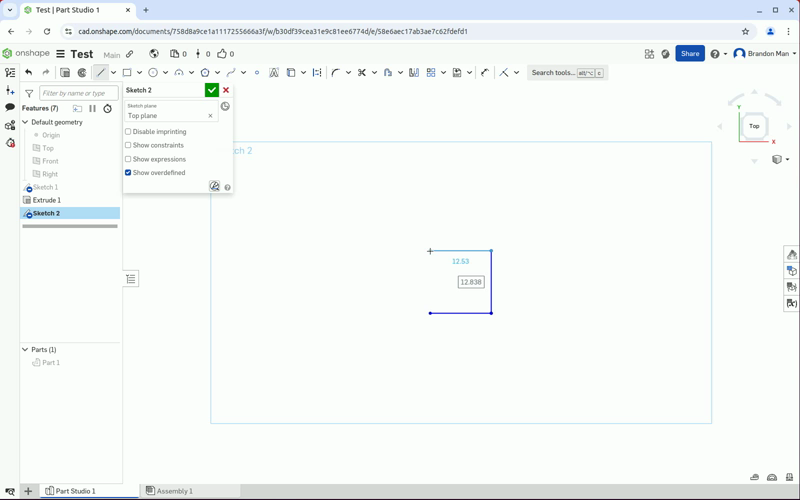
key_down(shift)
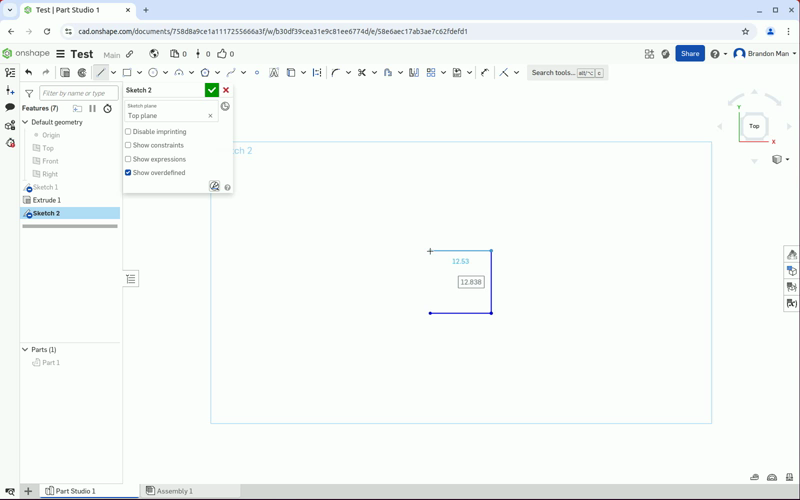
mouse_move(430, 313)
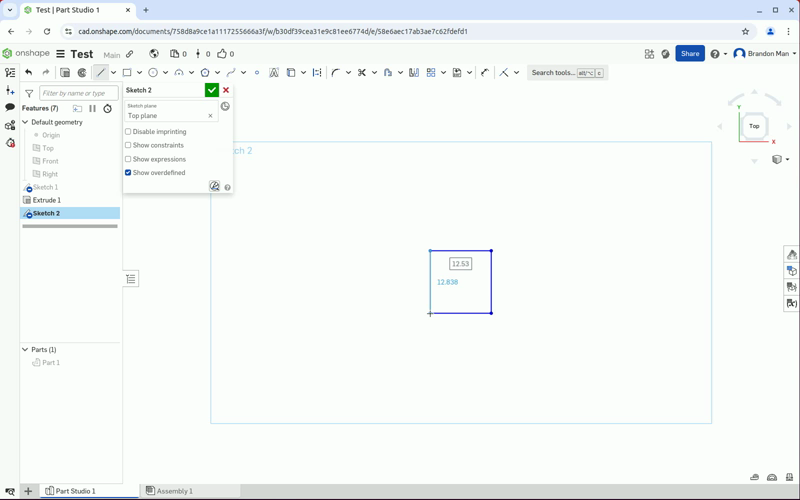
key_up(shift)
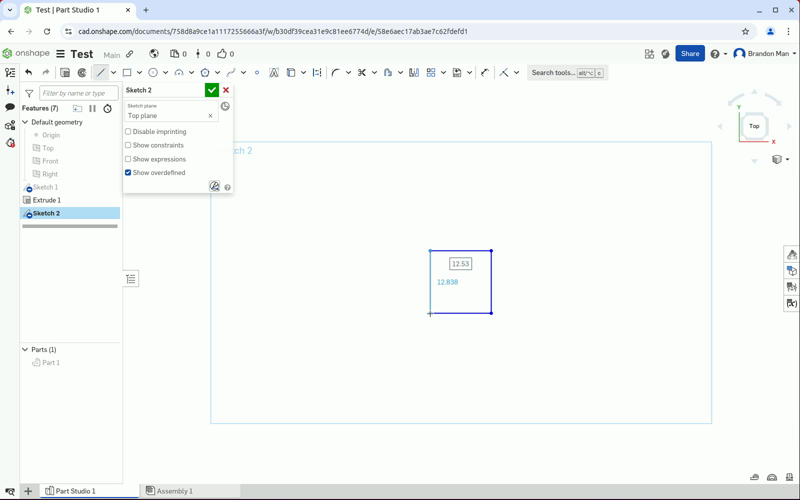
click(430, 313)
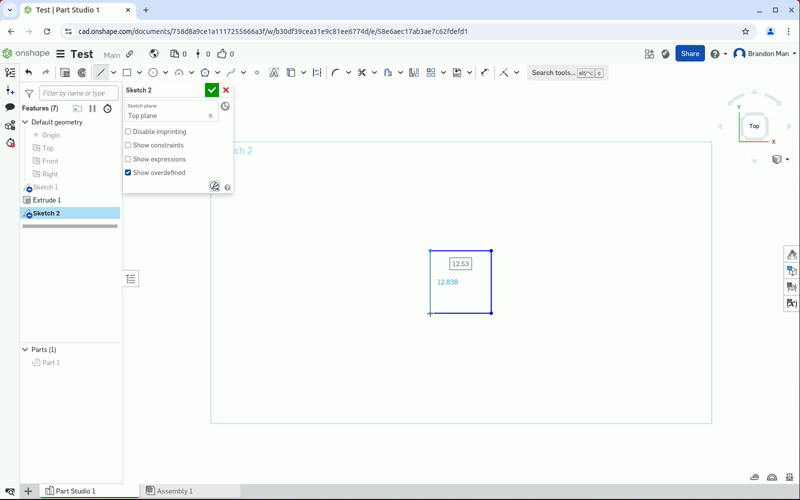
key(esc)
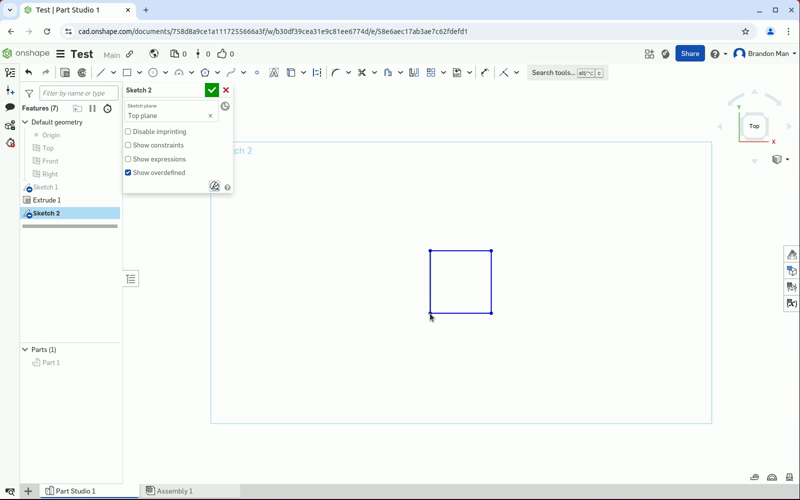
key(c)
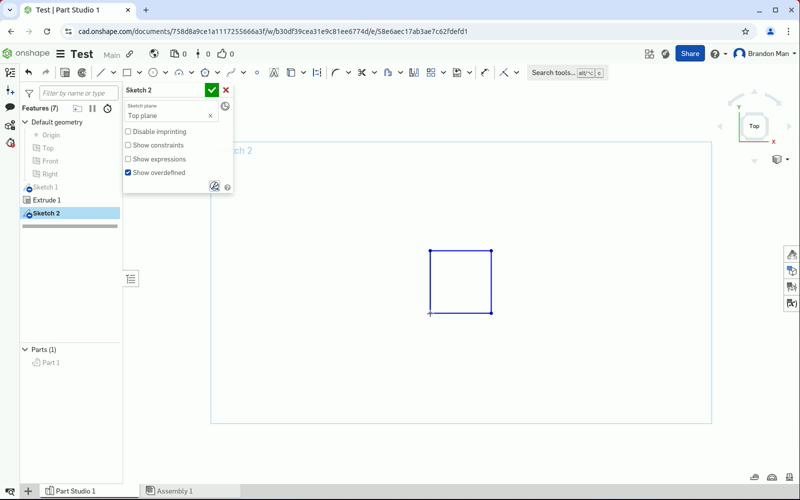
key_down(shift)
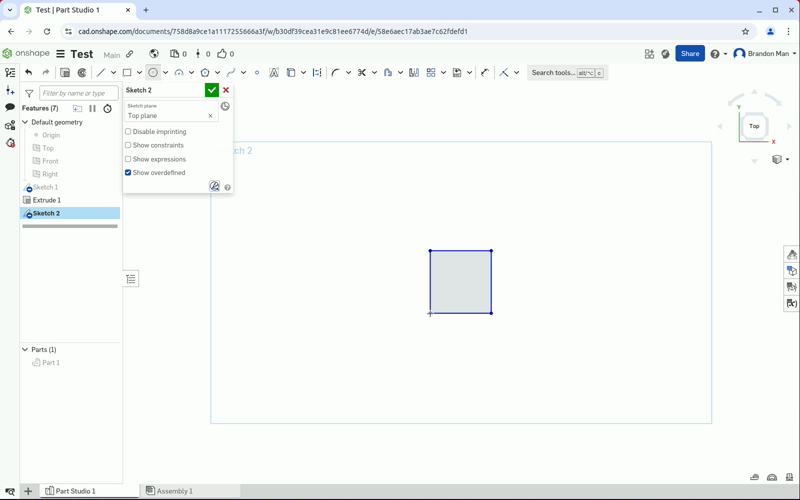
mouse_move(460, 281)
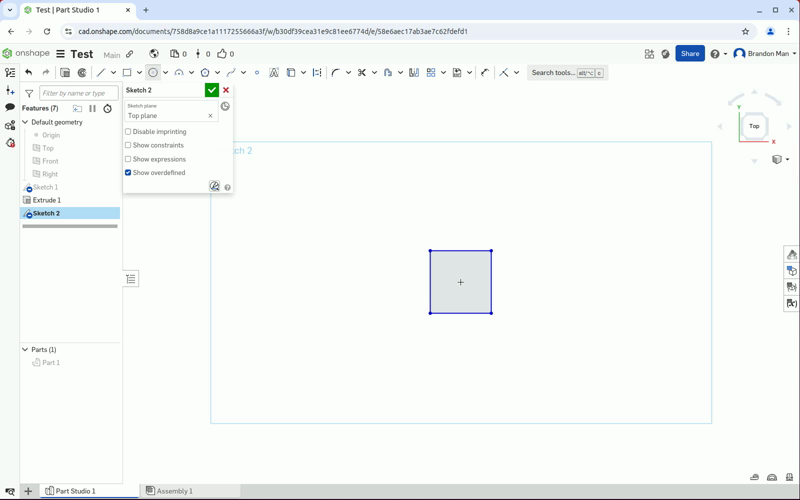
click(460, 281)
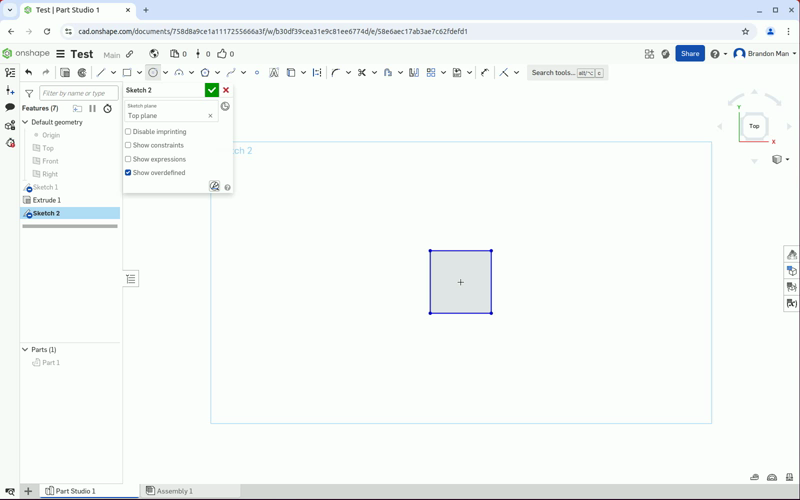
key_up(shift)
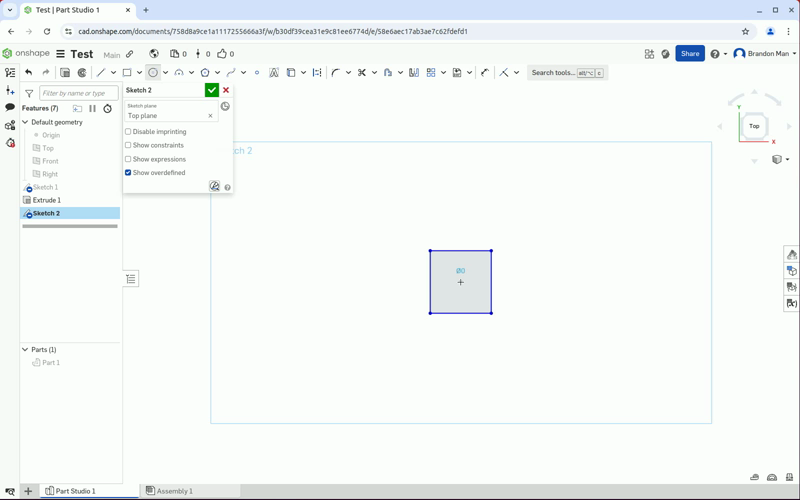
mouse_move(485, 281)
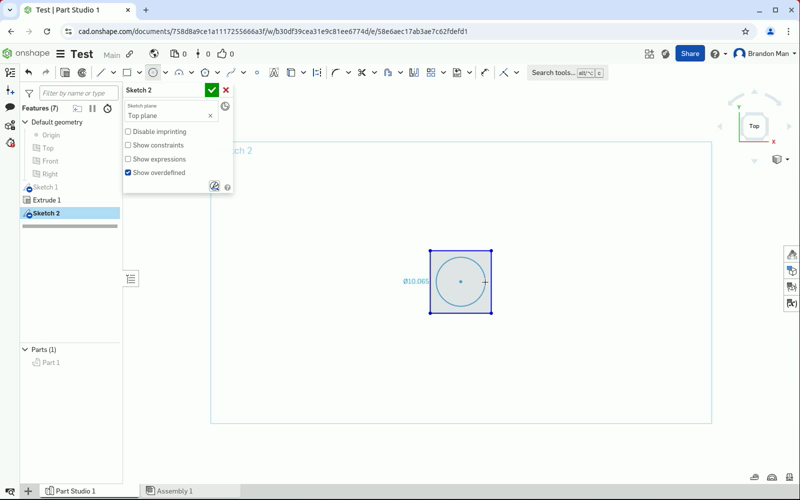
click(485, 281)
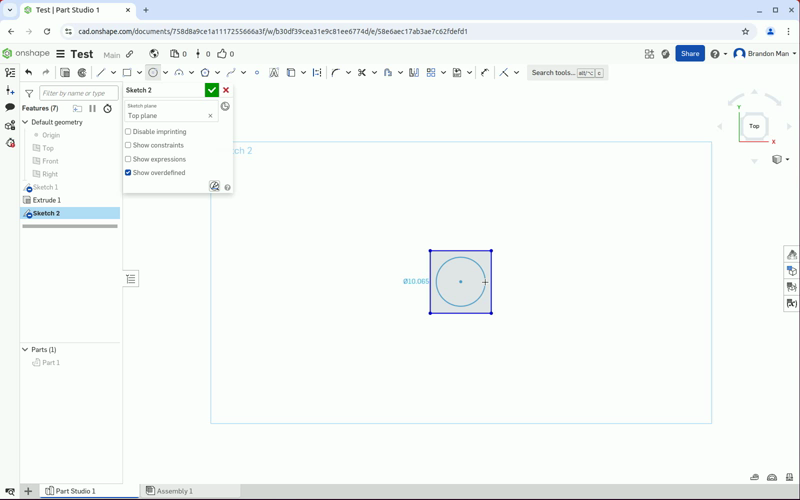
key(esc)
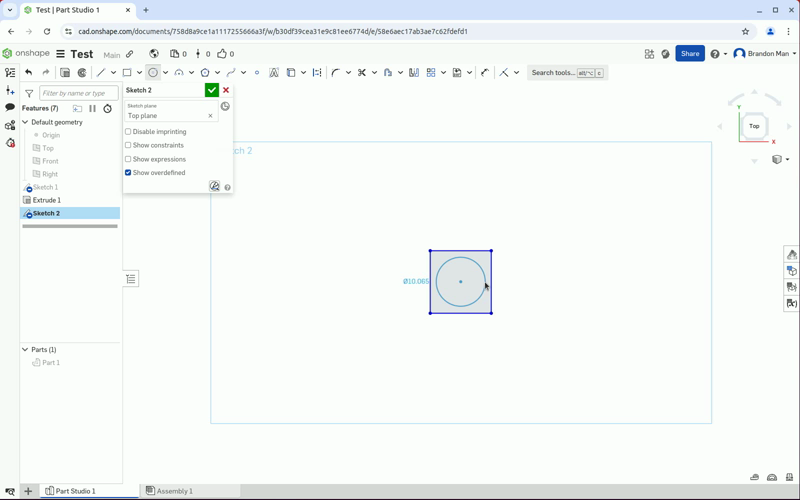
mouse_move(476, 258)
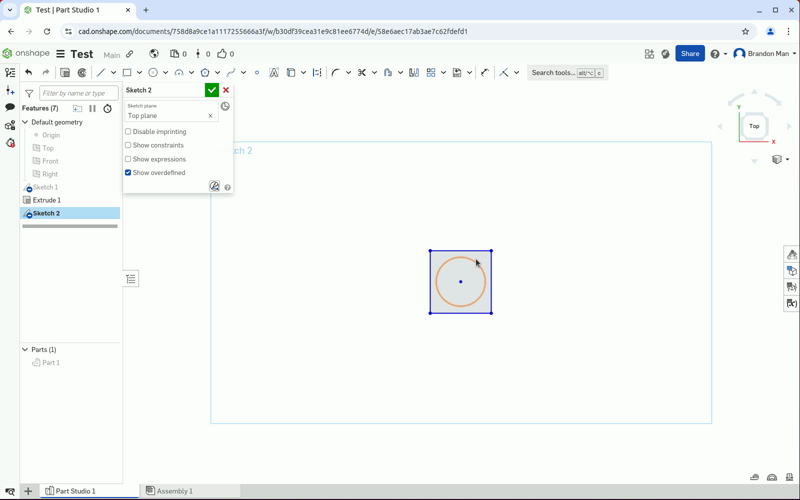
click(476, 258)
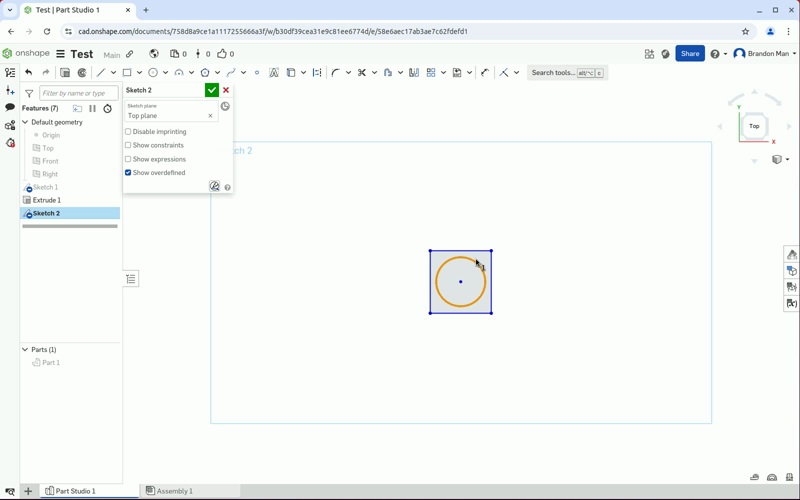
mouse_move(73, 352)
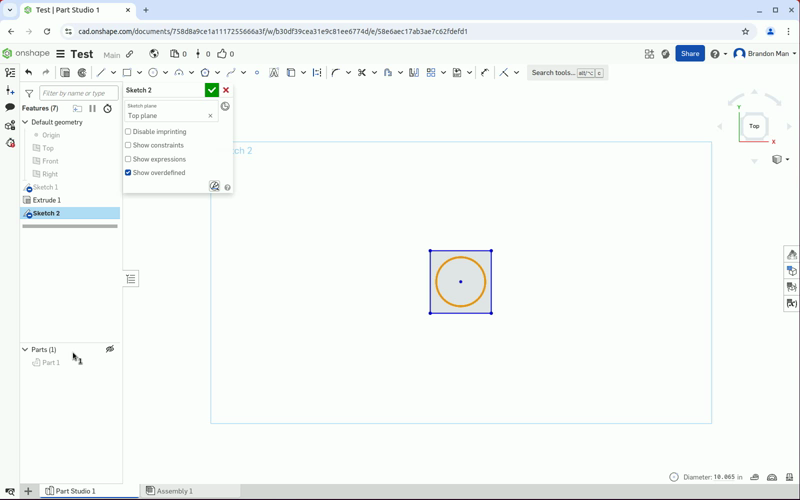
key(shift+y)
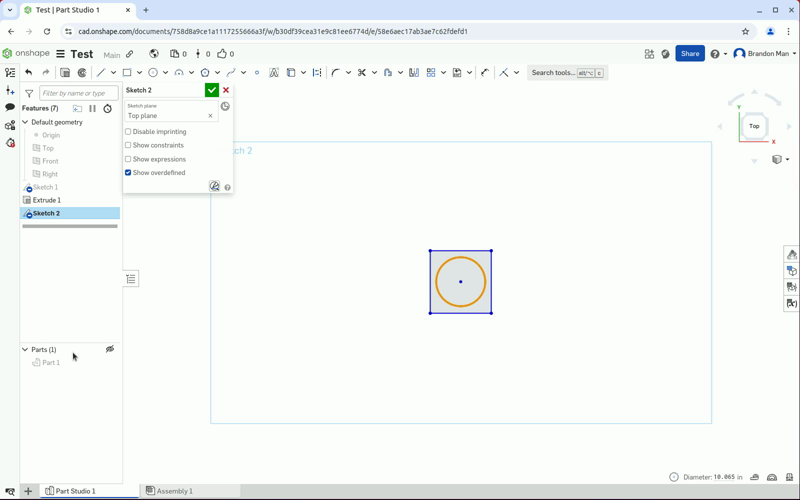
key(shift+e)
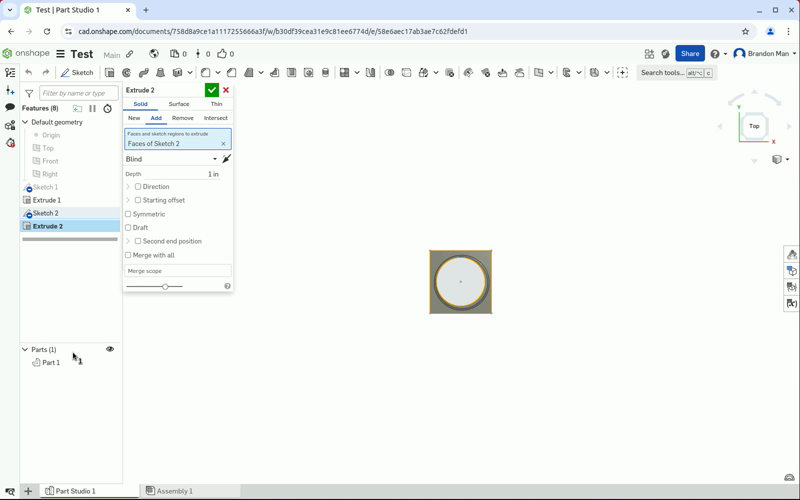
mouse_move(143, 106)
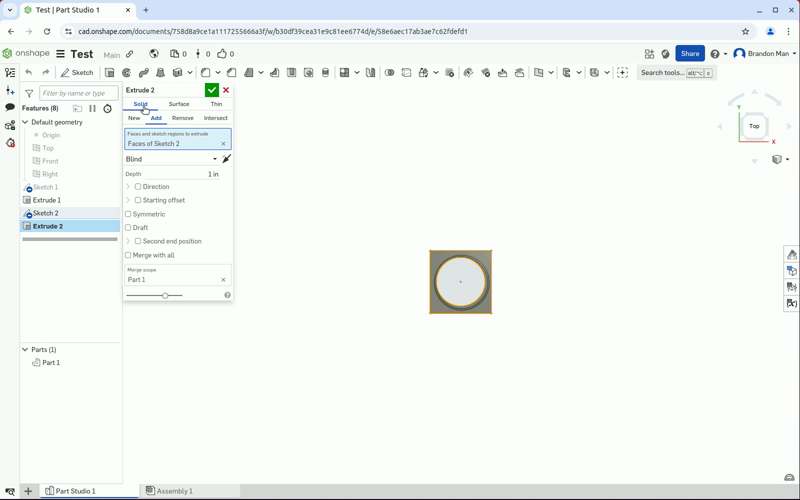
click(143, 106)
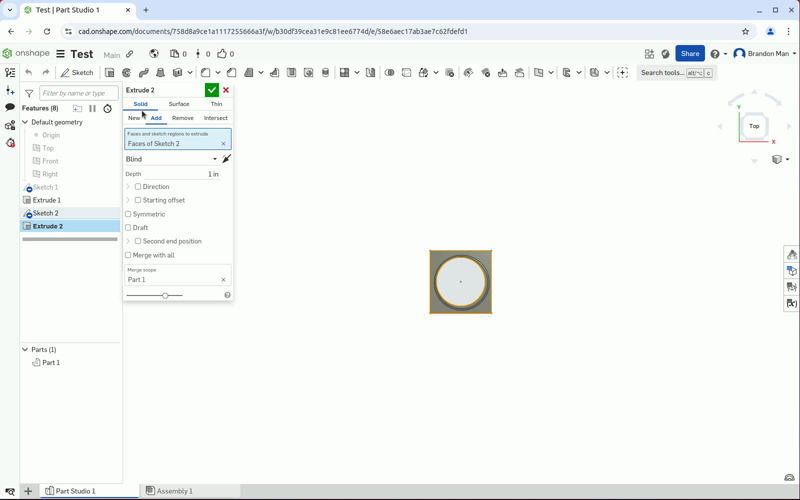
mouse_move(137, 120)
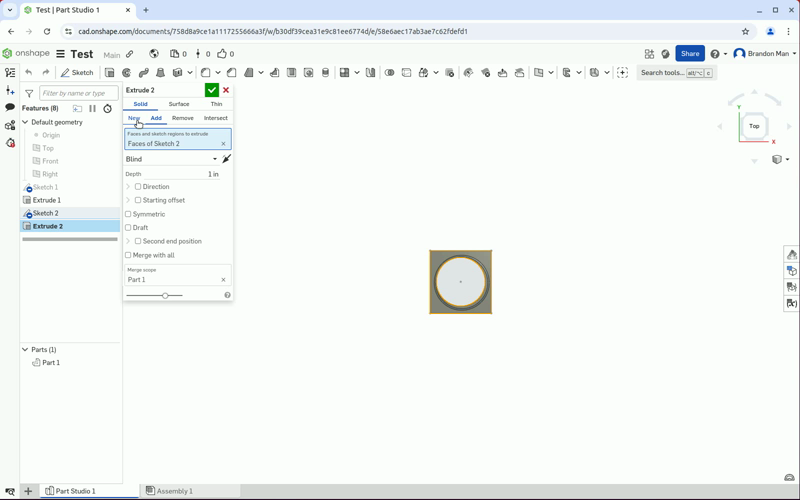
click(137, 120)
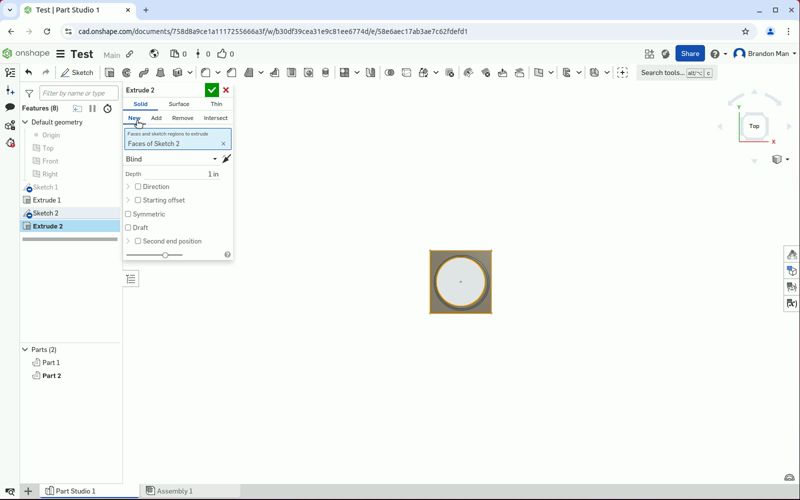
key(tab, 4)
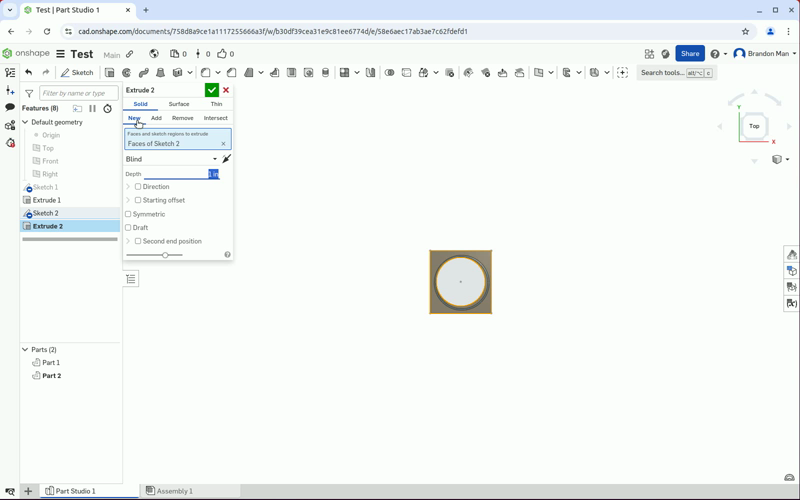
text(-0.241)
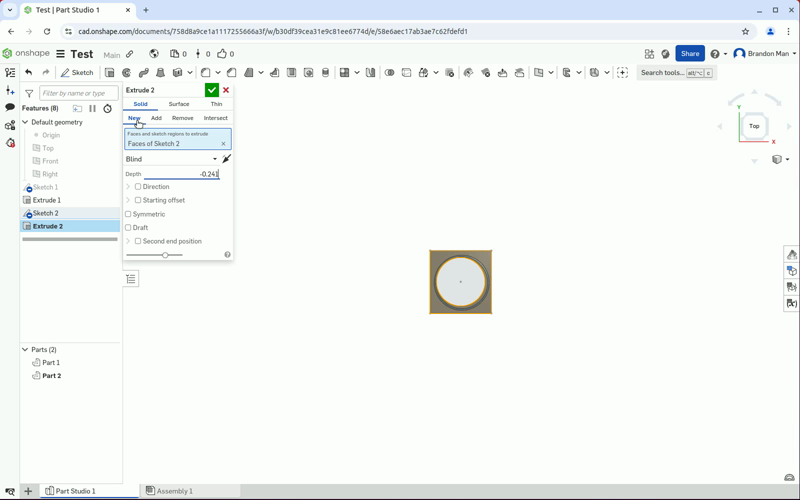
key(enter)
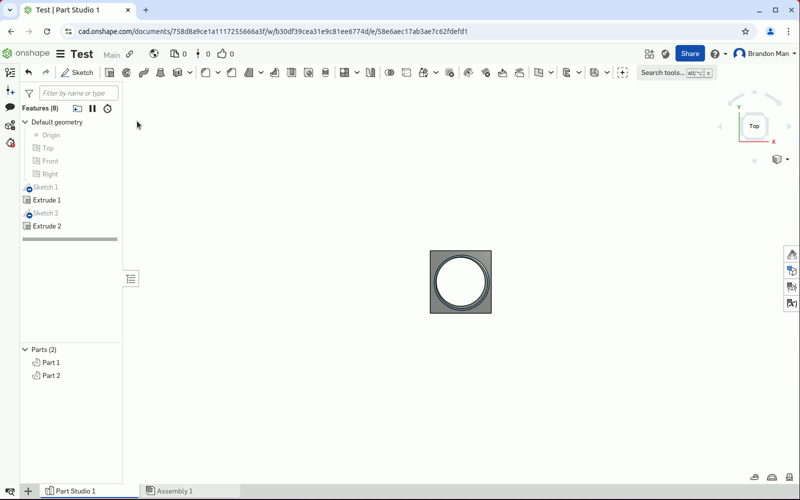
key(shift+h)
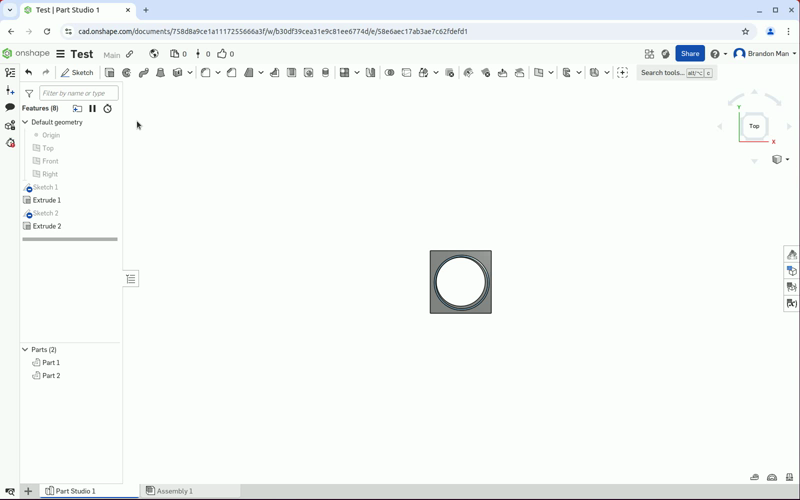
key(shift+h)
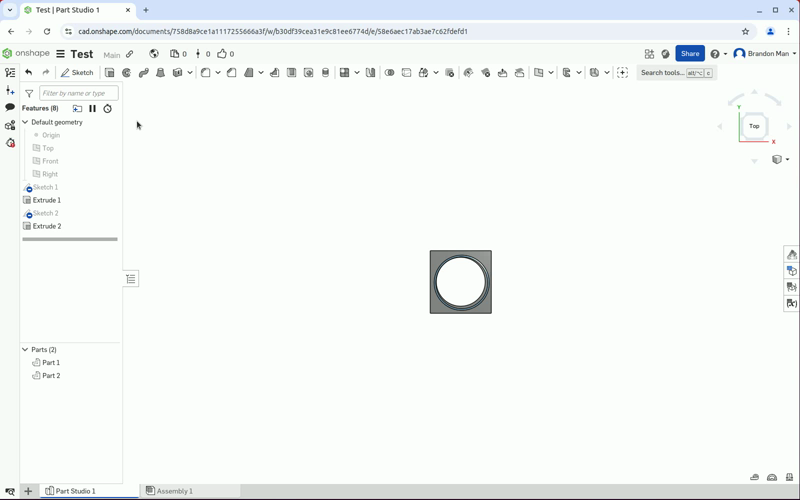
mouse_move(73, 189)
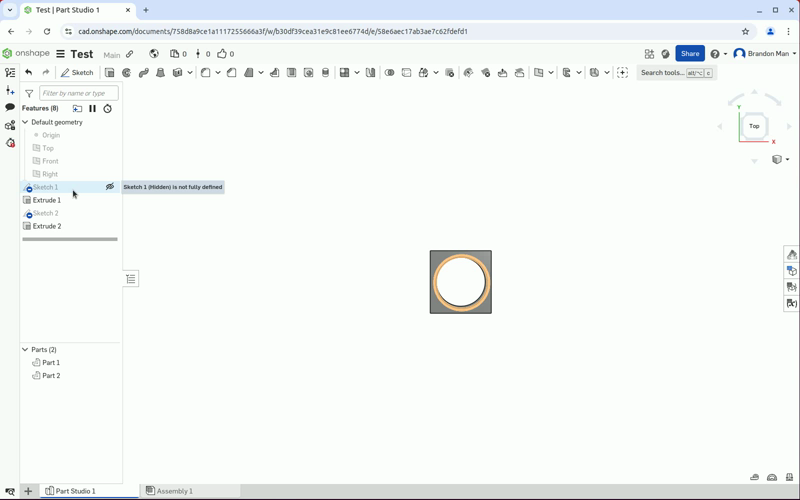
click(73, 189)
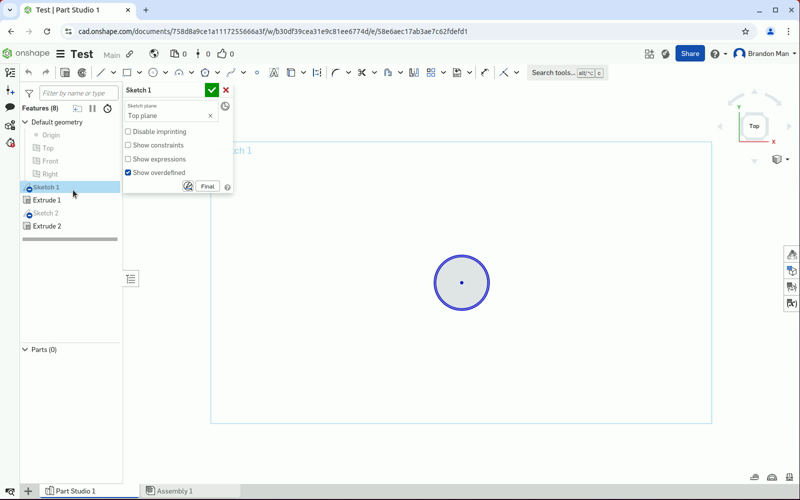
mouse_move(229, 92)
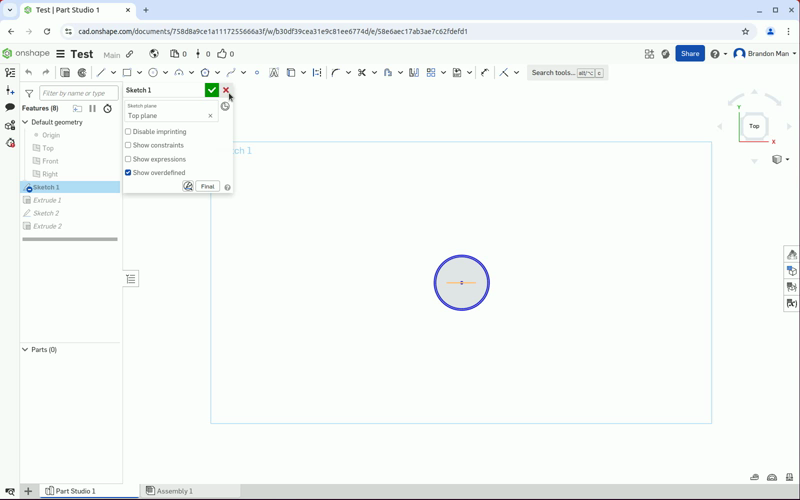
click(229, 92)
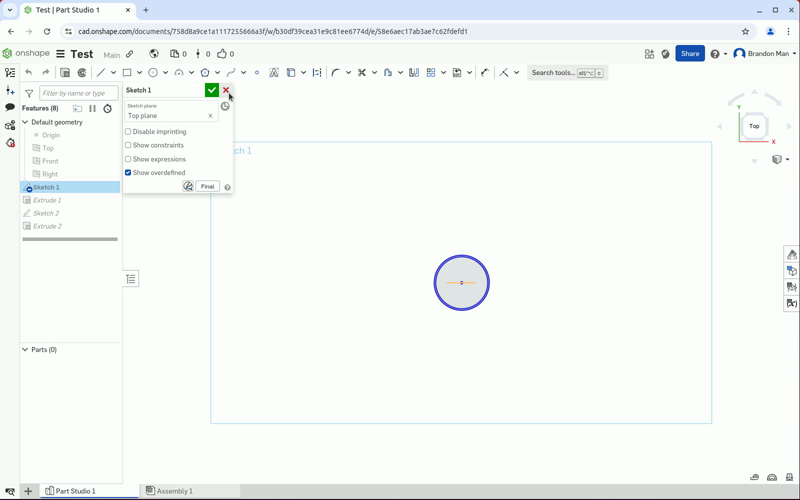
key(shift+s)
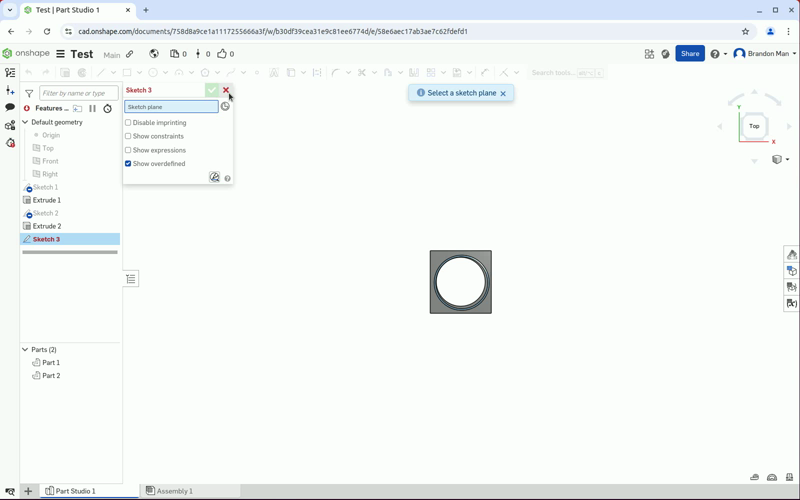
mouse_move(73, 150)
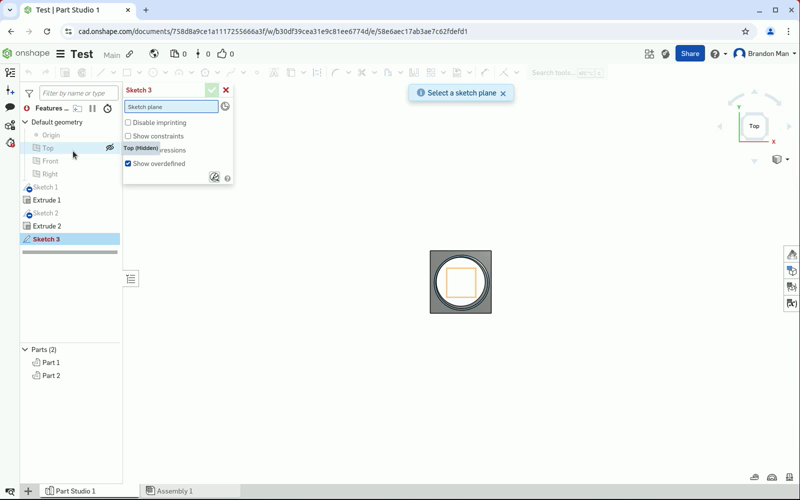
click(73, 150)
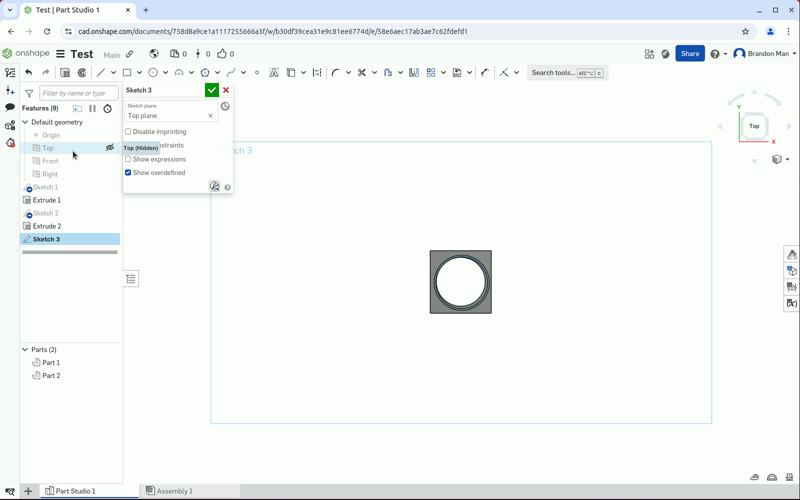
mouse_move(73, 352)
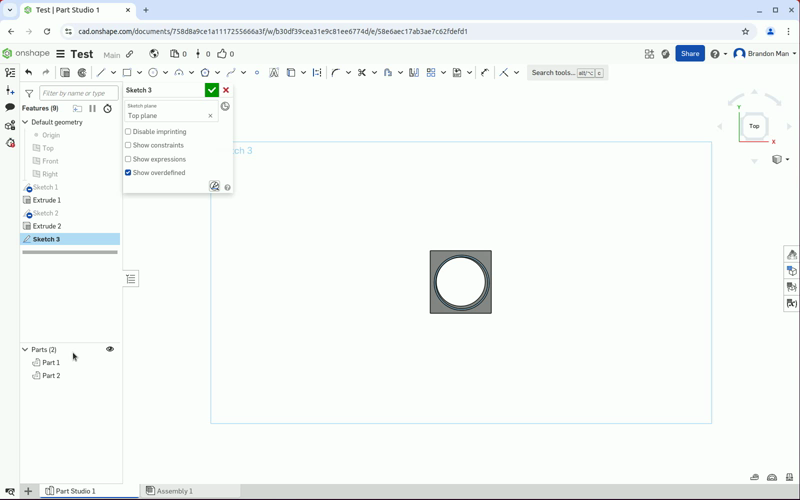
key(y)
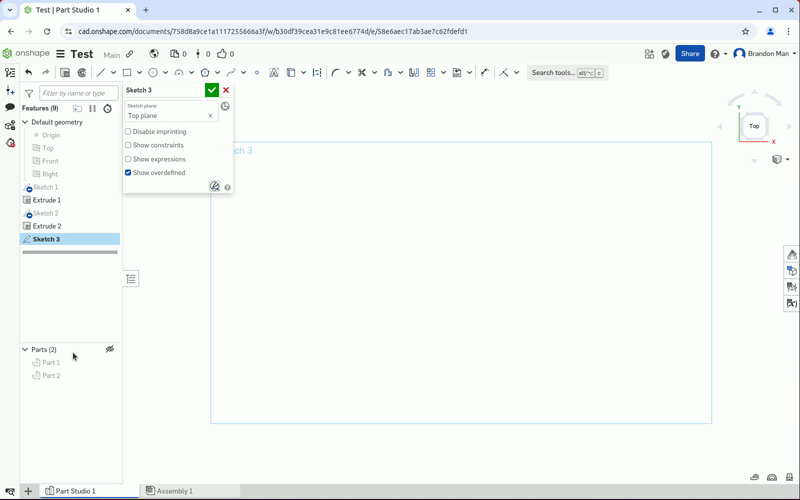
key(c)
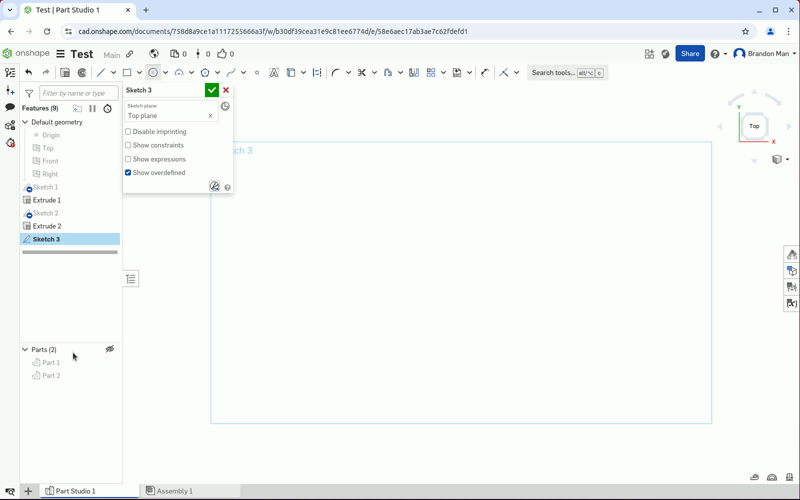
key_down(shift)
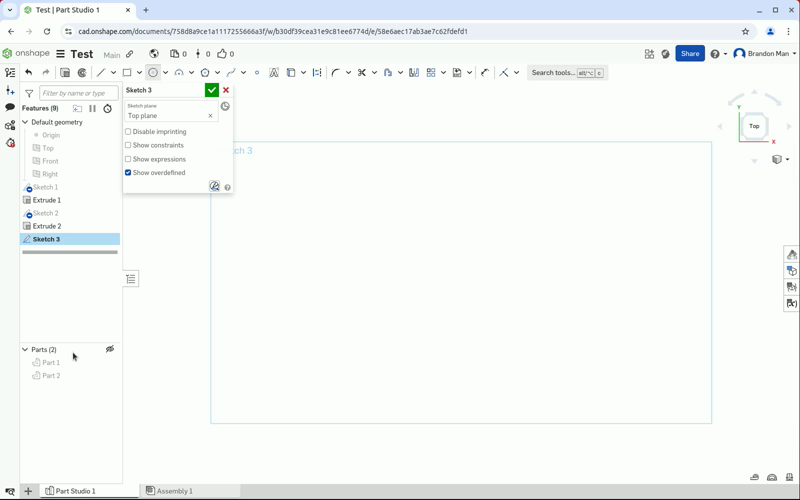
mouse_move(461, 282)
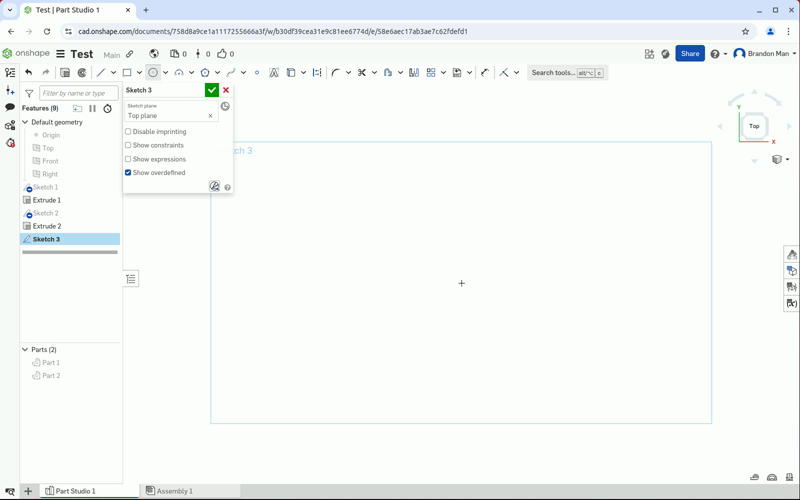
click(461, 282)
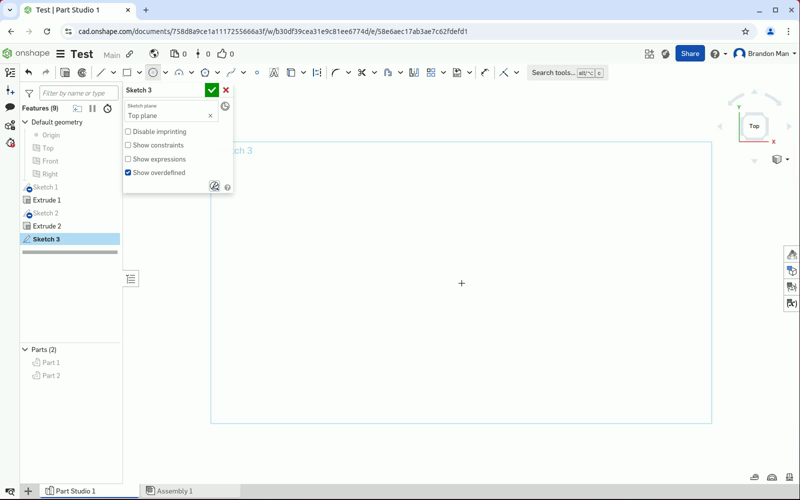
key_up(shift)
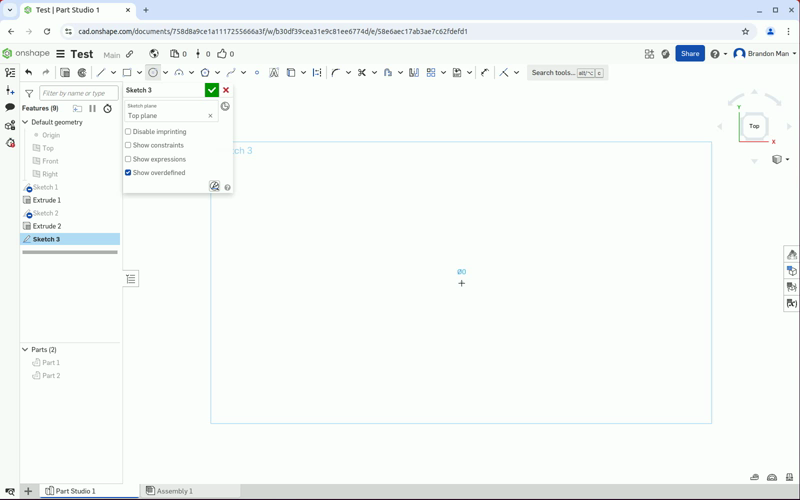
mouse_move(492, 282)
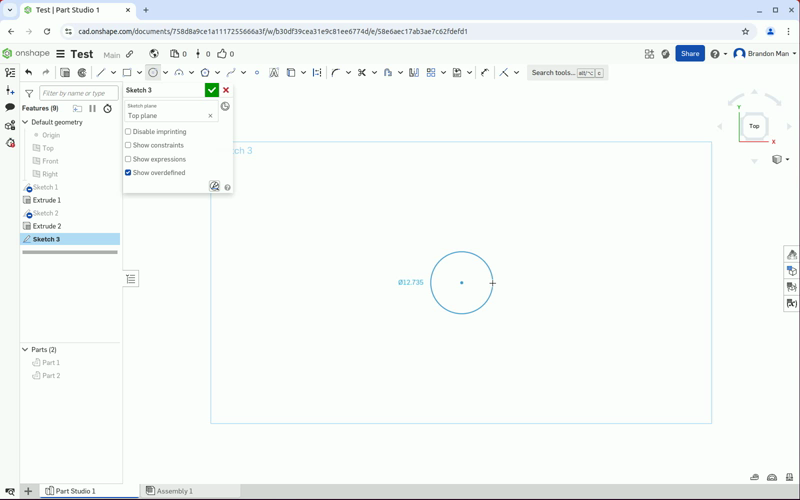
click(492, 282)
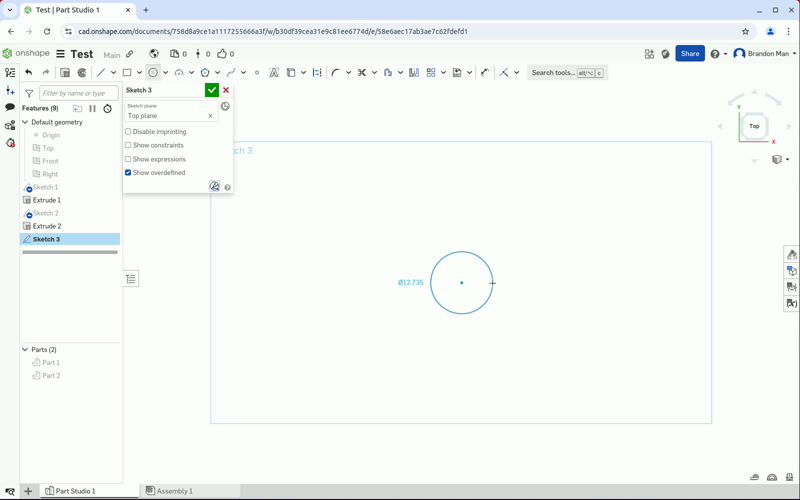
key(esc)
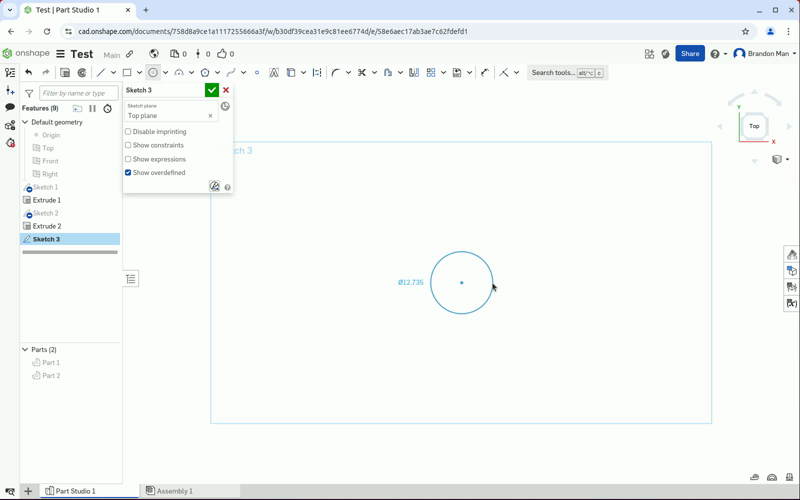
key(c)
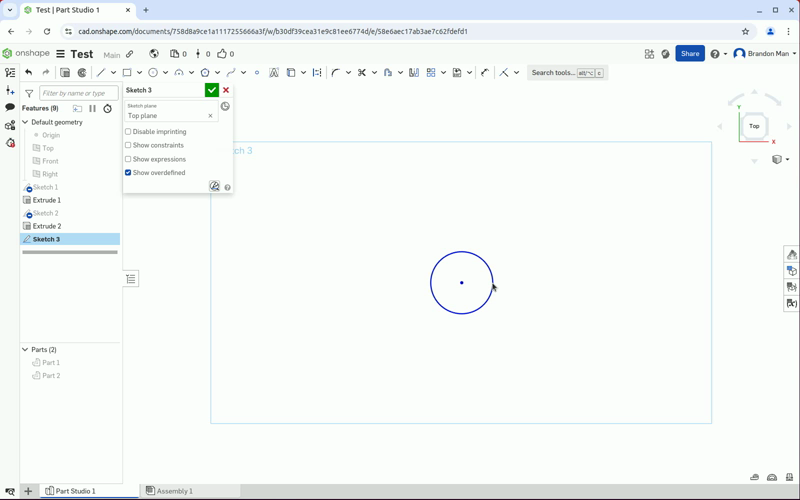
key_down(shift)
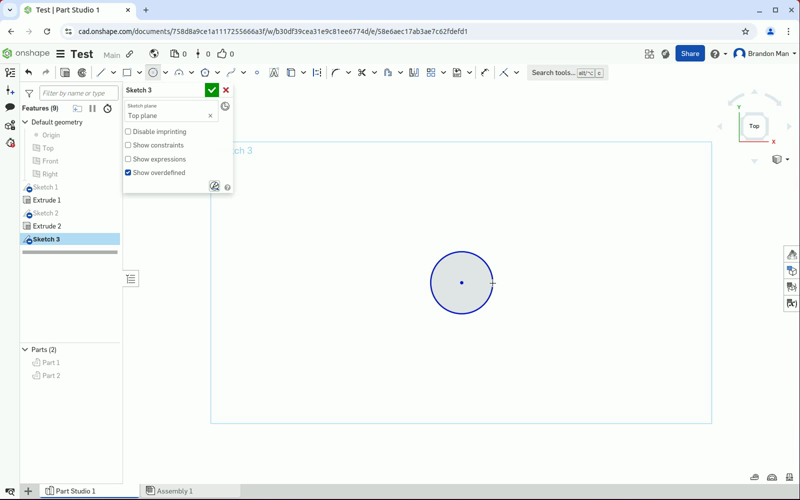
mouse_move(461, 282)
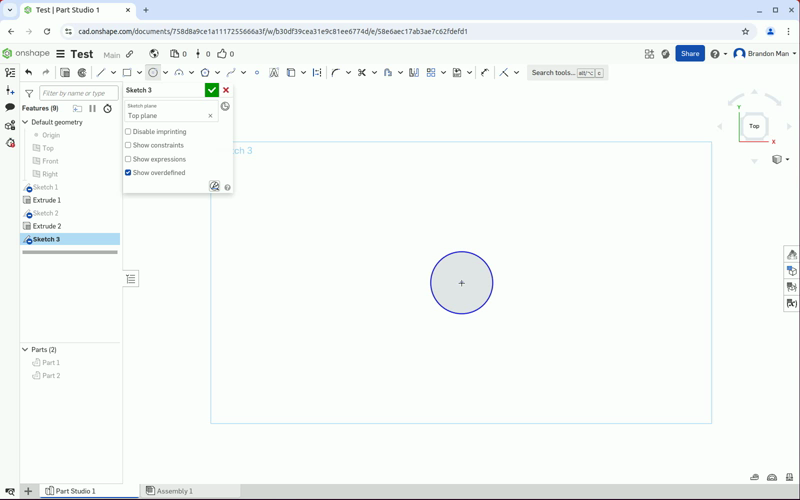
click(461, 282)
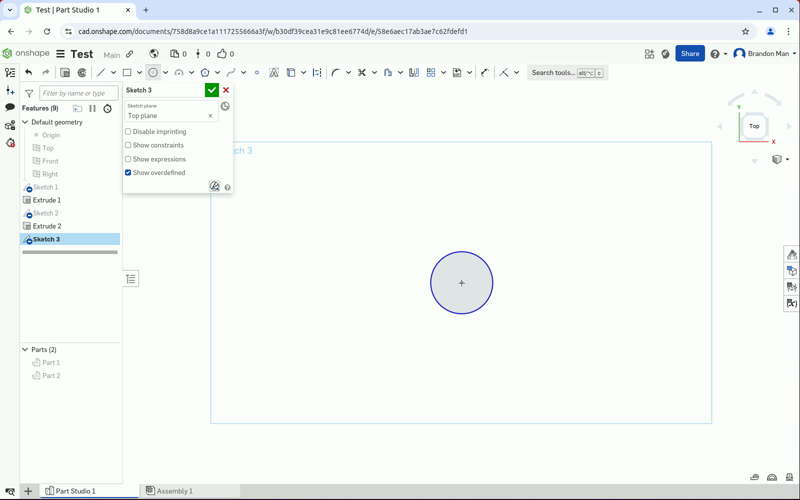
key_up(shift)
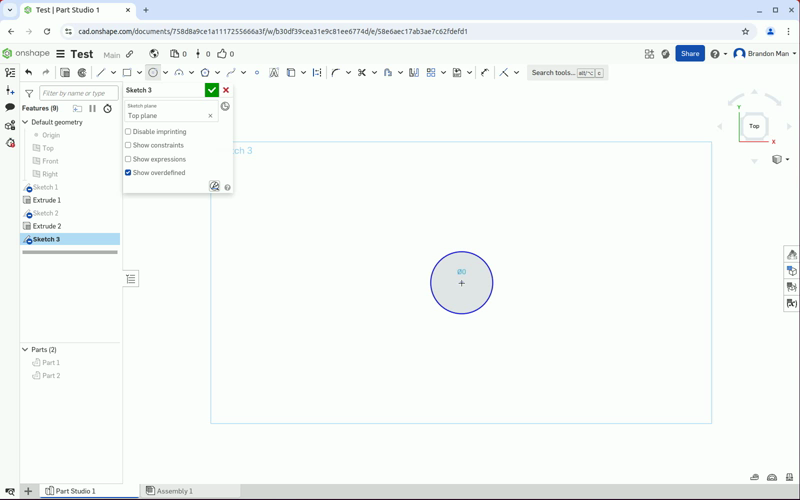
mouse_move(491, 282)
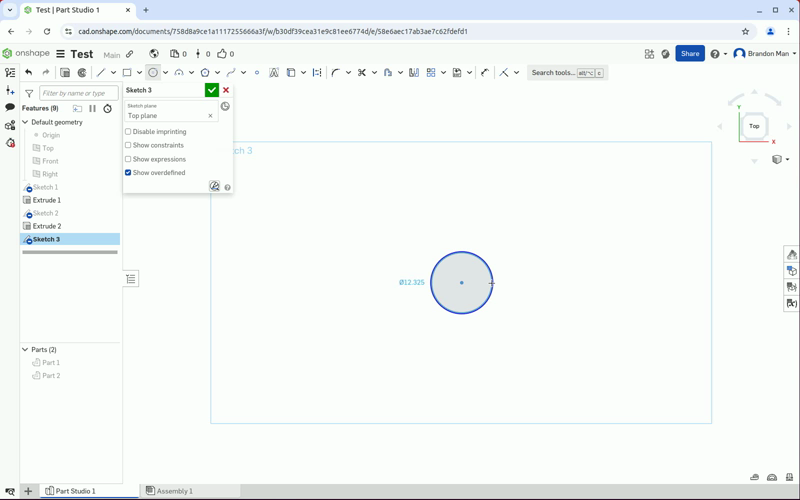
scroll(6)
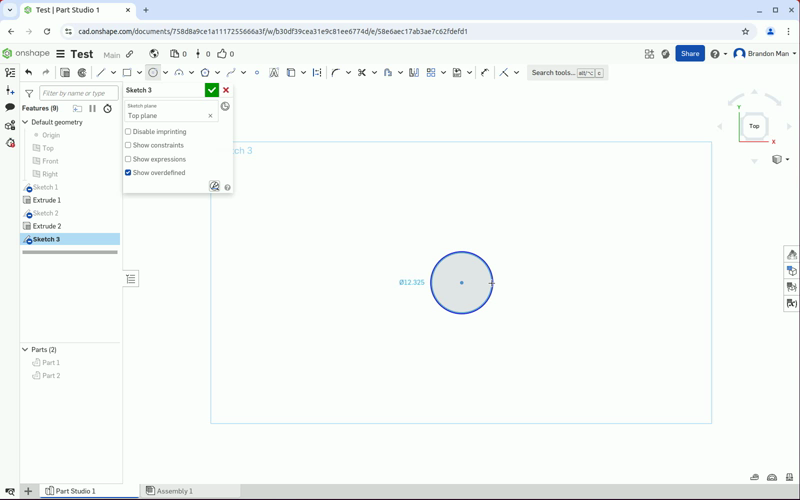
scroll(6)
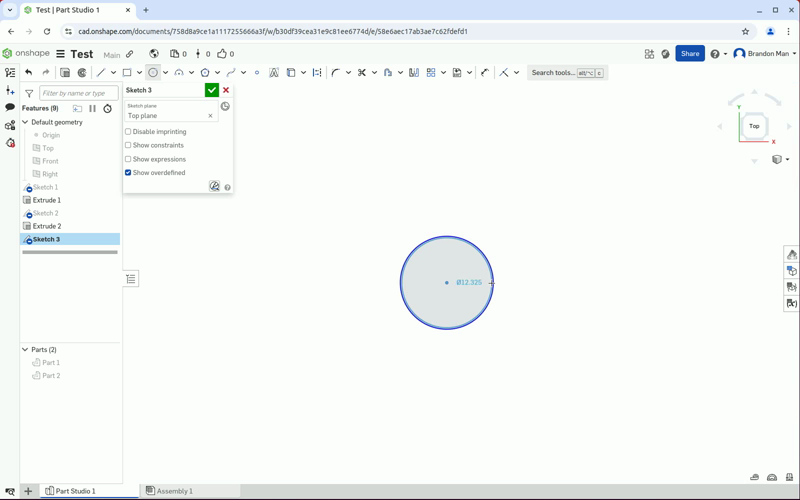
scroll(6)
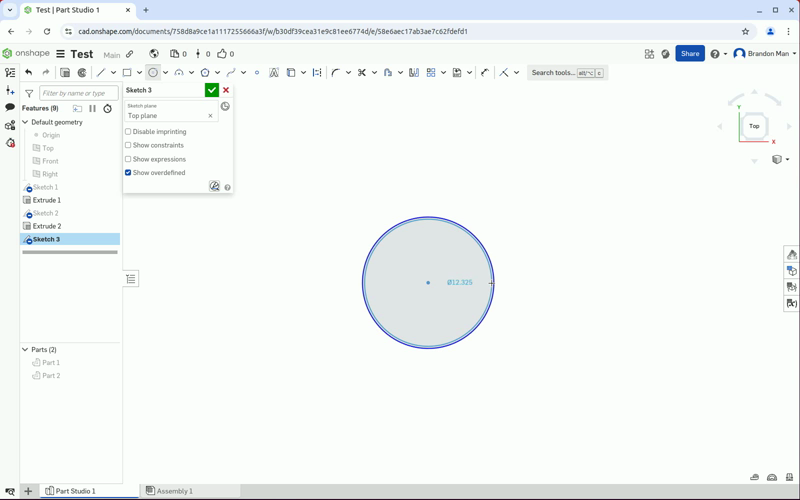
scroll(6)
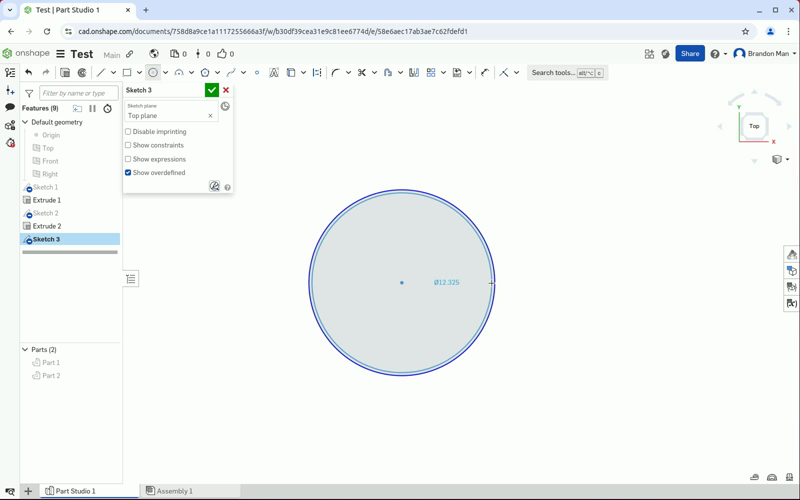
scroll(6)
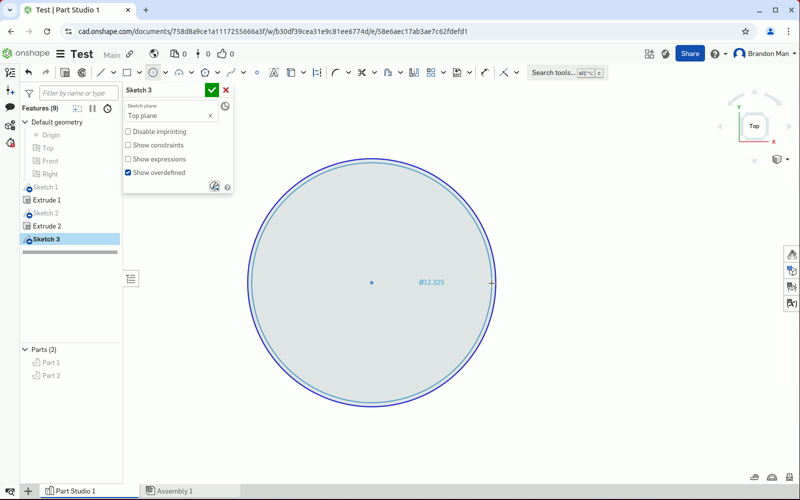
scroll(6)
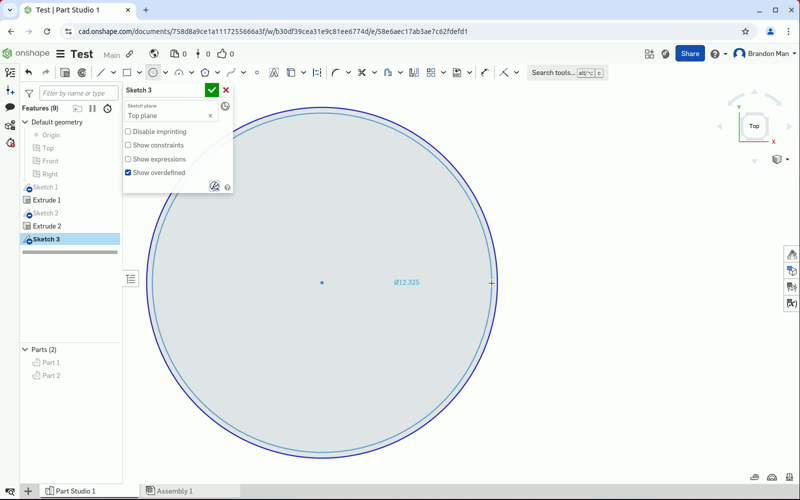
scroll(6)
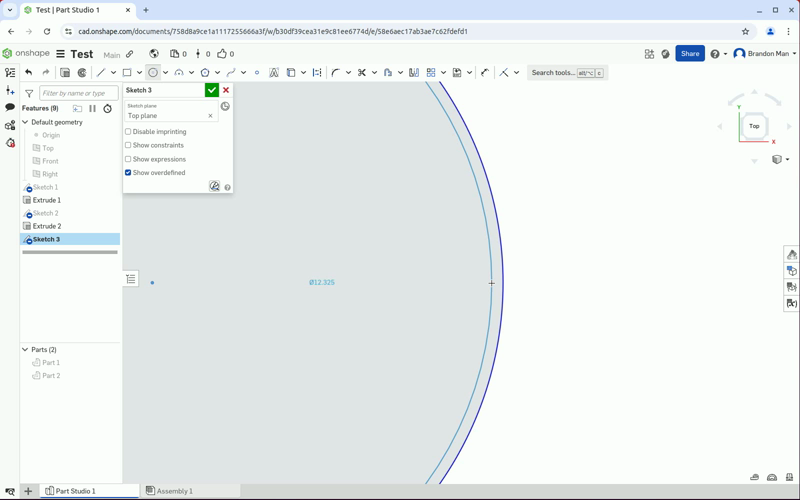
click(491, 282)
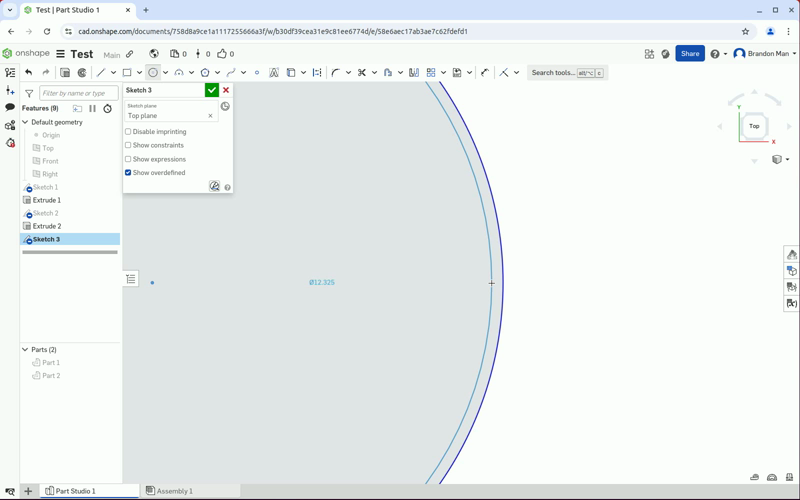
scroll(-6)
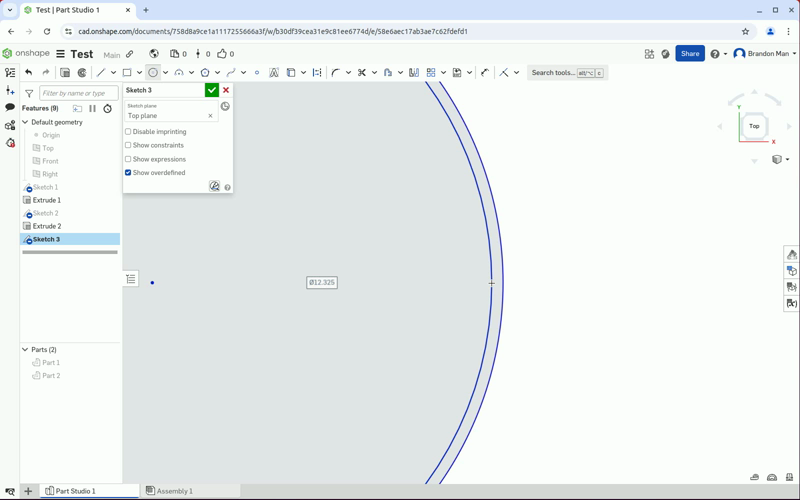
scroll(-6)
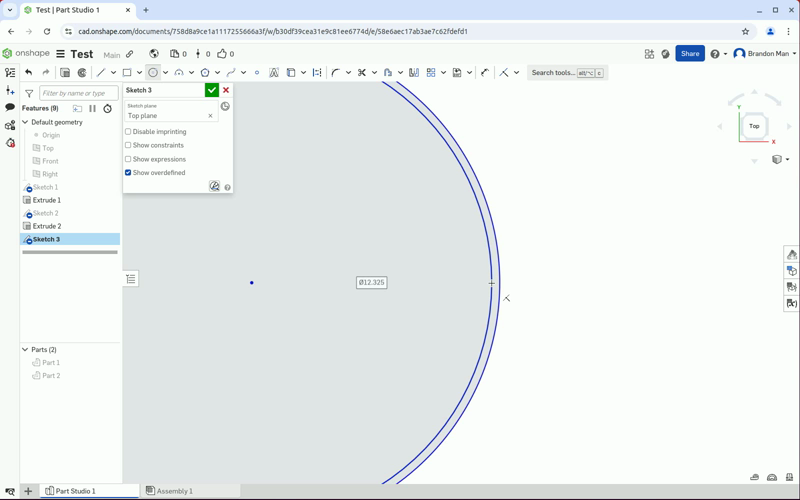
scroll(-6)
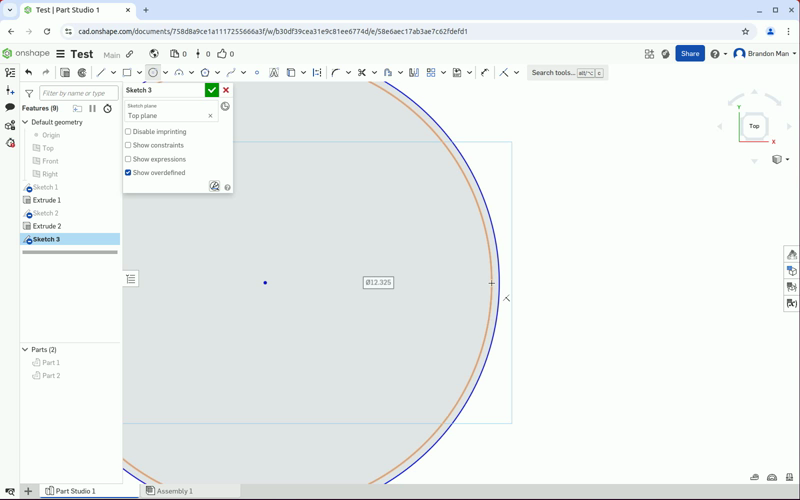
scroll(-6)
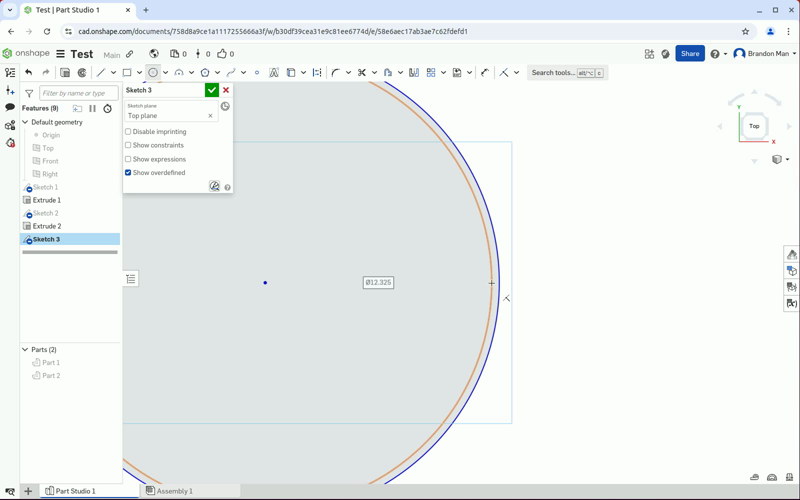
scroll(-6)
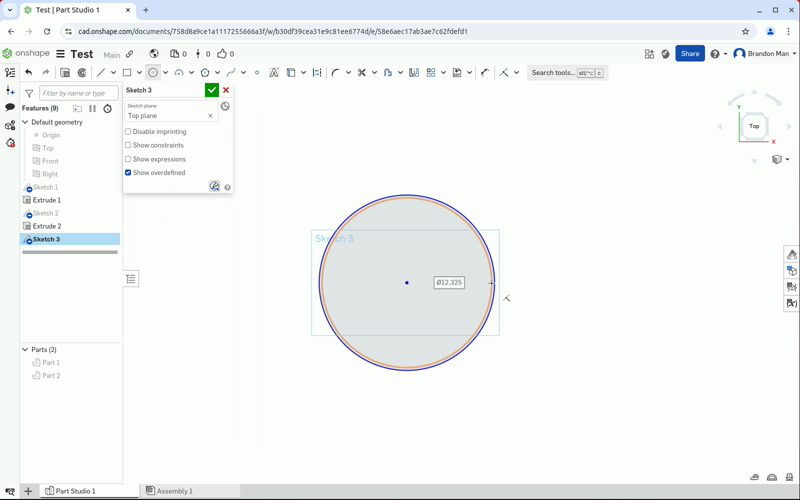
scroll(-6)
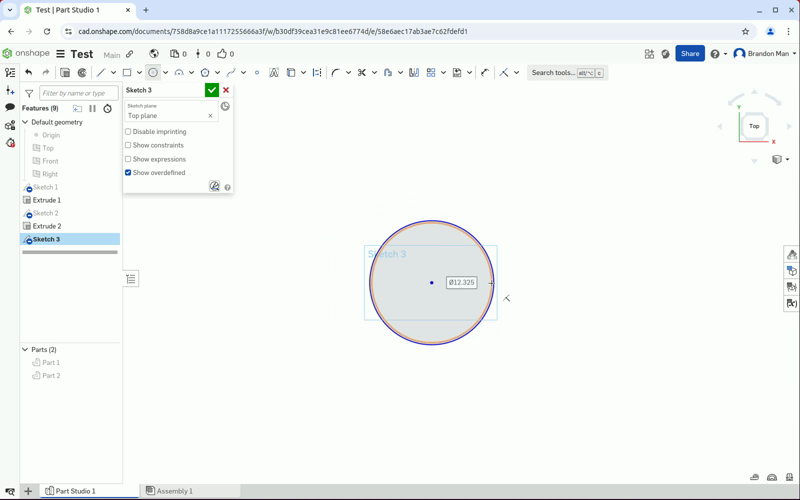
scroll(-6)
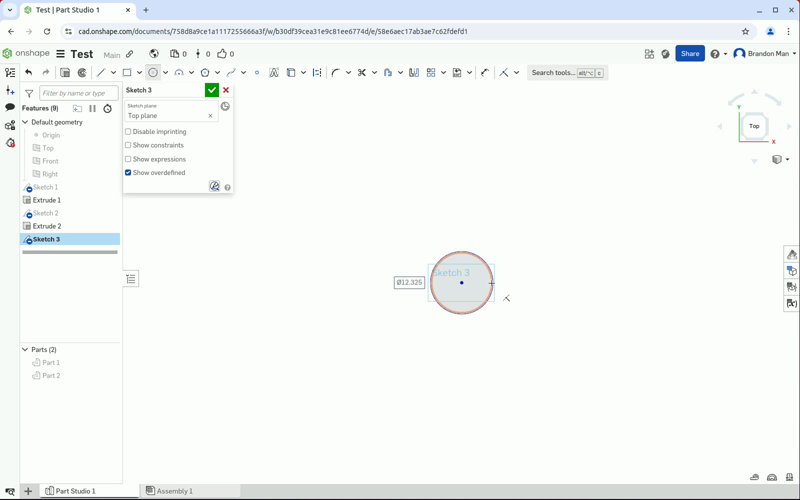
key(esc)
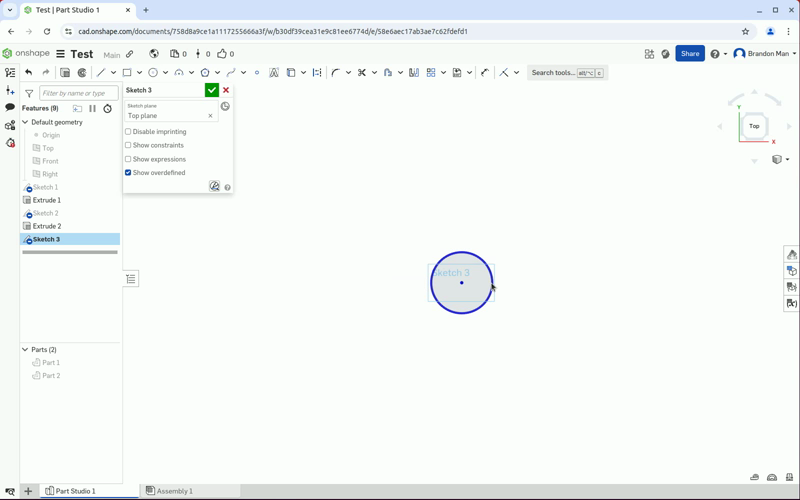
mouse_move(435, 297)
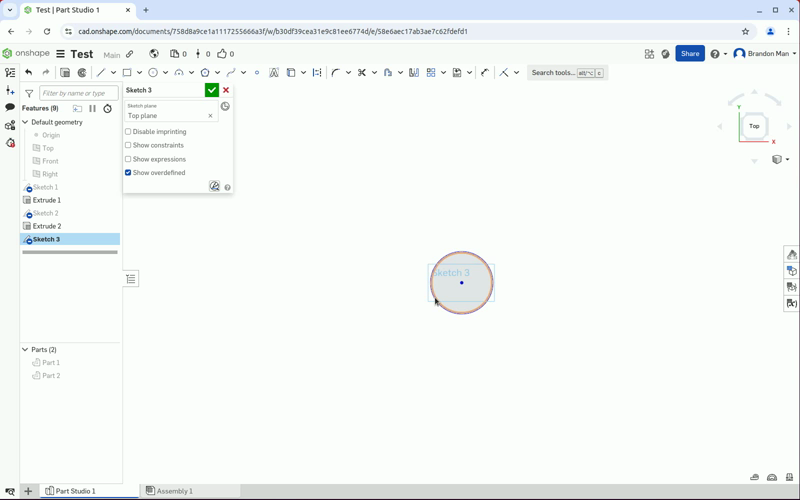
scroll(6)
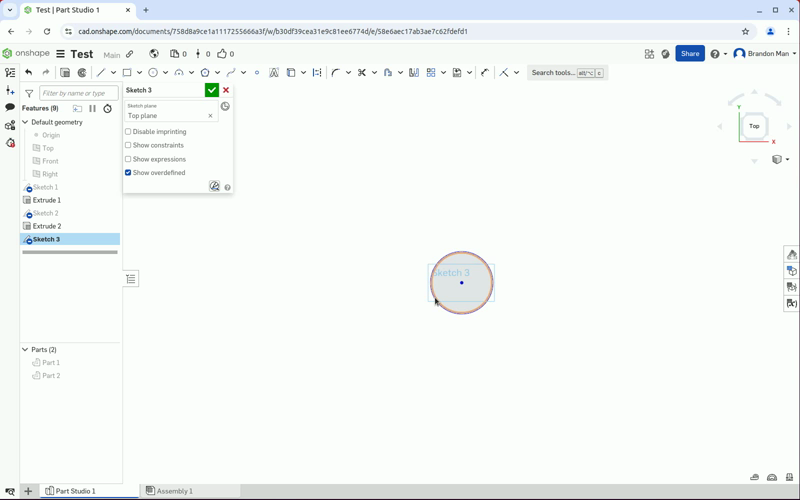
scroll(6)
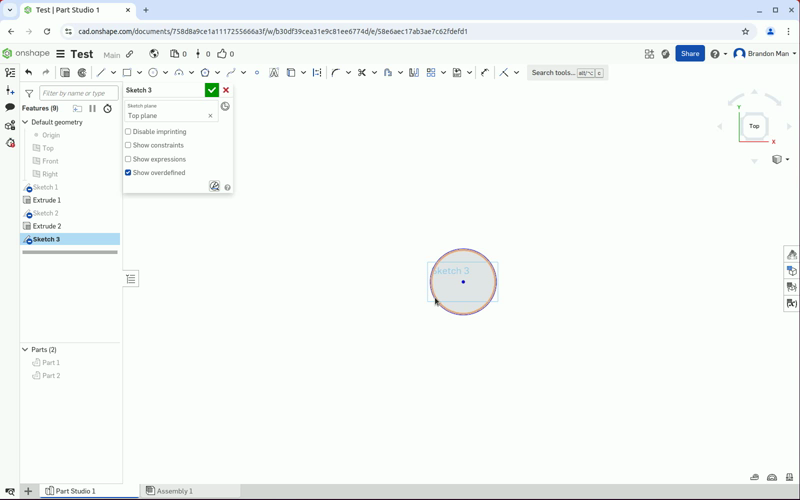
scroll(6)
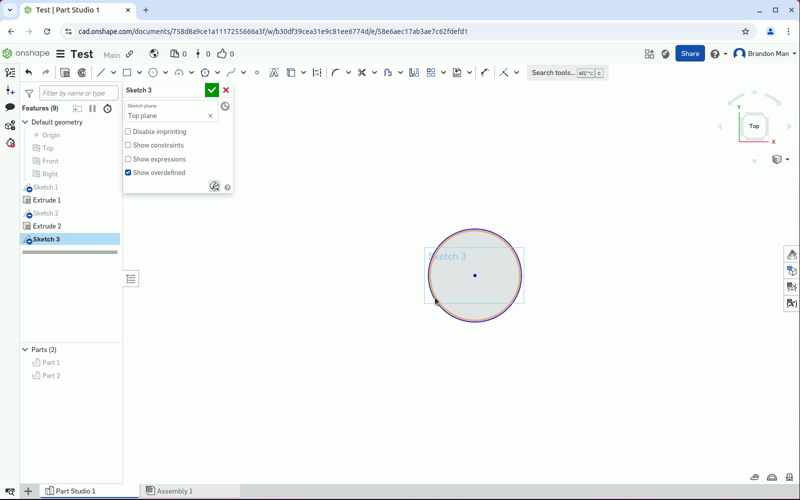
scroll(6)
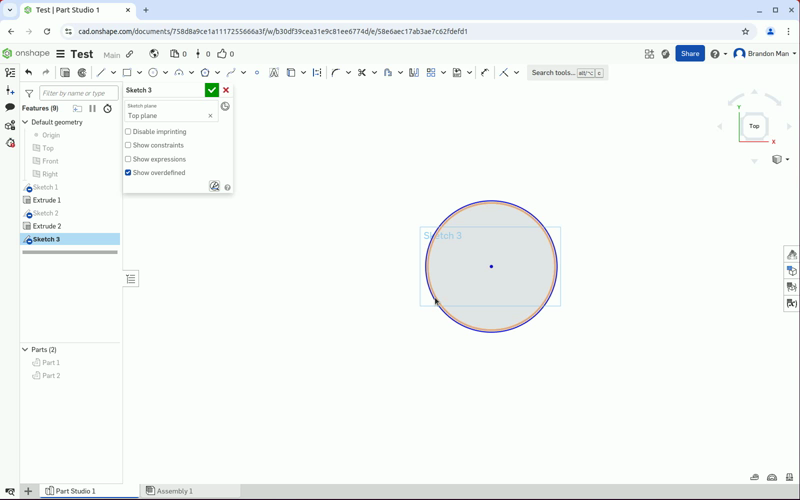
scroll(6)
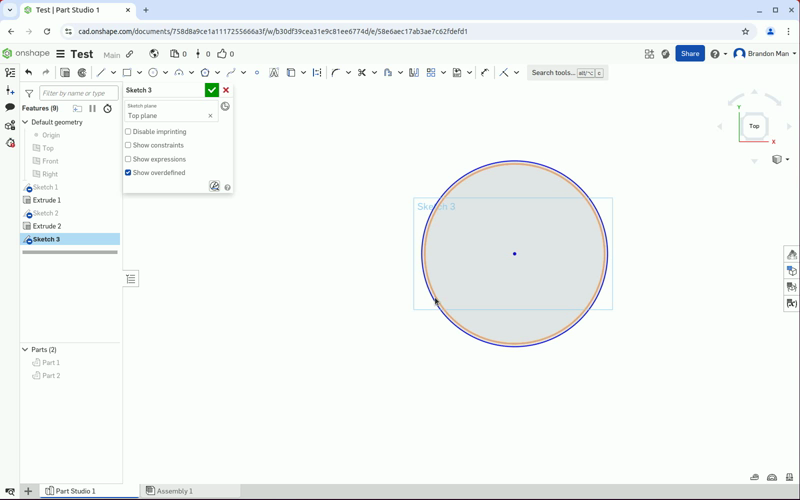
scroll(6)
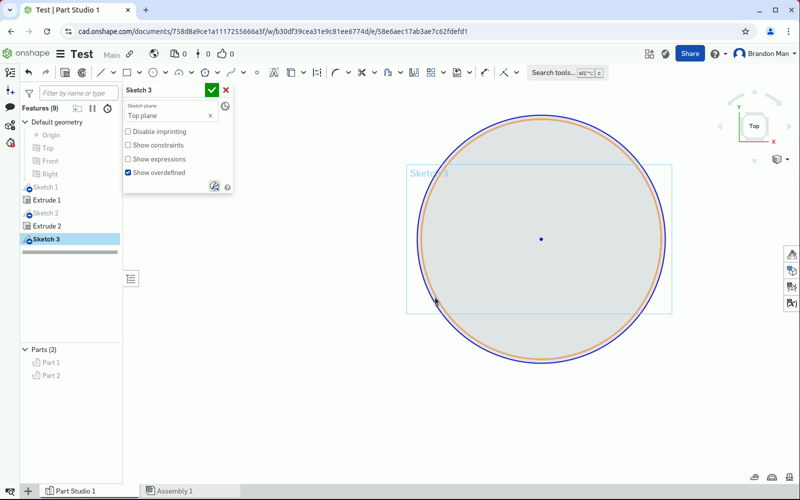
scroll(6)
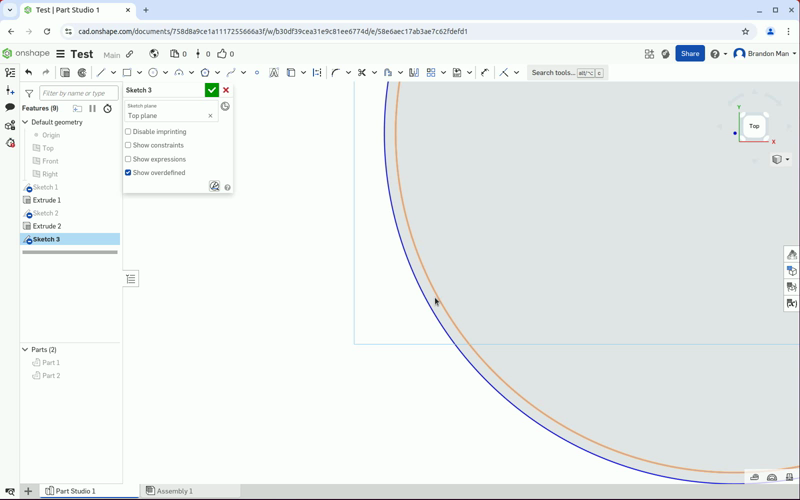
click(435, 297)
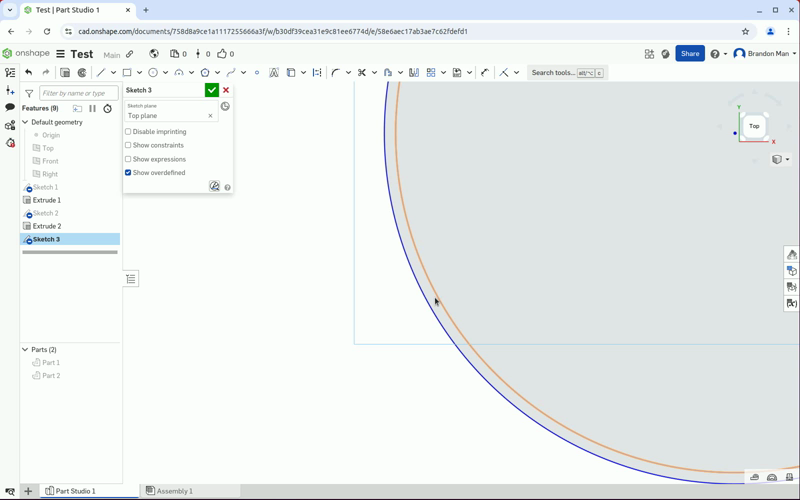
scroll(-6)
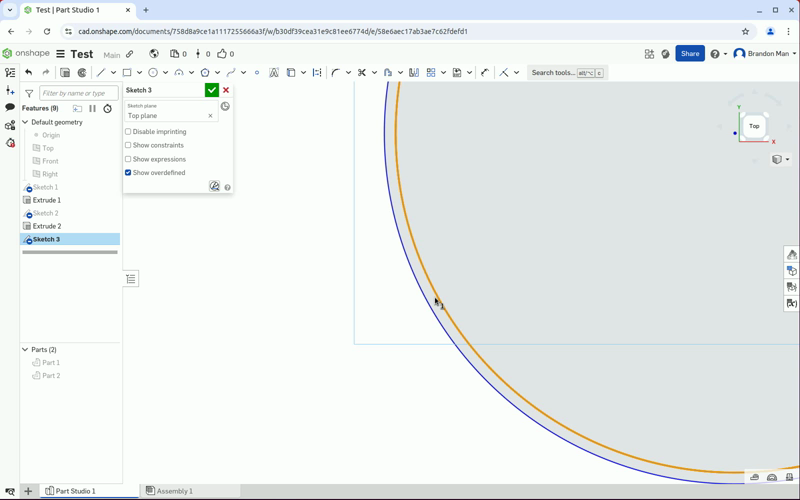
scroll(-6)
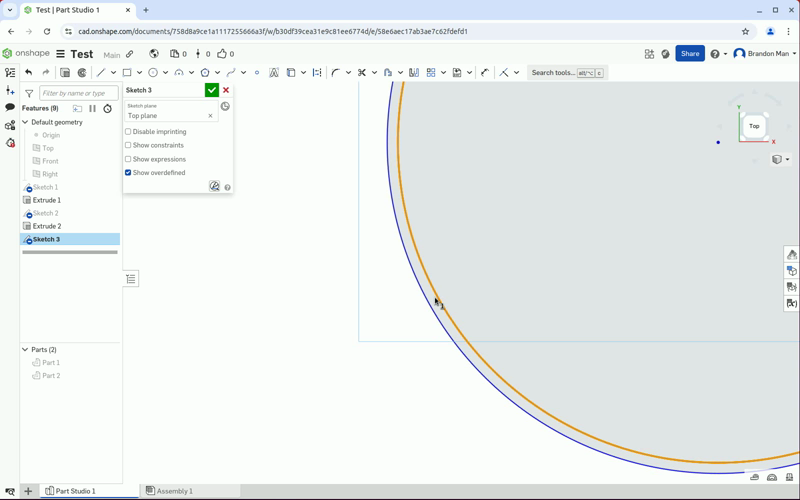
scroll(-6)
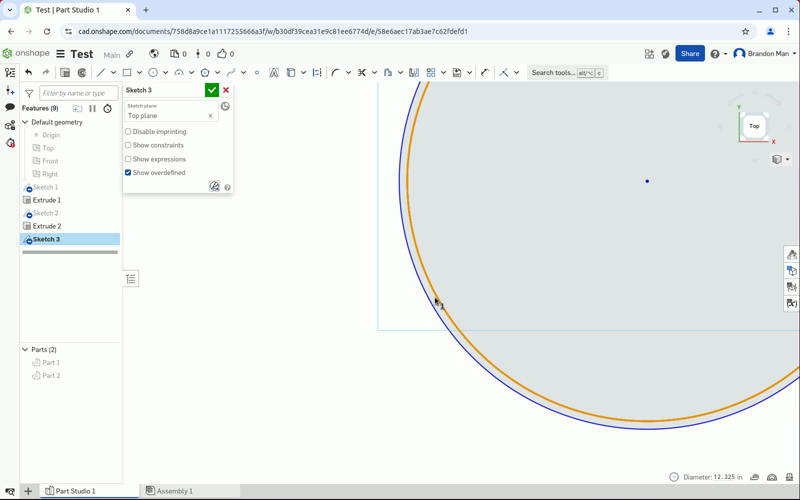
scroll(-6)
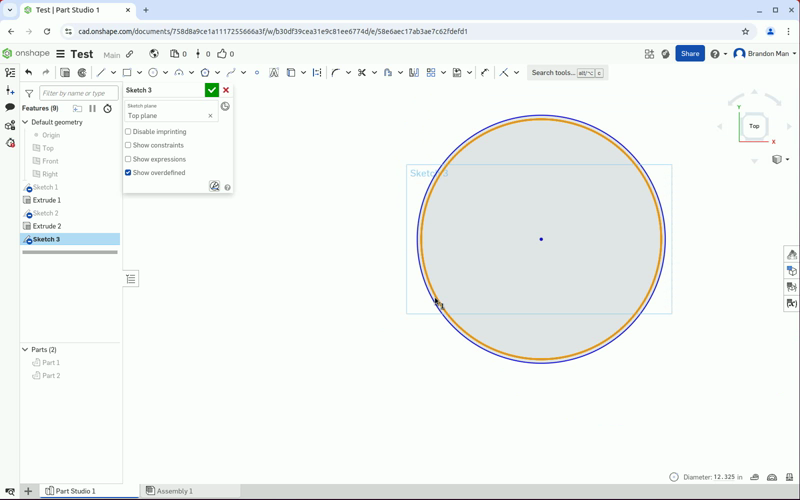
scroll(-6)
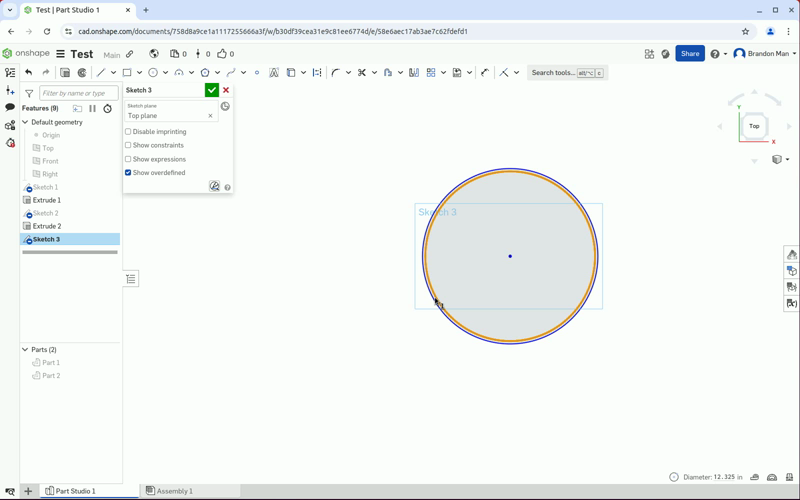
scroll(-6)
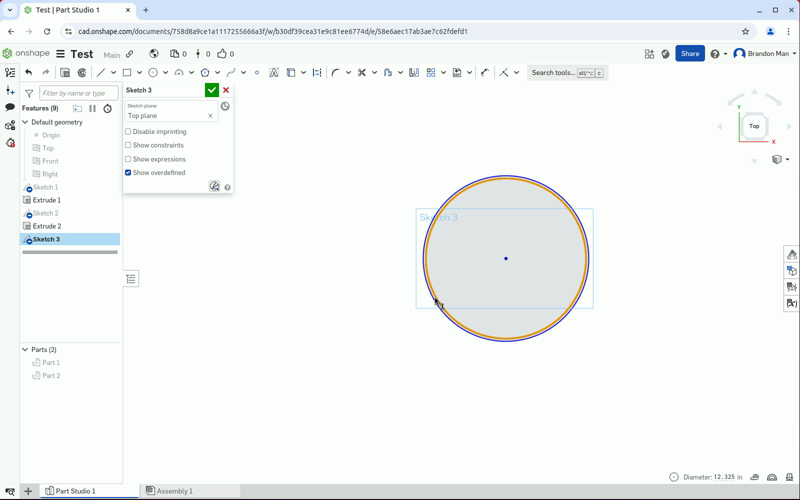
scroll(-6)
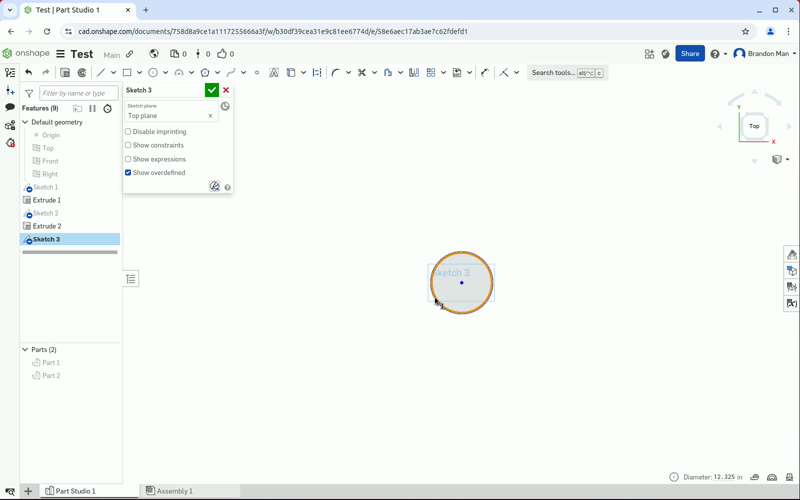
mouse_move(73, 352)
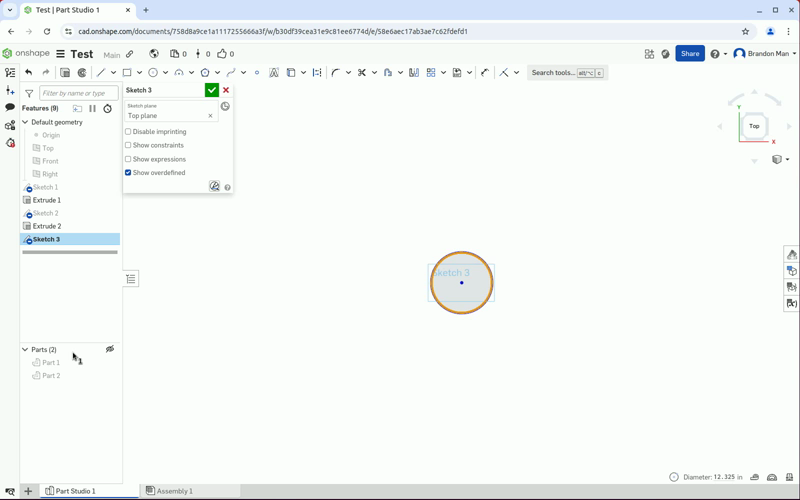
key(shift+y)
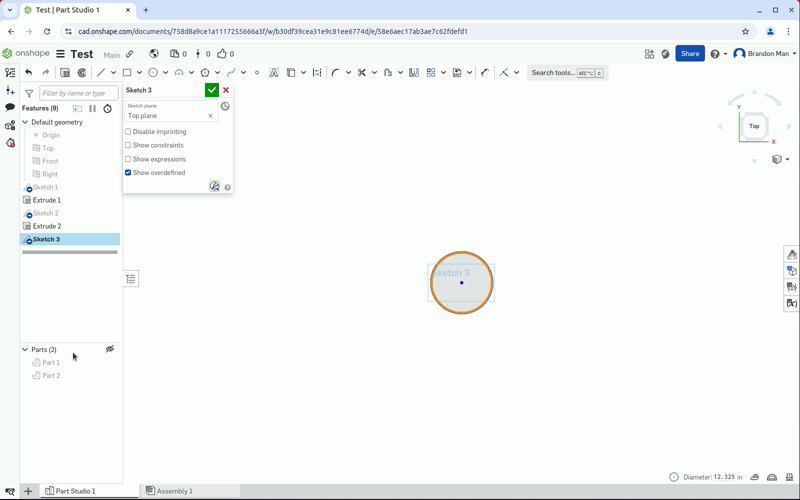
key(shift+e)
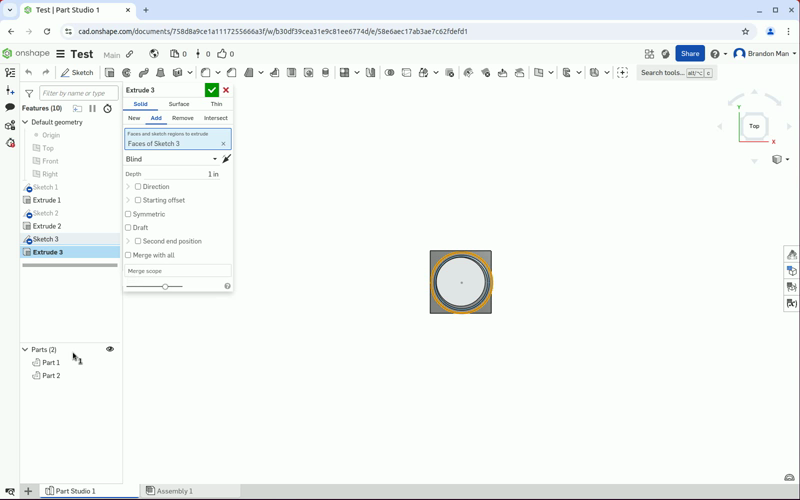
mouse_move(143, 106)
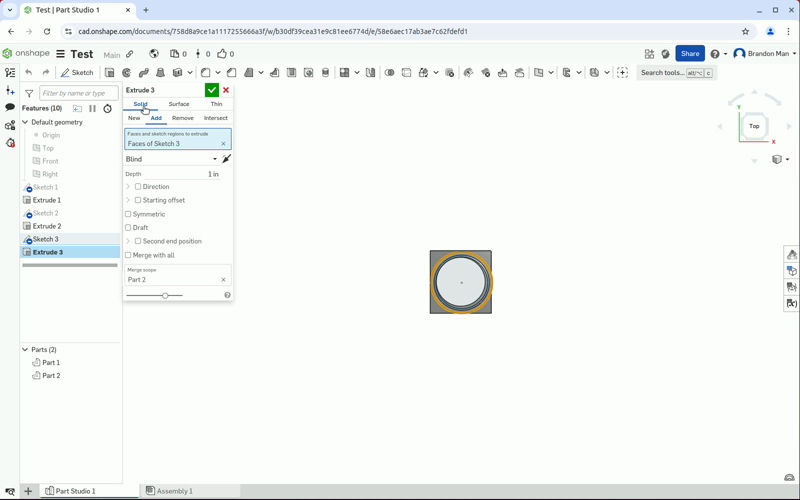
click(143, 106)
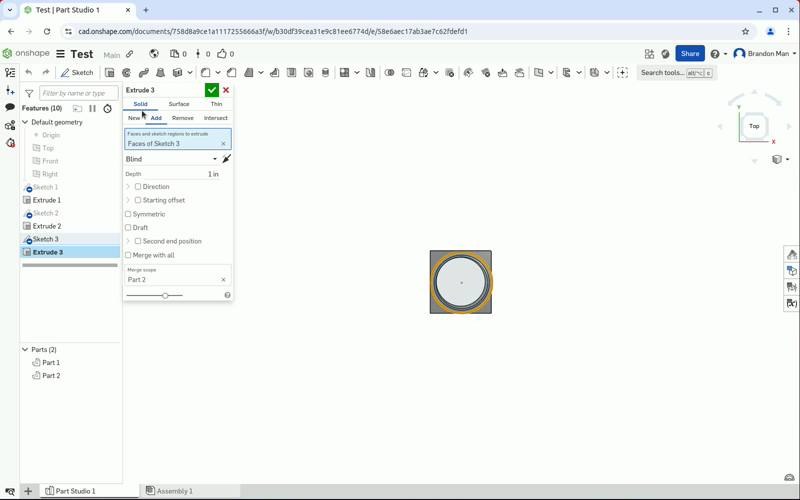
mouse_move(137, 120)
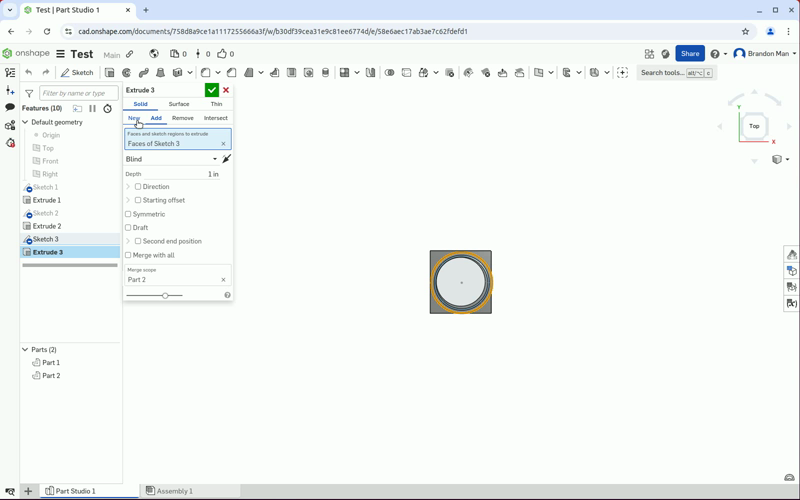
click(137, 120)
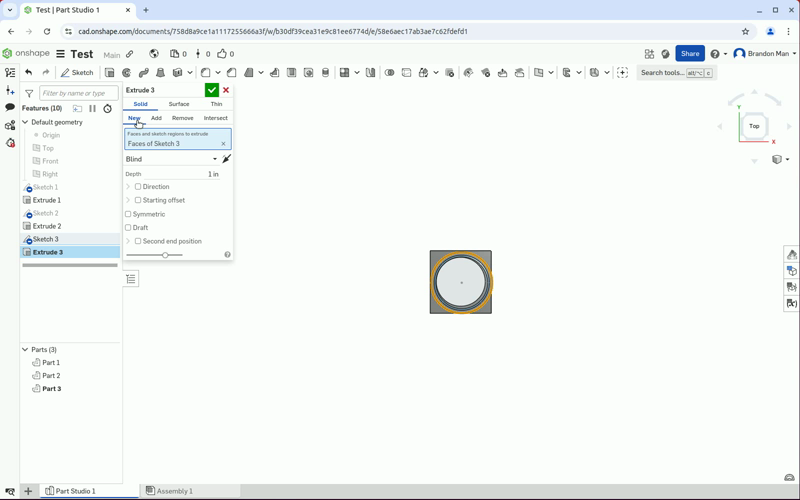
key(tab, 4)
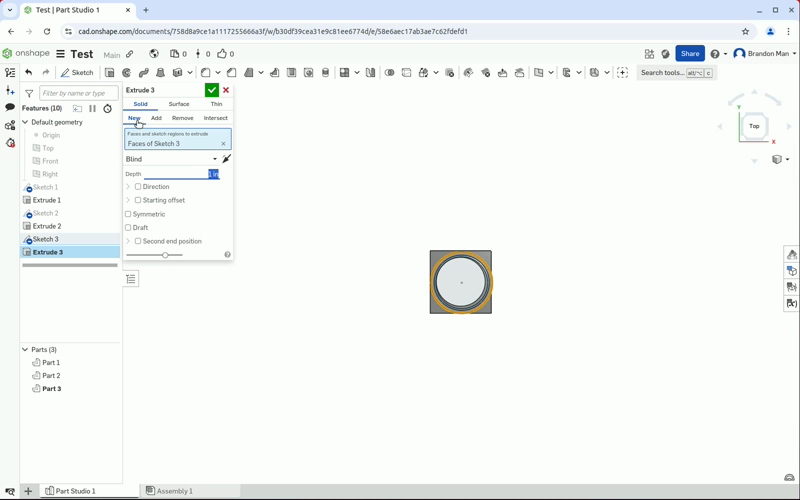
text(23.108)
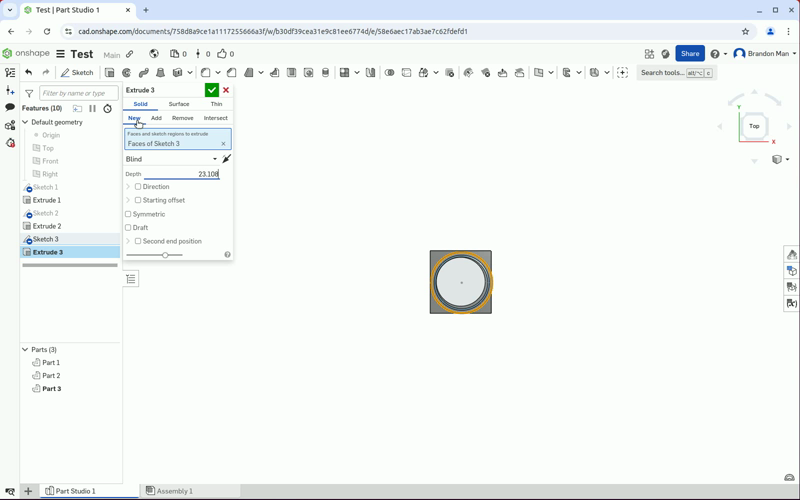
key(enter)
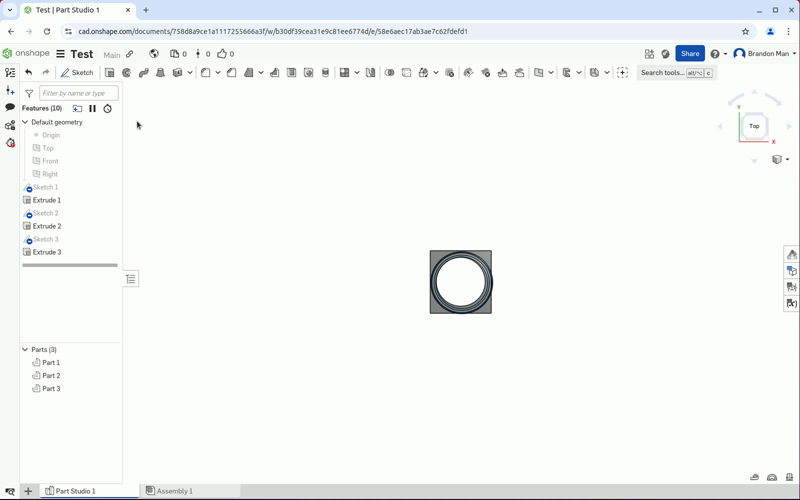
key(shift+h)
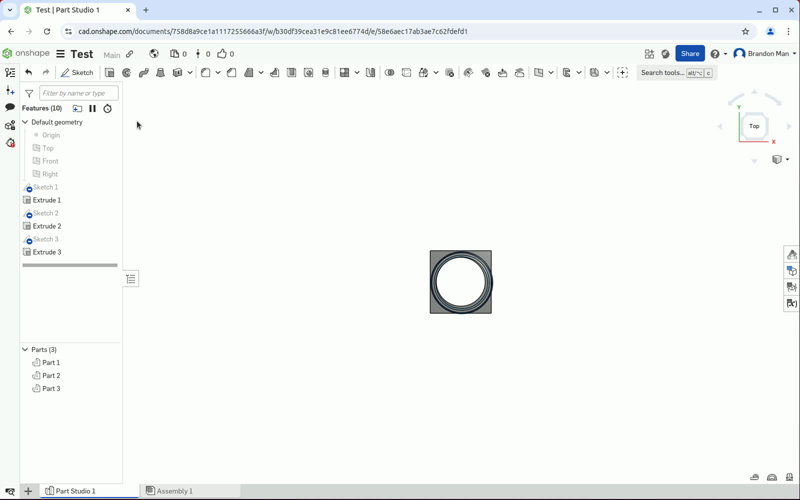
key(shift+h)
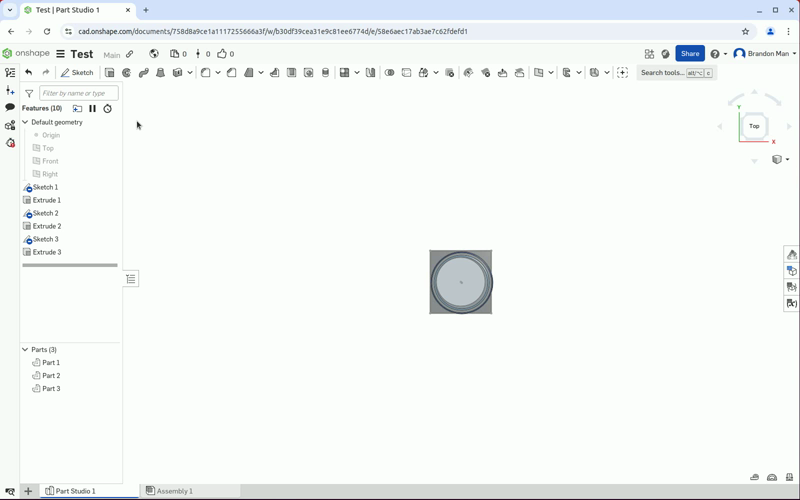
key(shift+7)
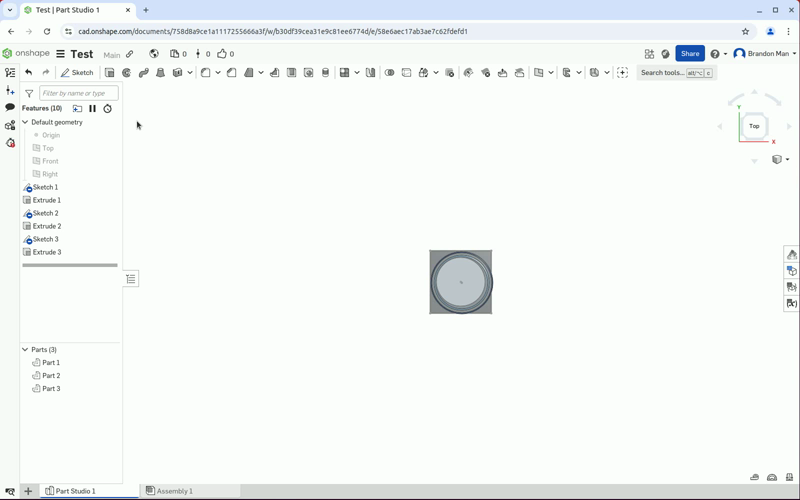
key(up, 3)
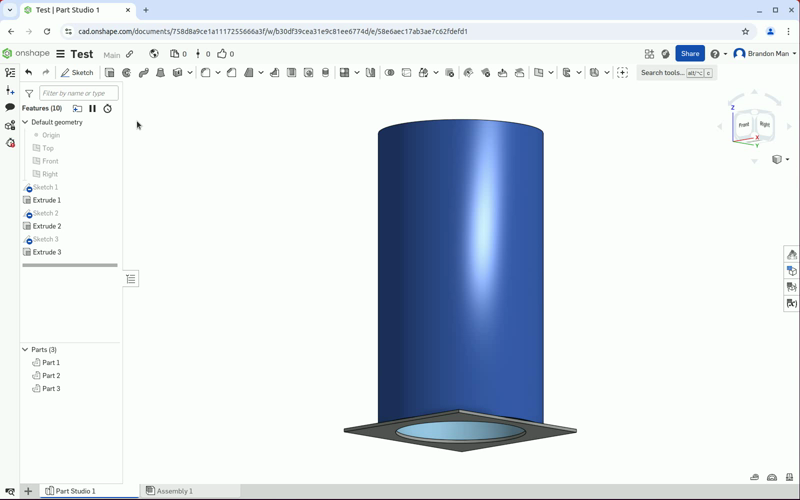
key(left, 3)
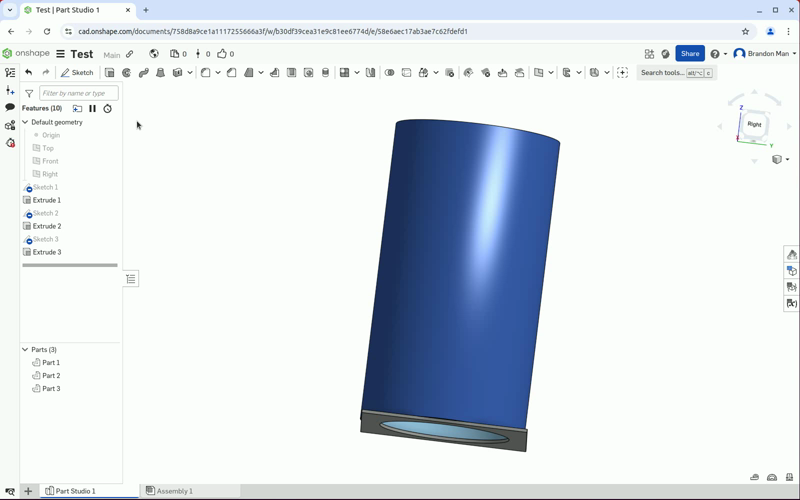
key(right, 3)
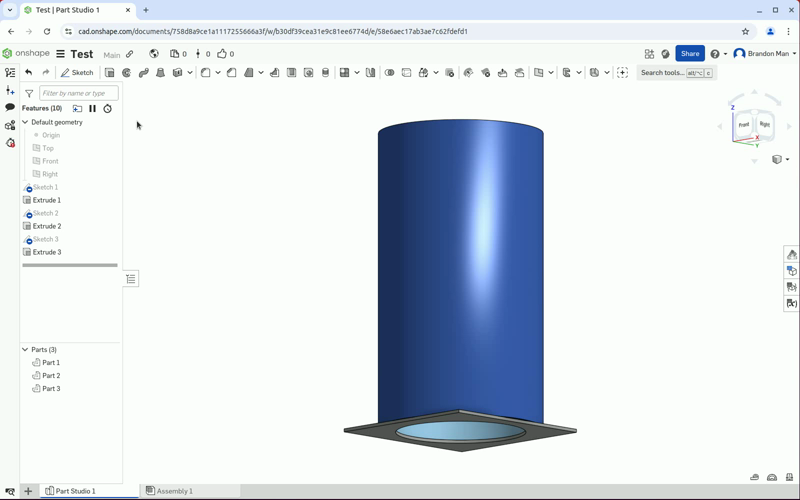
key(down, 3)
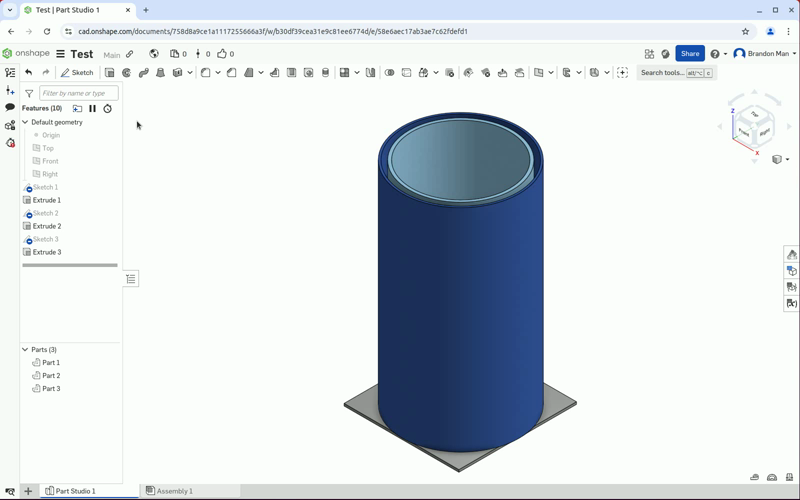
mouse_move(73, 189)
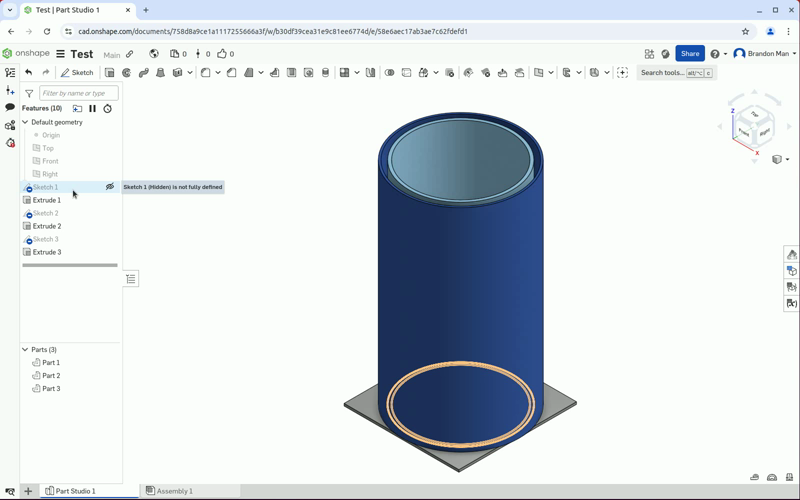
click(73, 189)